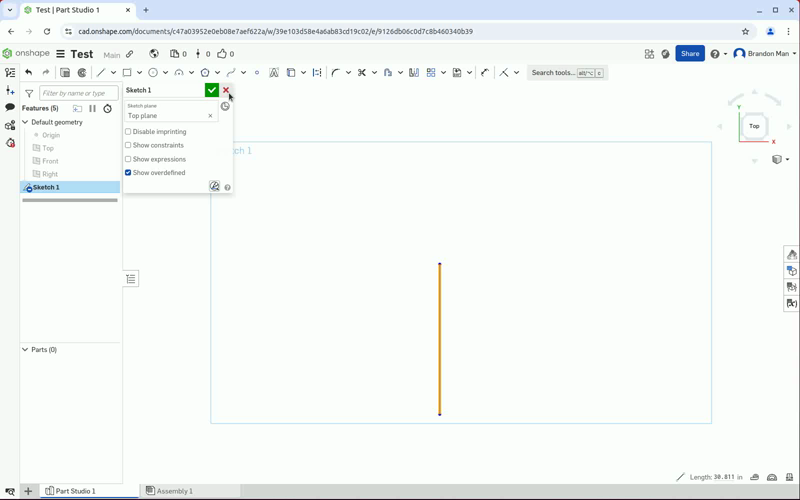
key(shift+h)
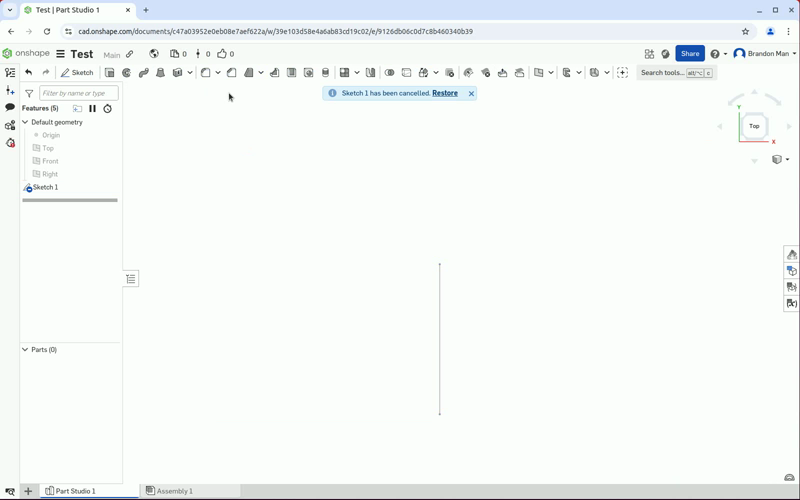
key(shift+s)
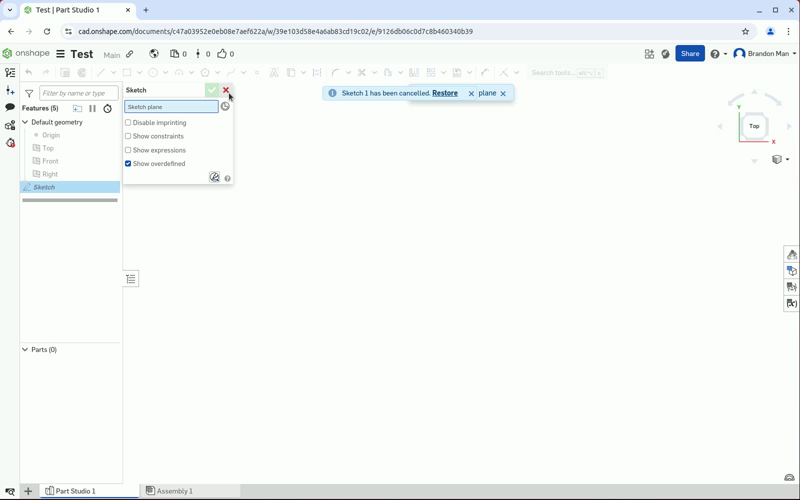
mouse_move(73, 150)
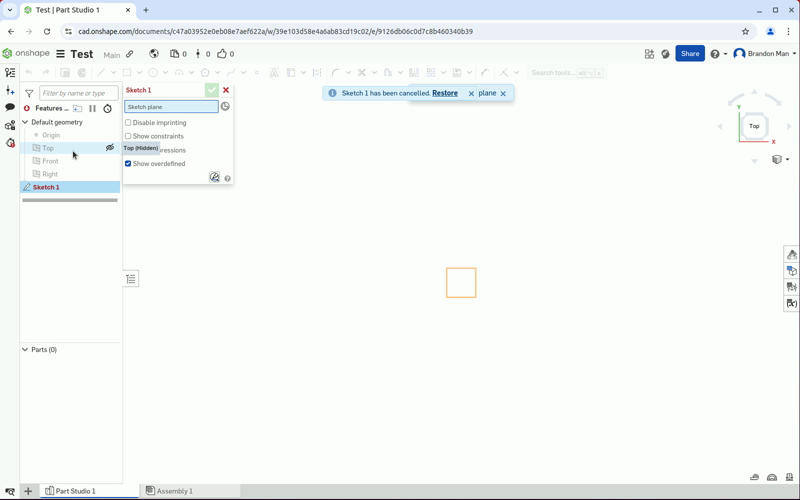
click(73, 150)
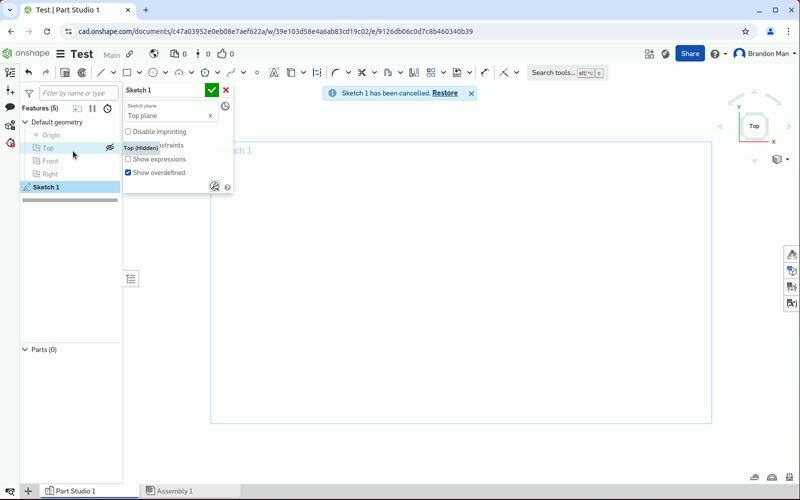
mouse_move(73, 352)
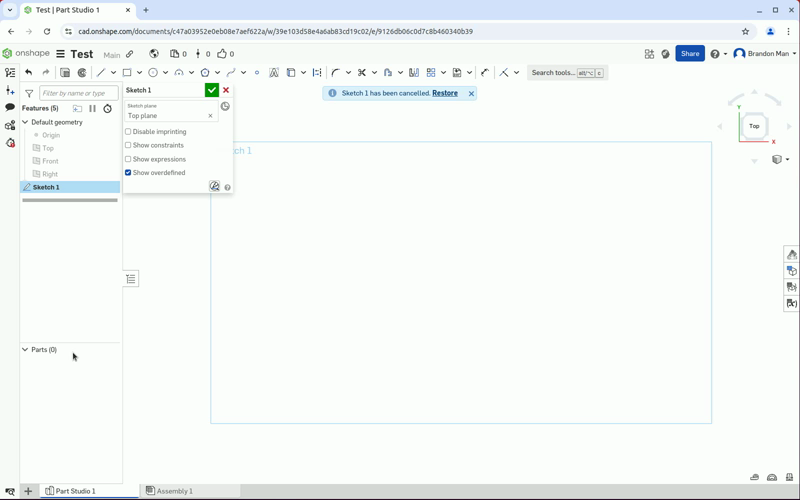
key(y)
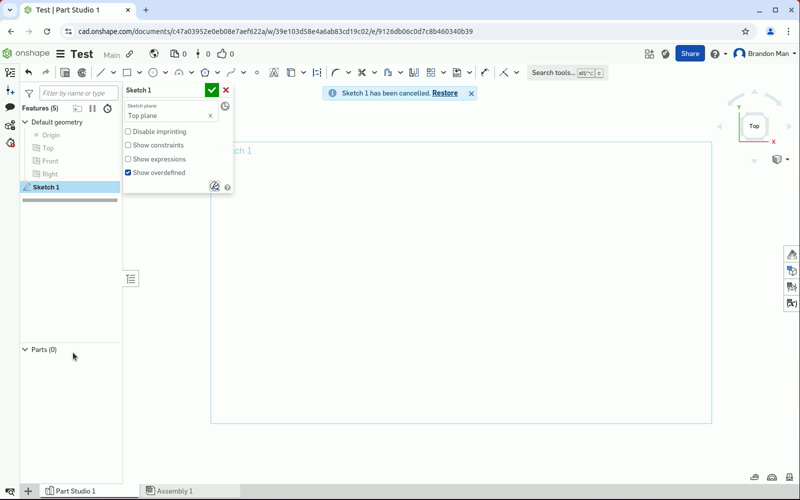
key(a)
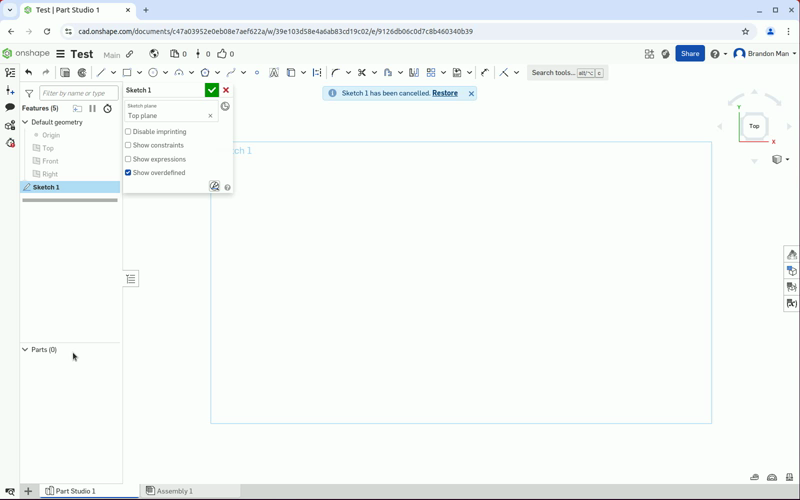
key_down(shift)
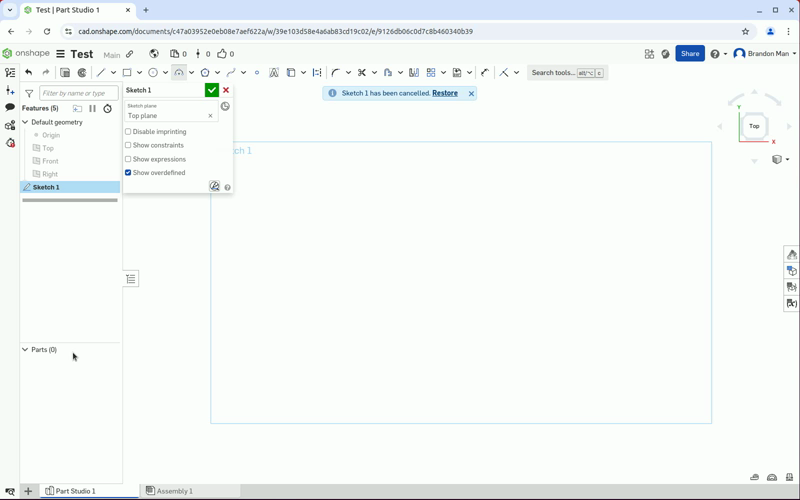
mouse_move(542, 282)
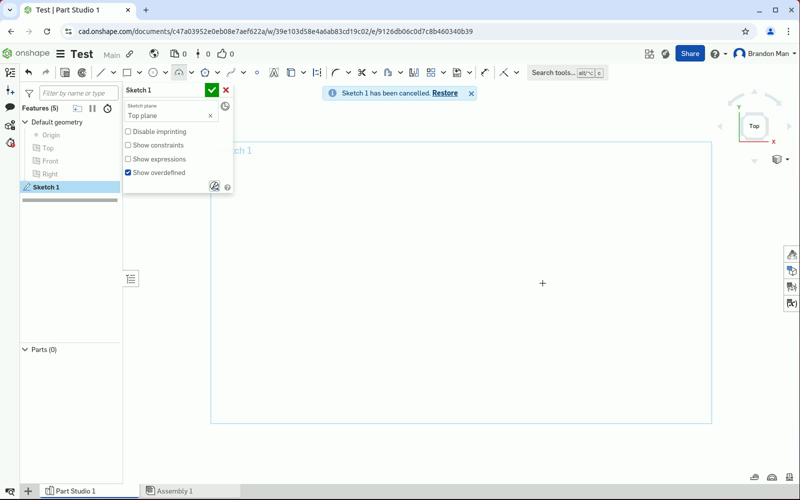
click(542, 282)
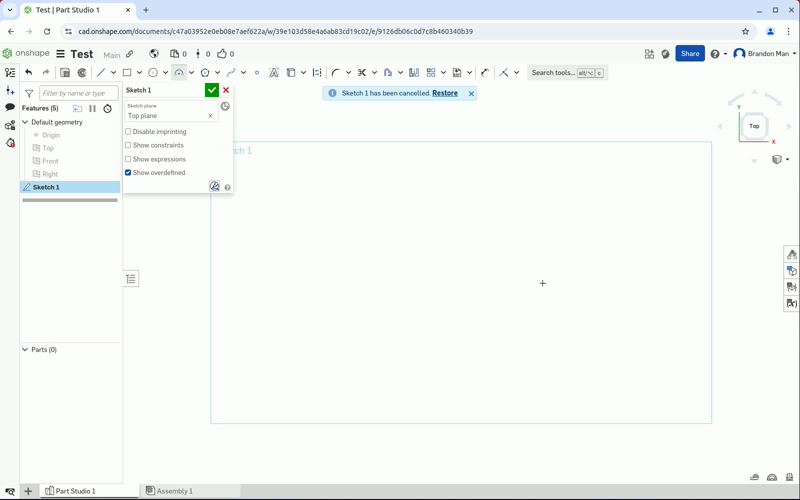
key_up(shift)
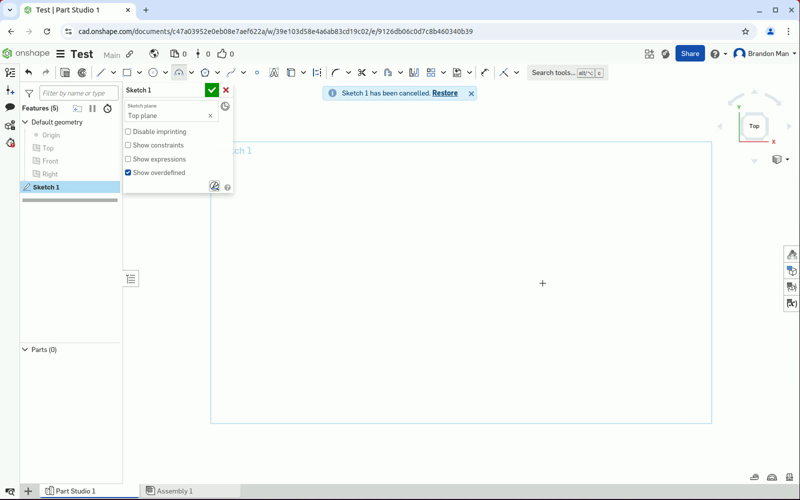
key_down(shift)
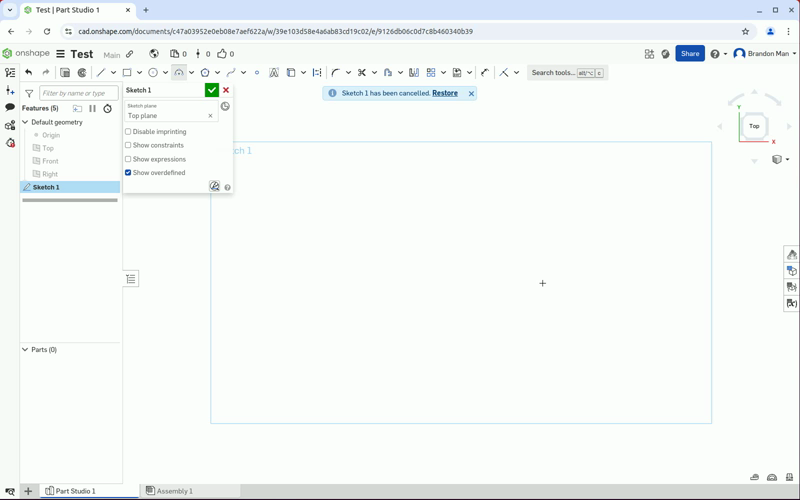
mouse_move(542, 221)
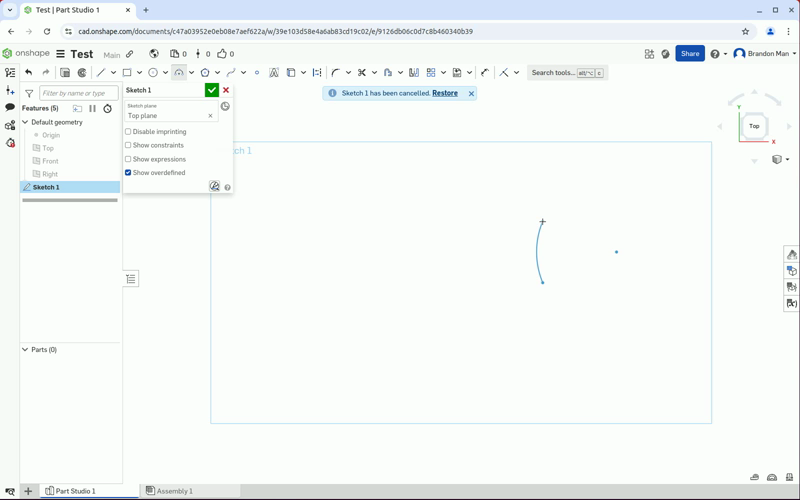
click(542, 221)
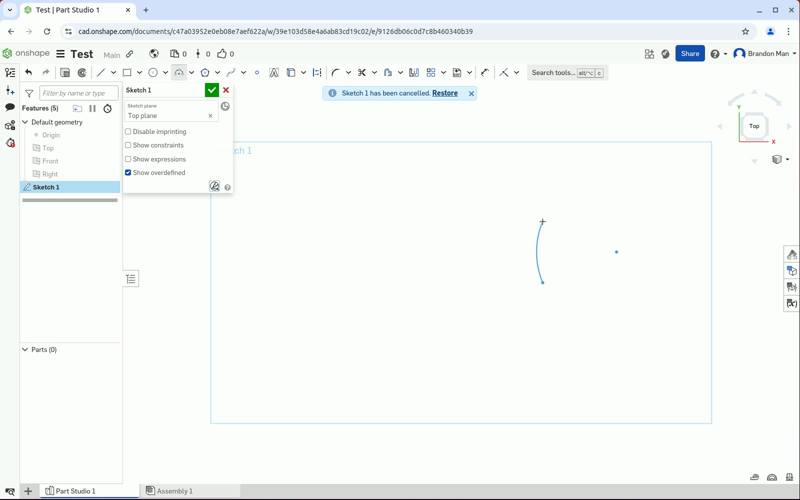
mouse_move(573, 252)
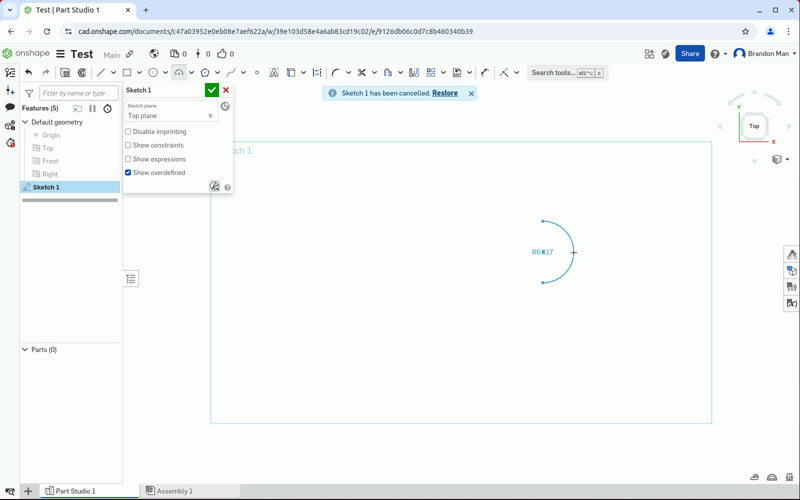
click(573, 252)
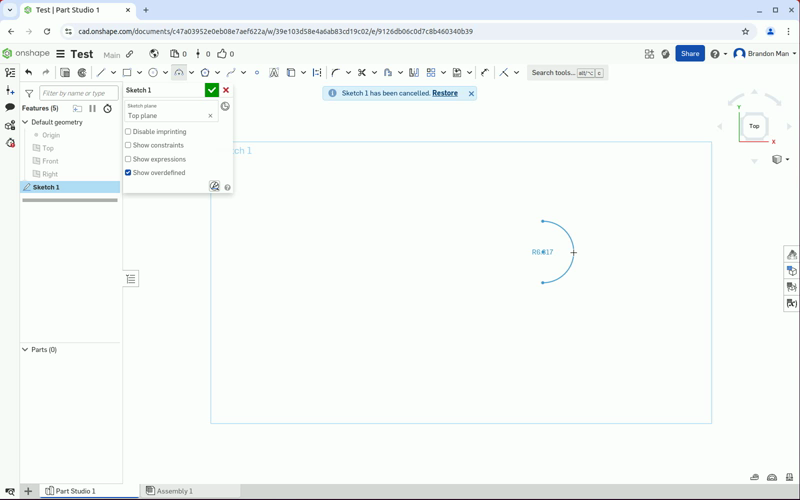
key_up(shift)
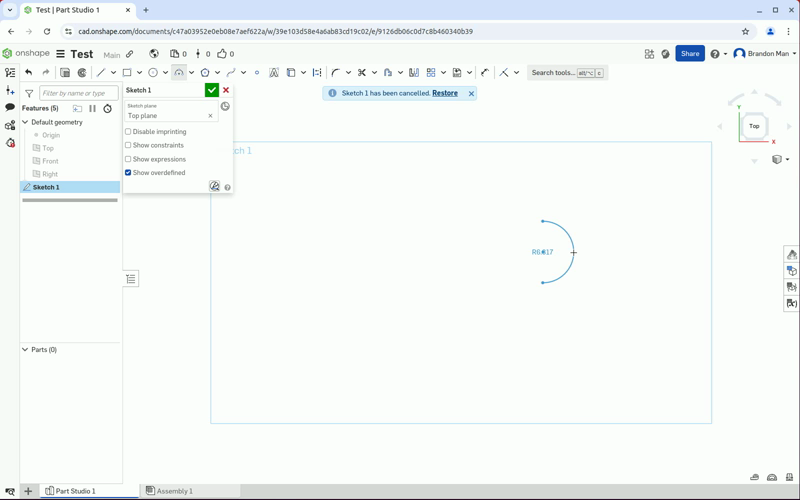
key(esc)
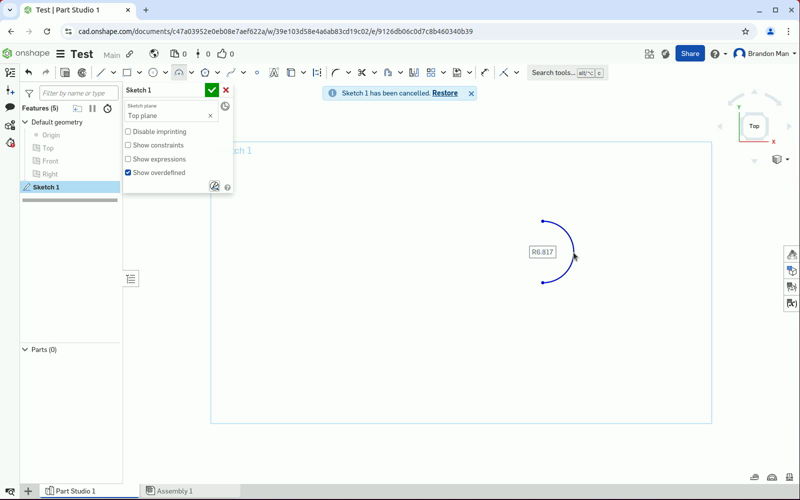
key(l)
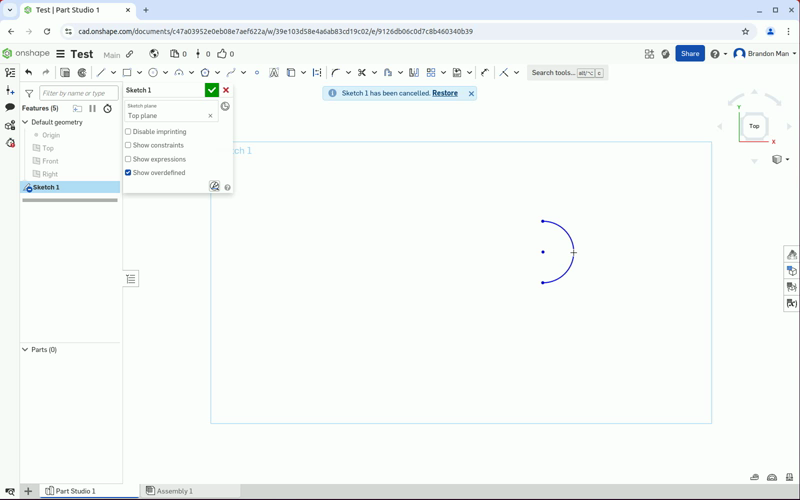
mouse_move(542, 221)
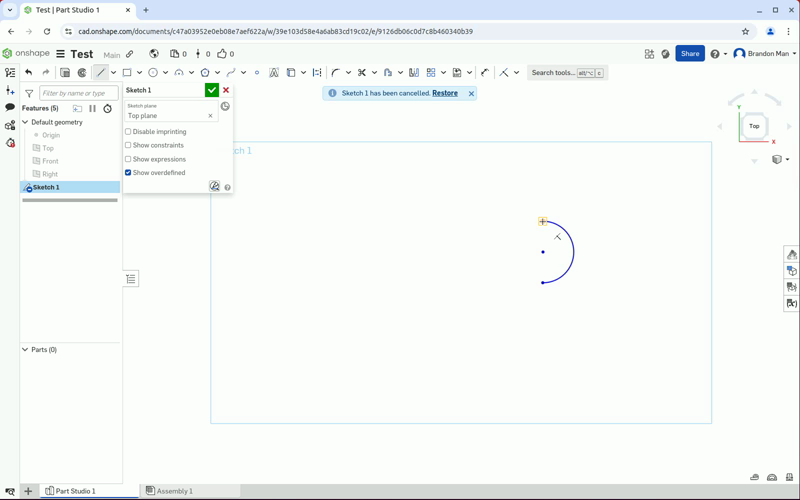
click(542, 221)
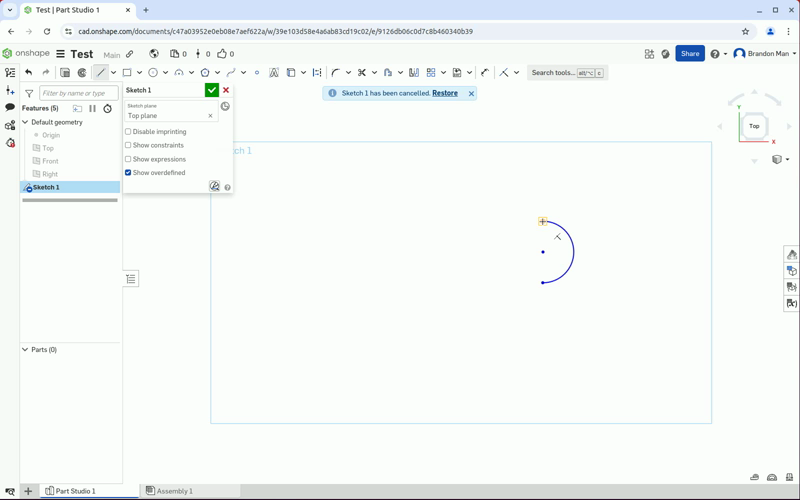
key_down(shift)
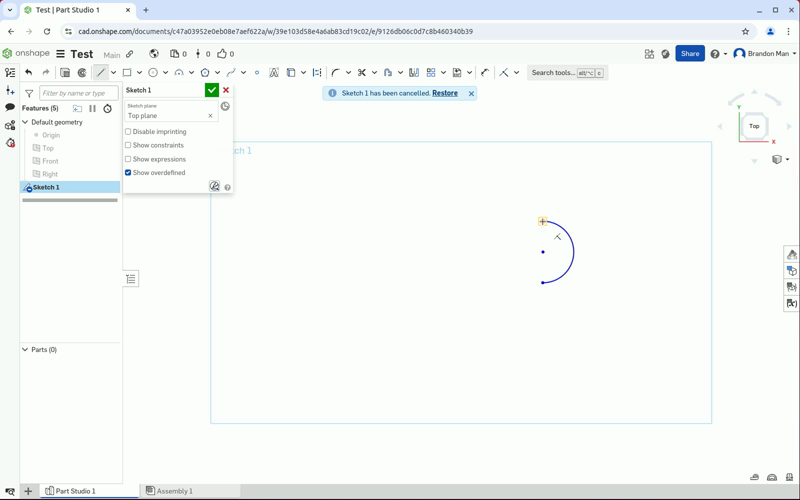
mouse_move(542, 282)
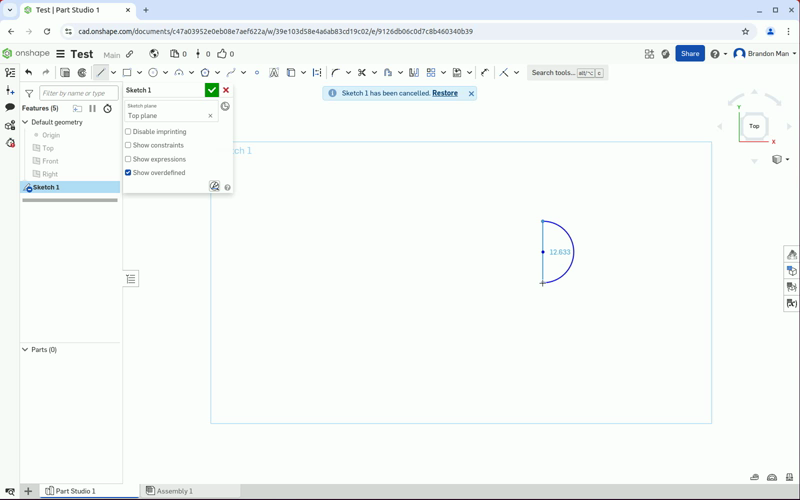
key_up(shift)
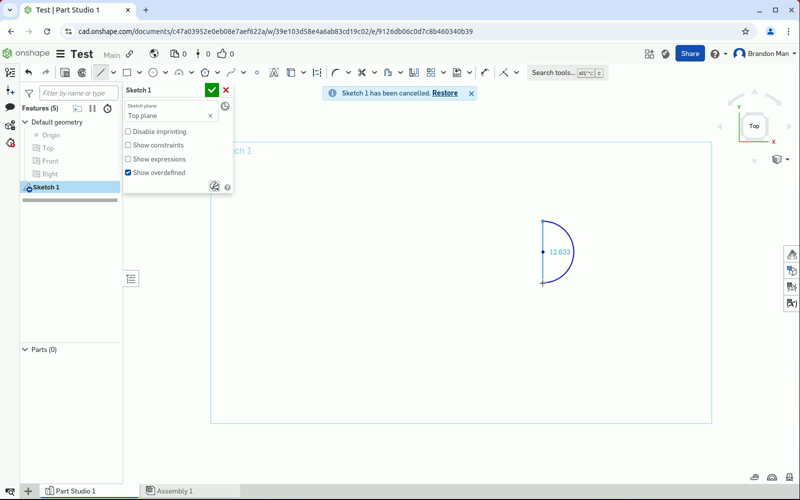
click(542, 282)
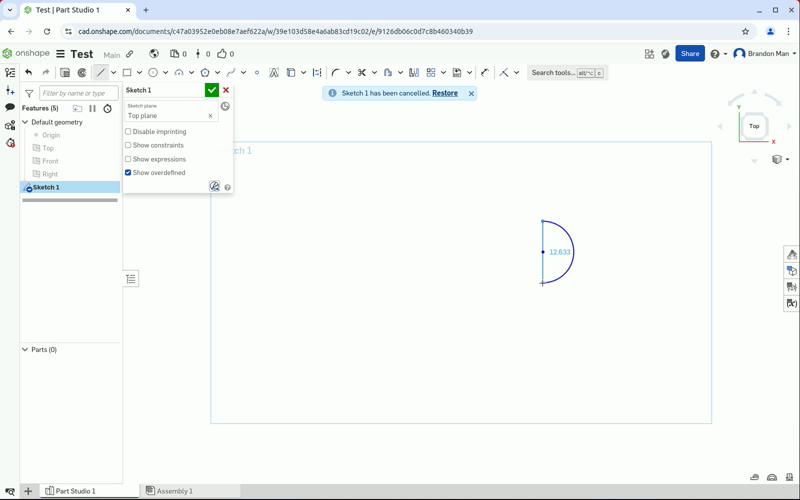
key(esc)
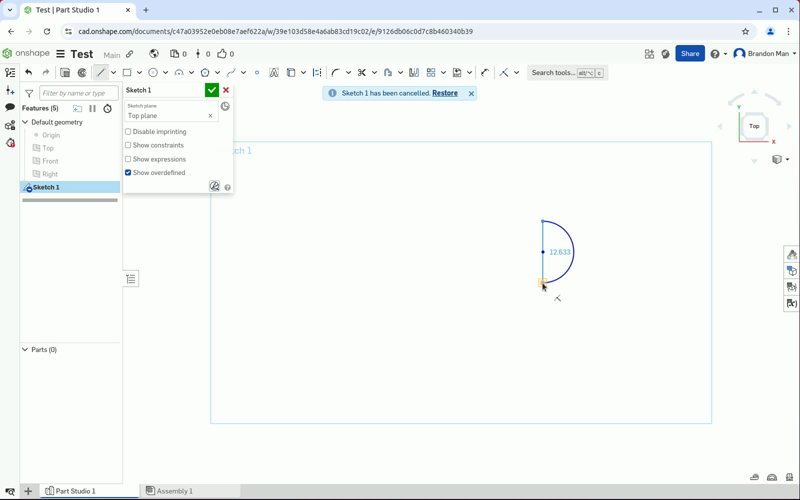
mouse_move(556, 270)
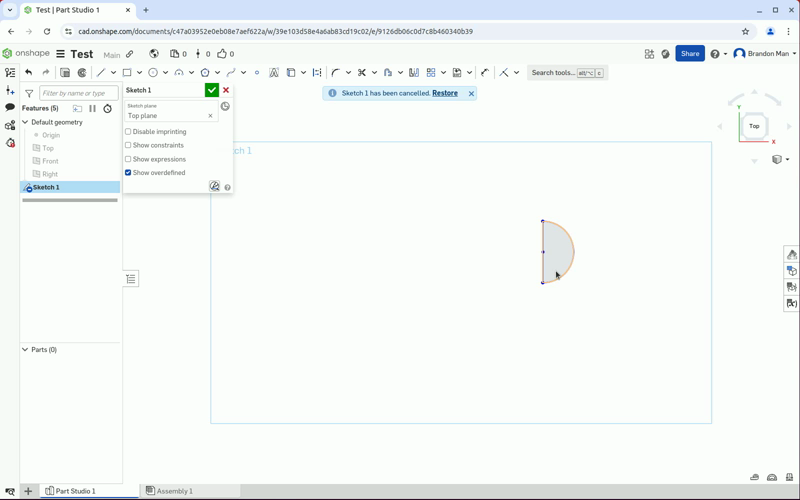
scroll(6)
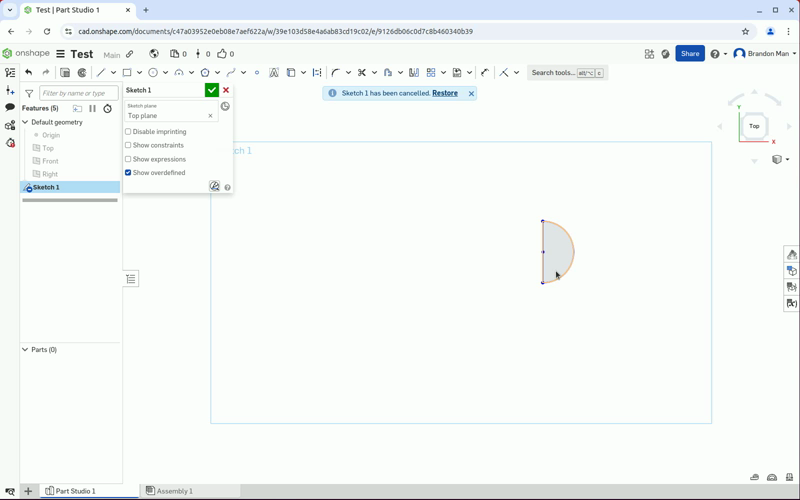
scroll(6)
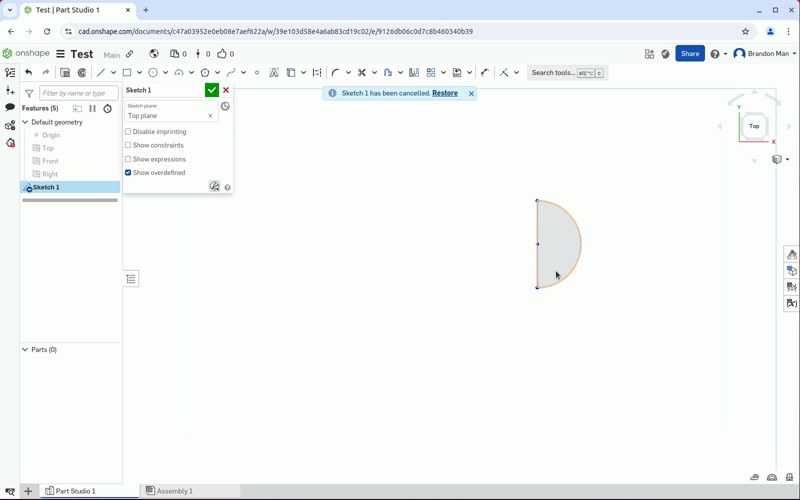
scroll(6)
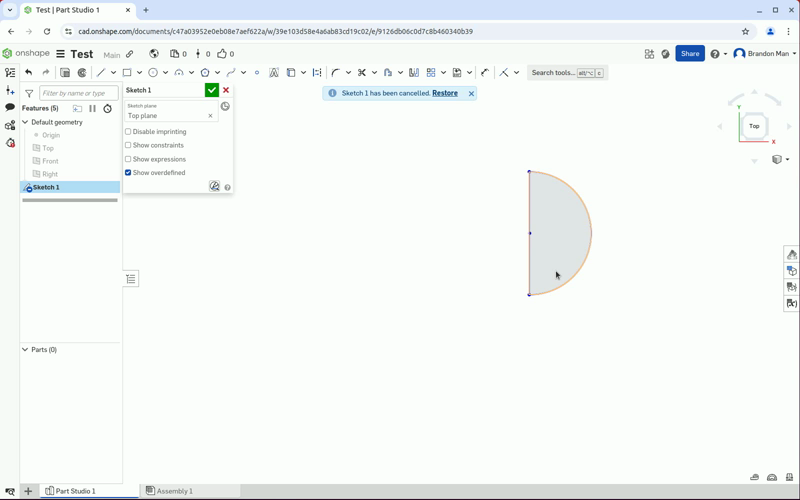
scroll(6)
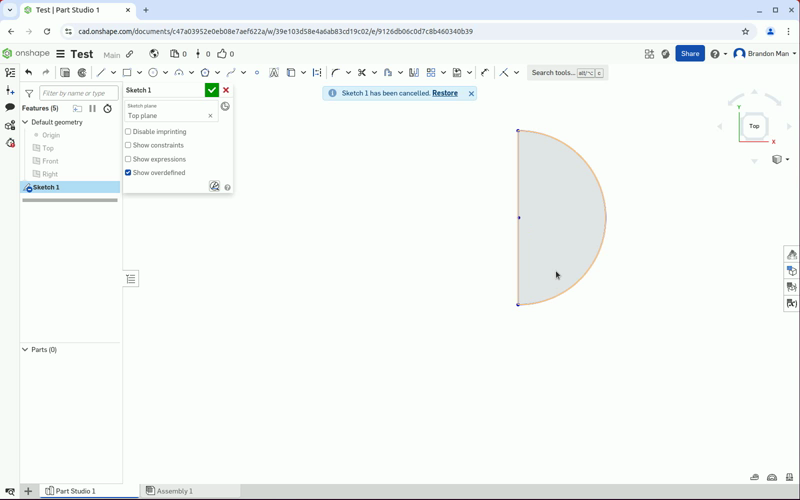
scroll(6)
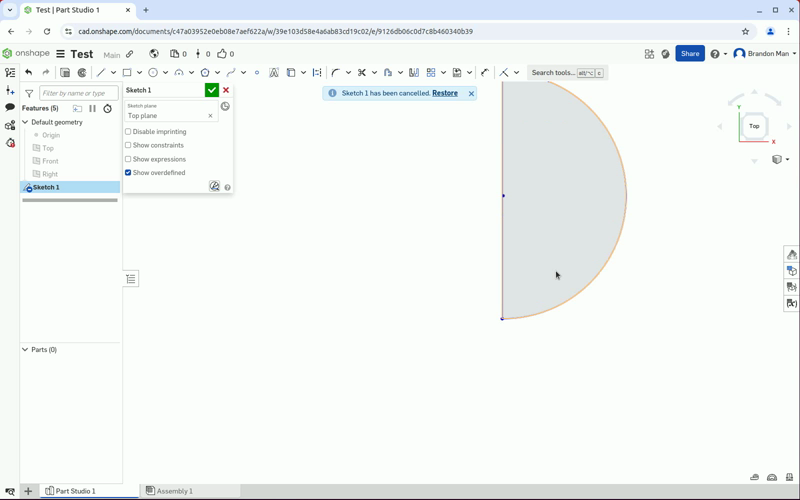
scroll(6)
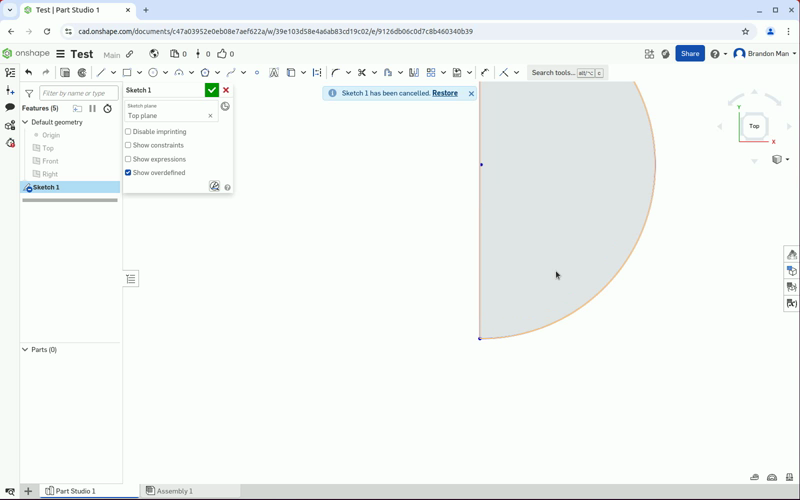
scroll(6)
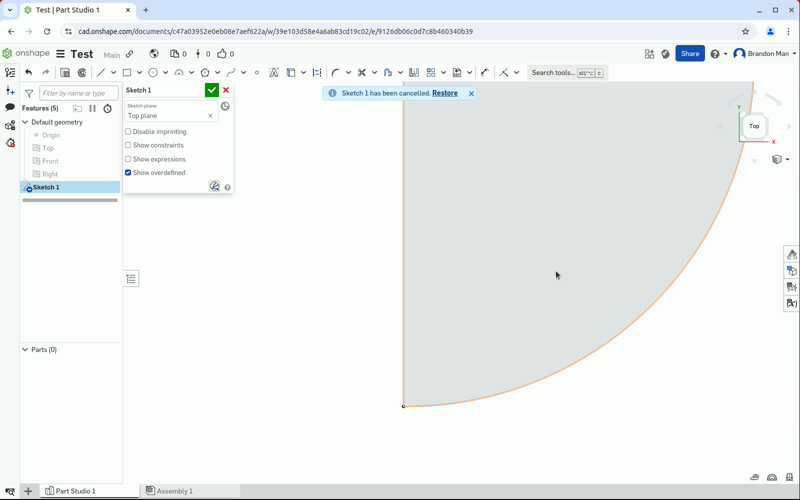
click(556, 270)
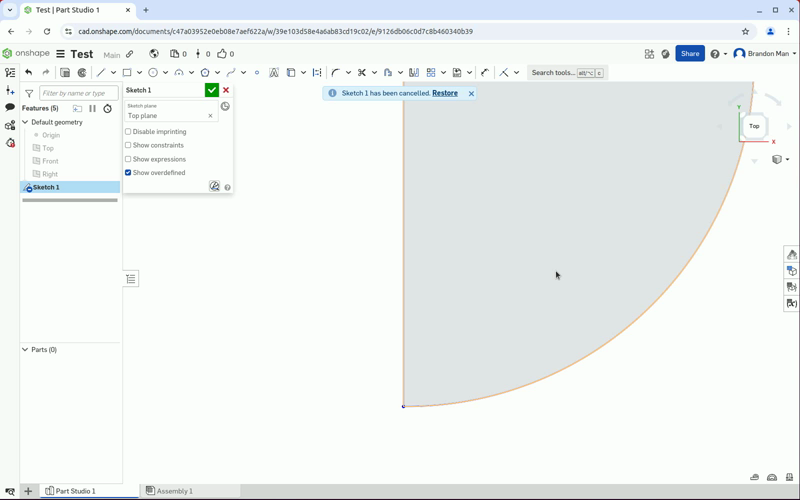
scroll(-6)
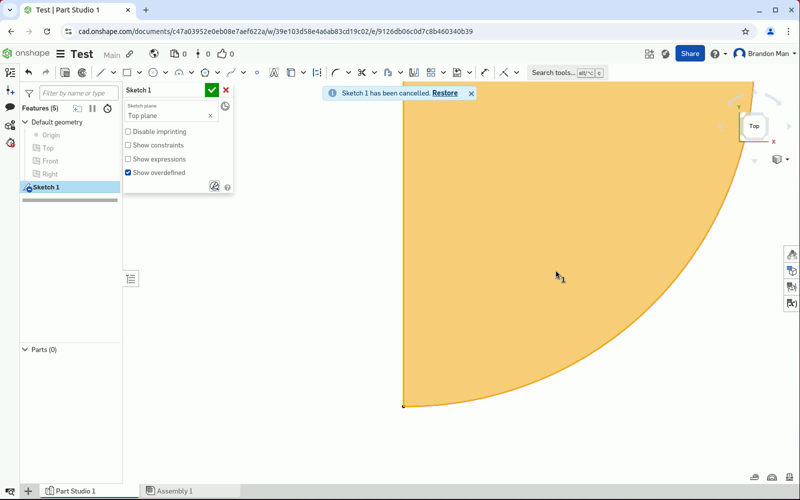
scroll(-6)
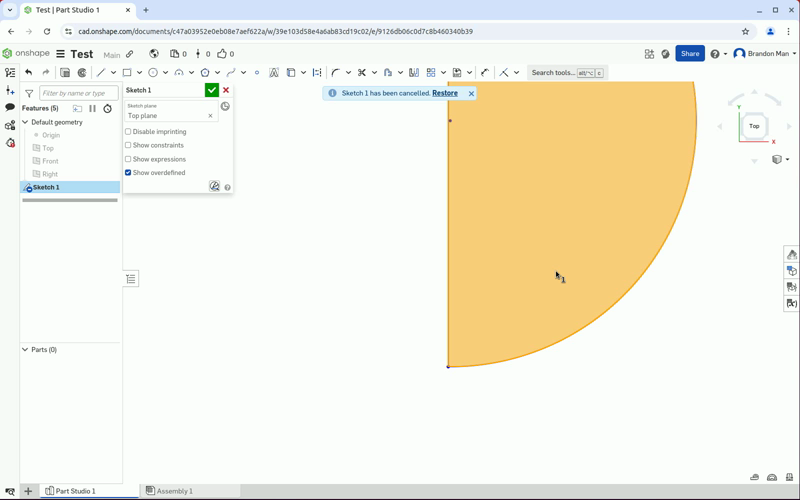
scroll(-6)
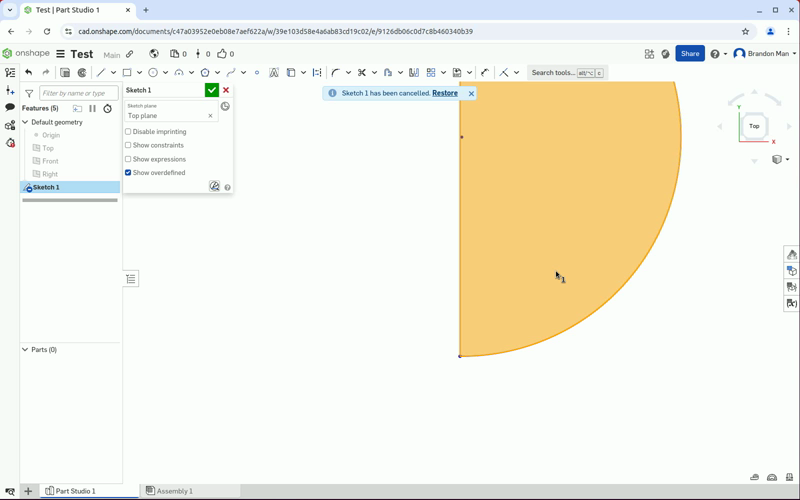
scroll(-6)
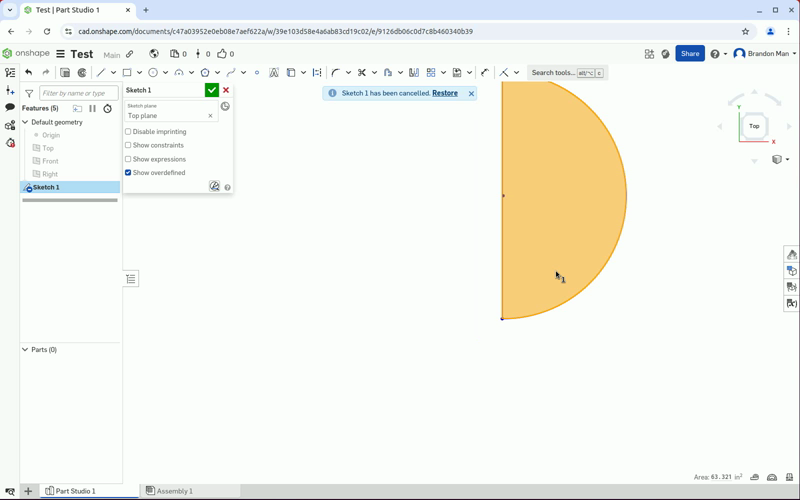
scroll(-6)
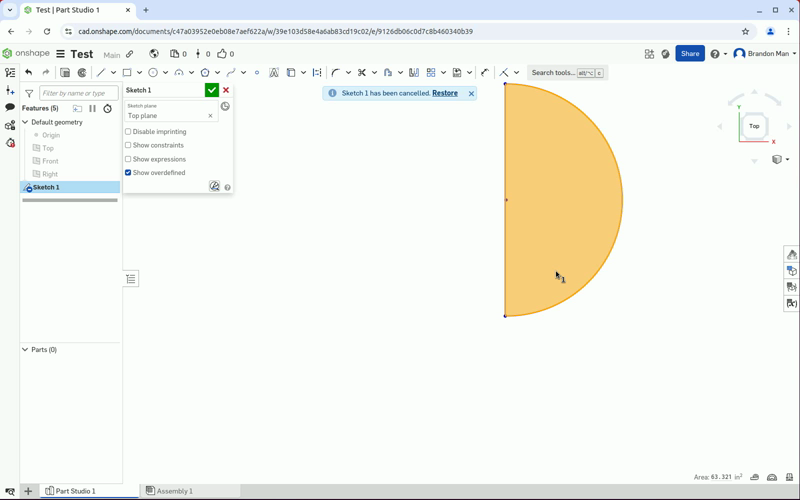
scroll(-6)
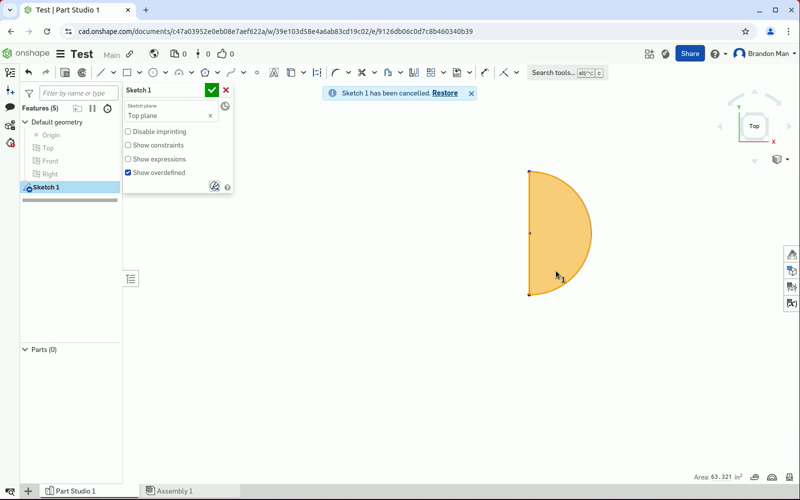
scroll(-6)
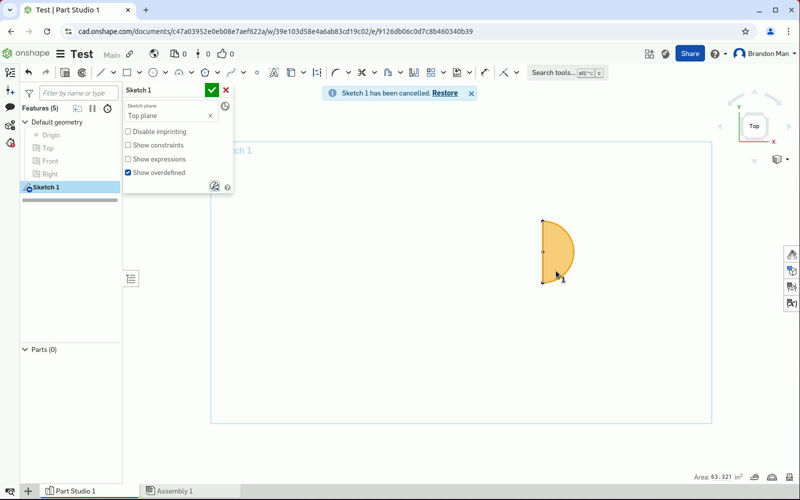
mouse_move(73, 352)
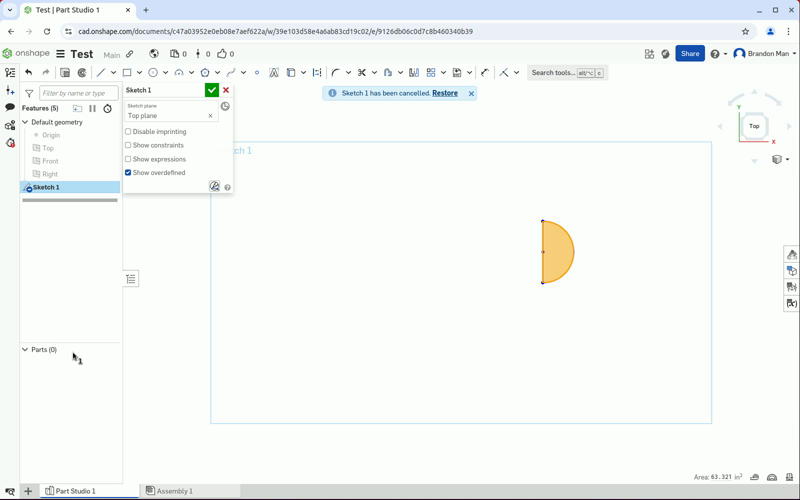
key(shift+y)
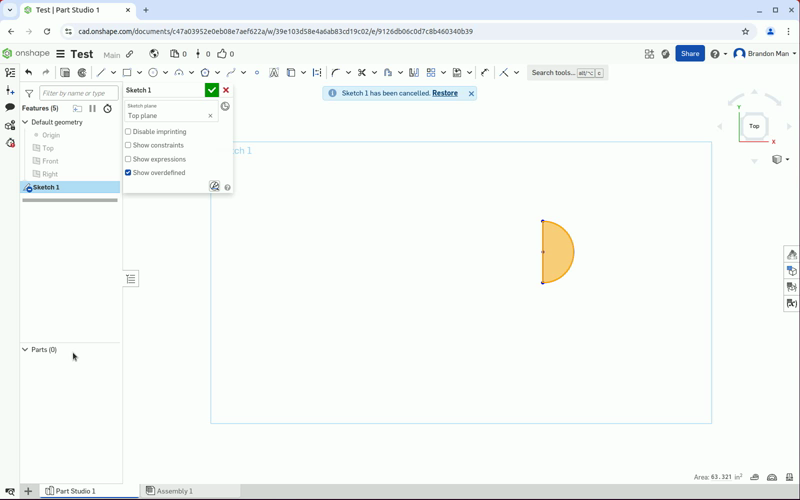
key(shift+e)
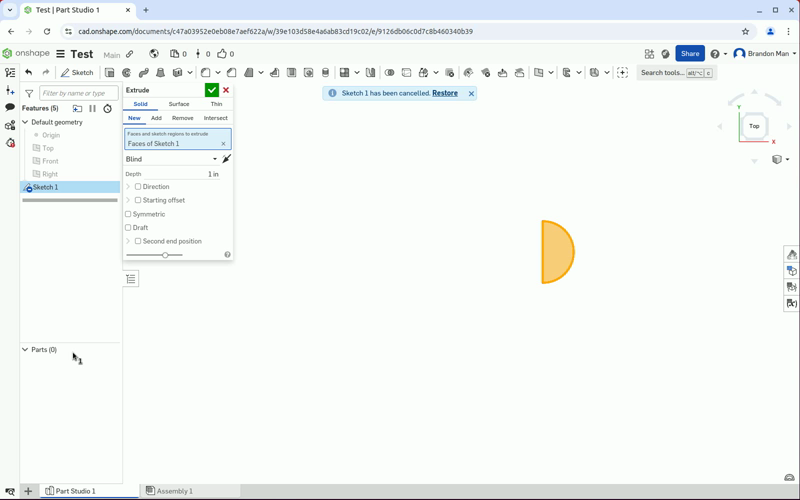
mouse_move(143, 106)
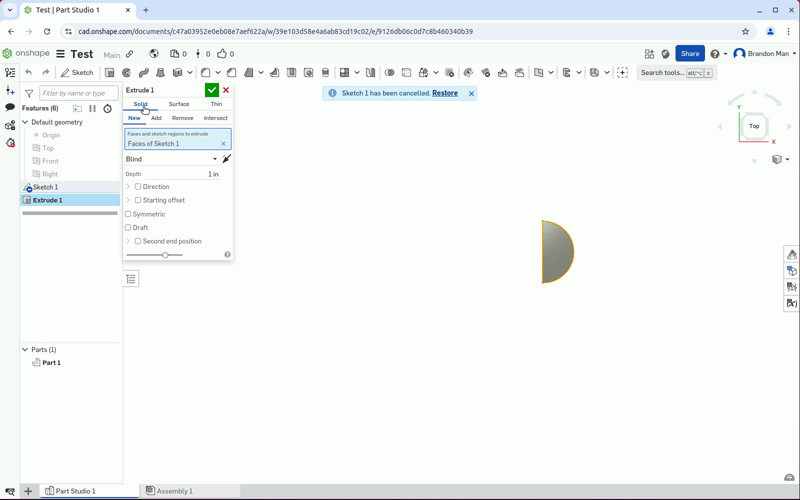
click(143, 106)
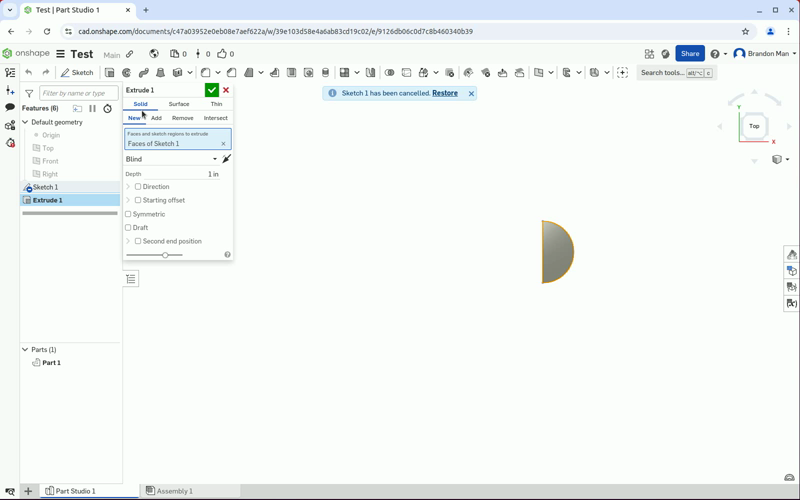
mouse_move(137, 120)
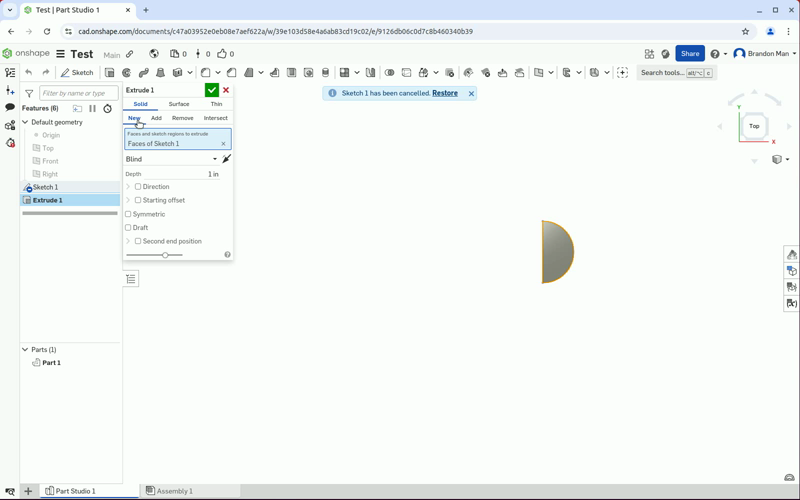
click(137, 120)
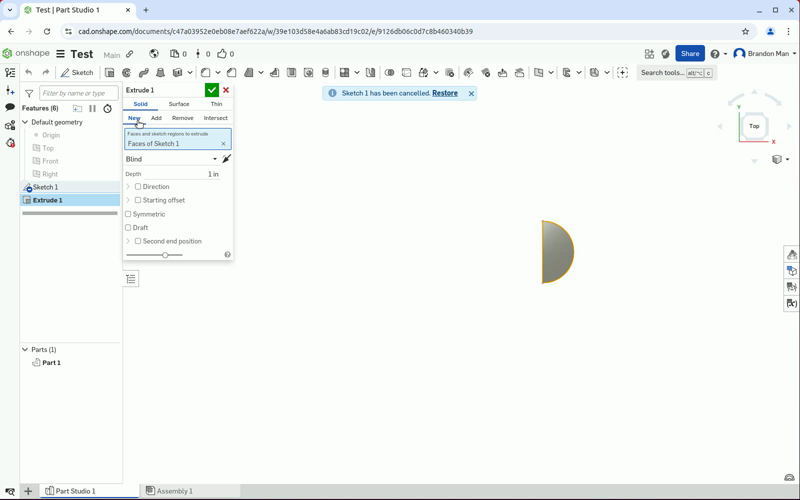
key(tab, 4)
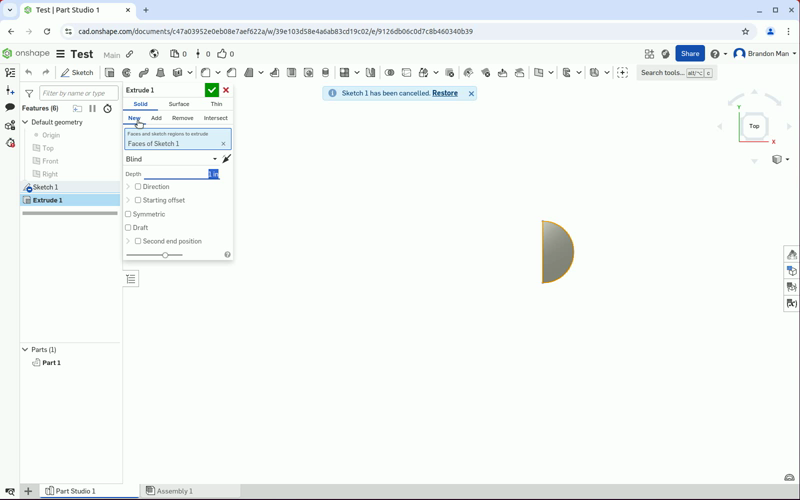
text(-2.889)
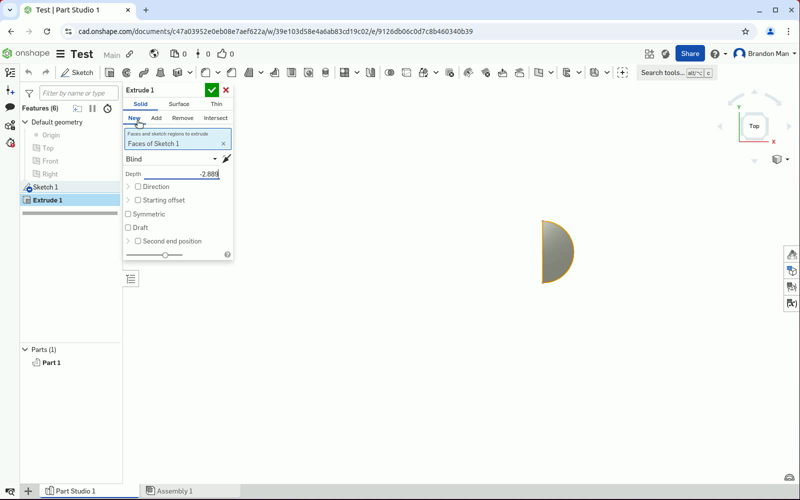
key(enter)
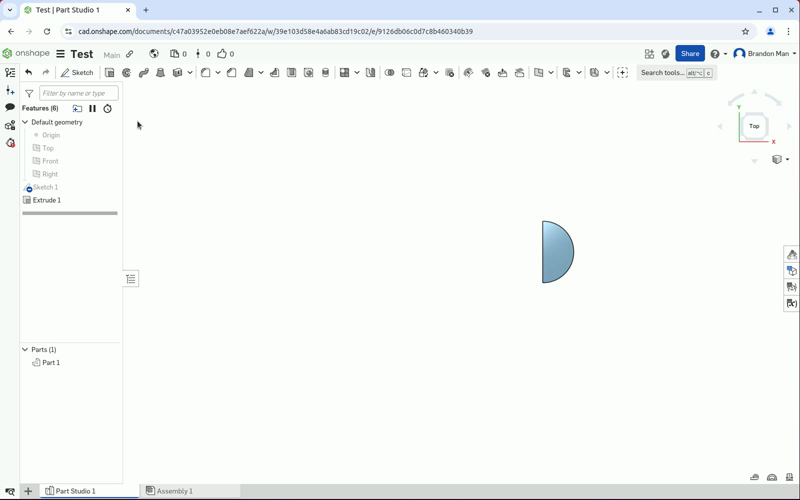
key(shift+h)
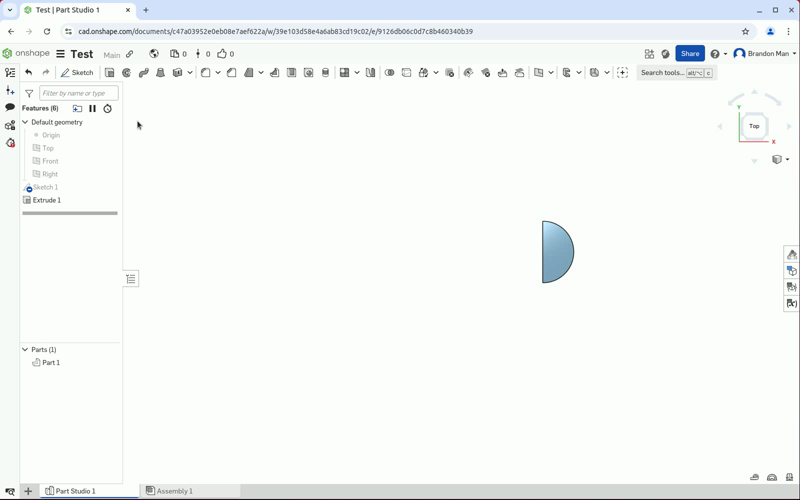
key(shift+h)
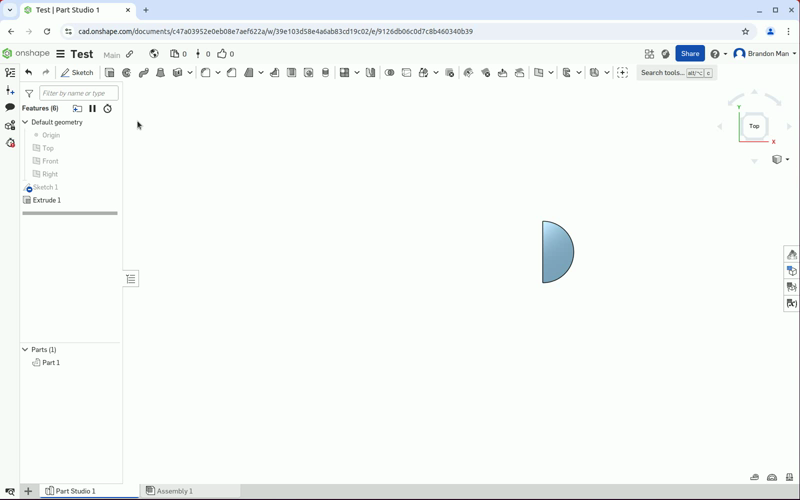
mouse_move(73, 189)
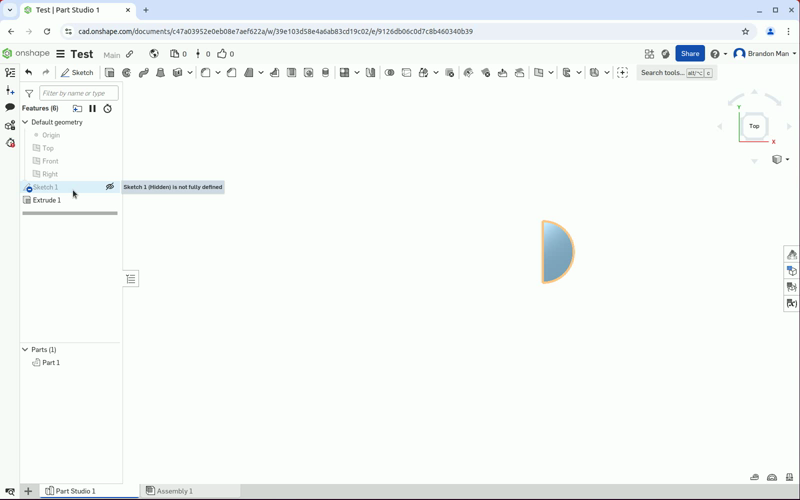
click(73, 189)
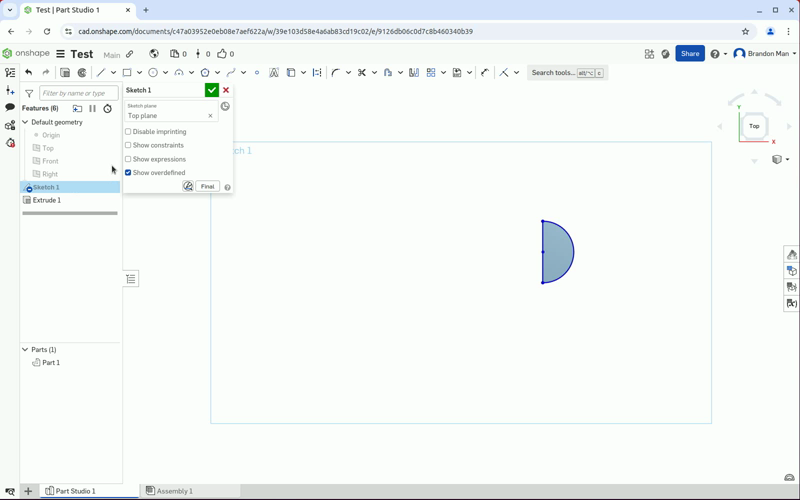
mouse_move(229, 92)
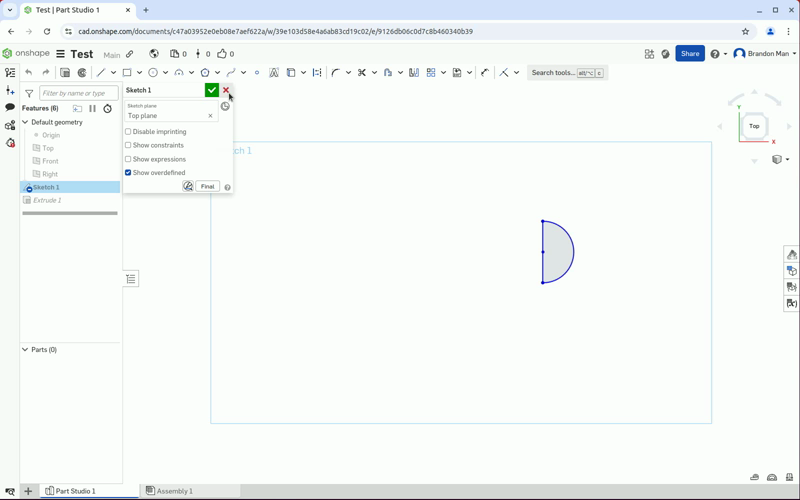
click(229, 92)
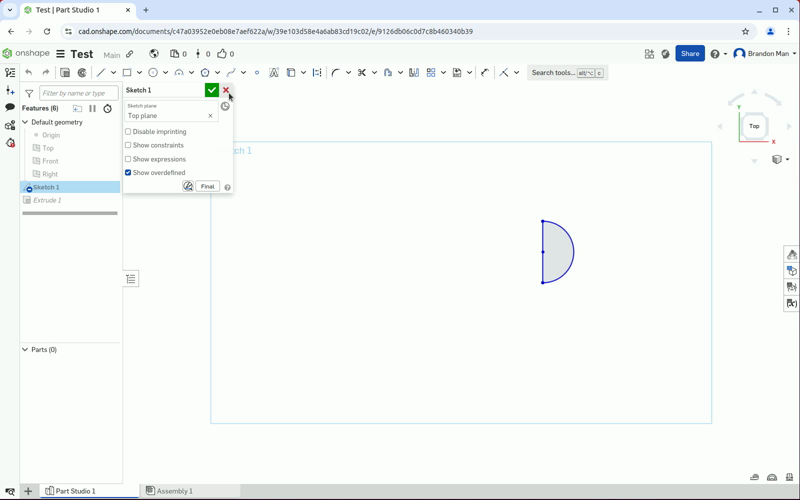
key(shift+s)
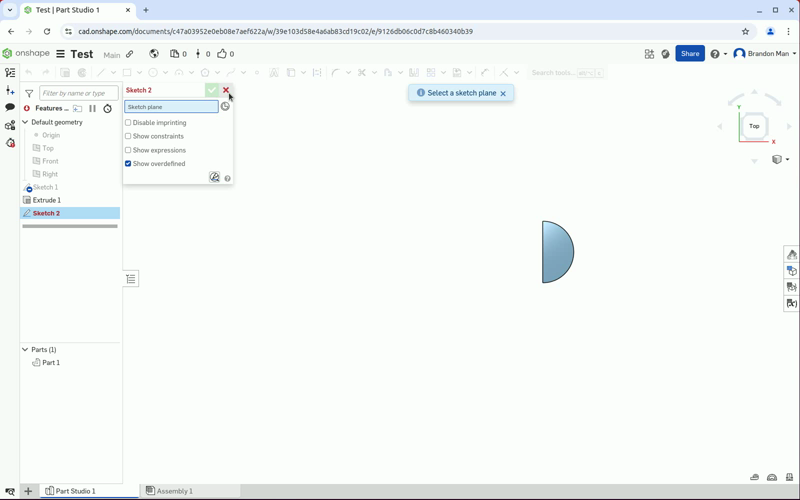
mouse_move(73, 150)
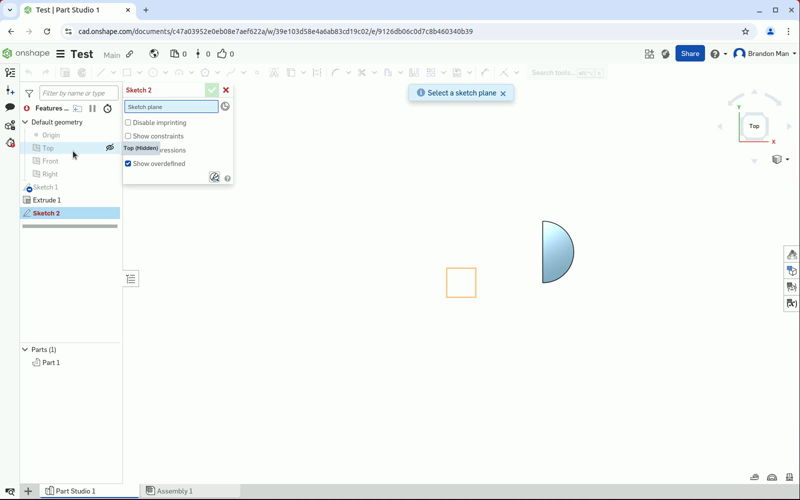
click(73, 150)
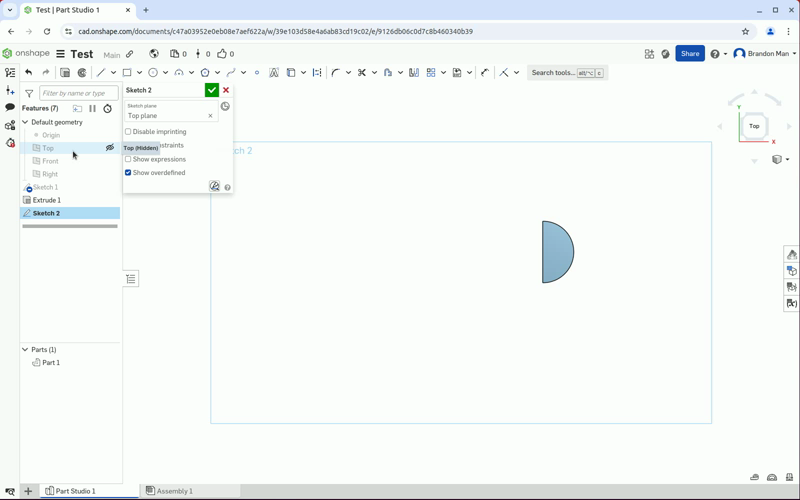
mouse_move(73, 352)
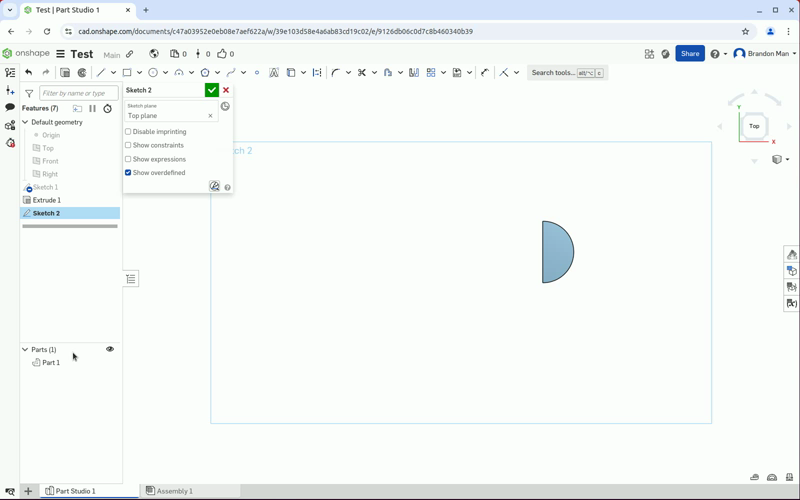
key(y)
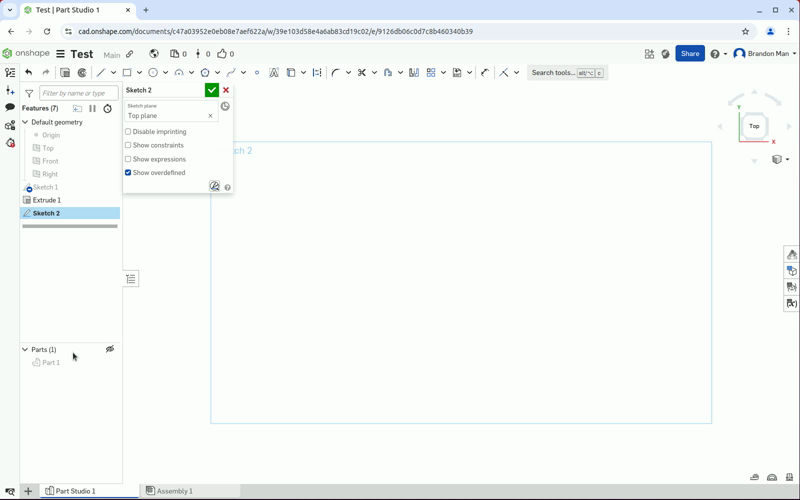
key(a)
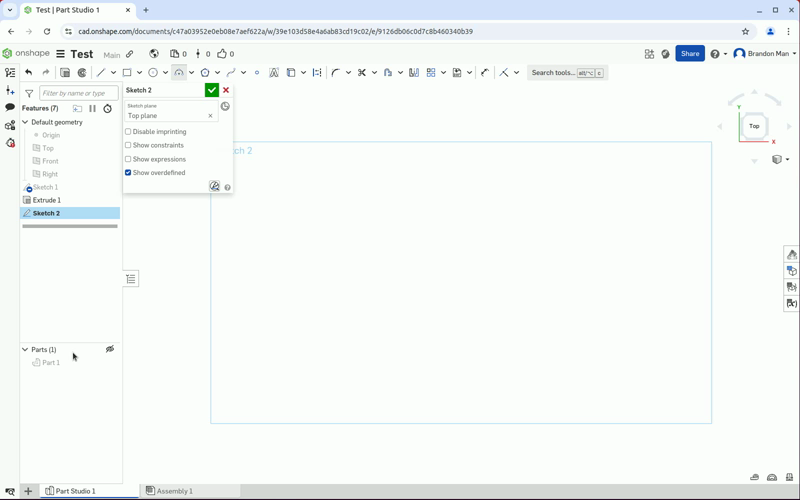
key_down(shift)
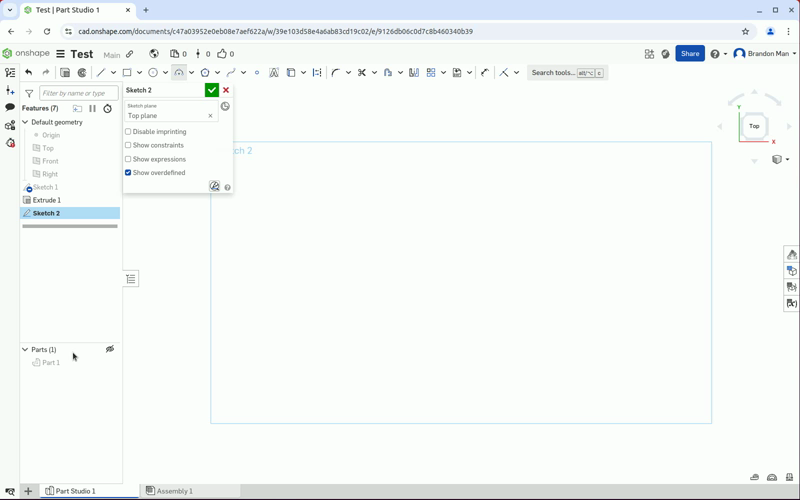
mouse_move(460, 282)
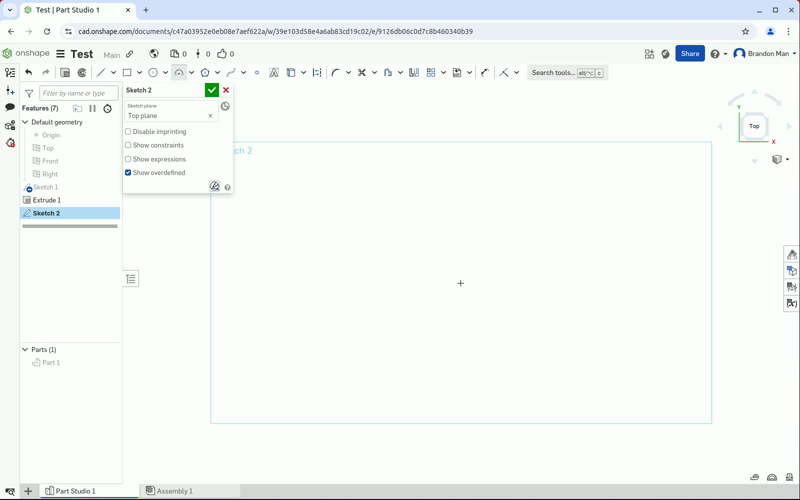
click(460, 282)
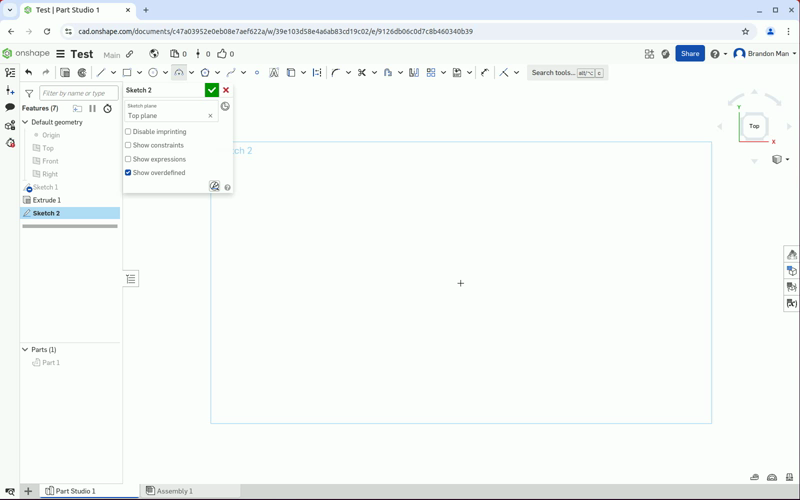
key_up(shift)
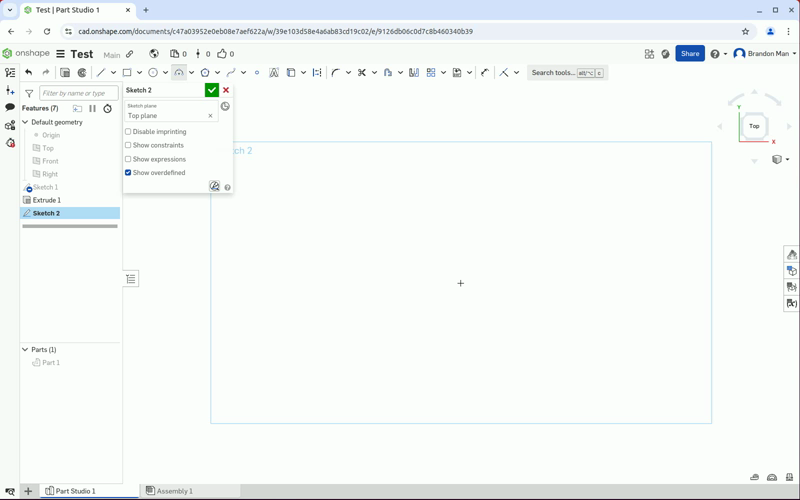
key_down(shift)
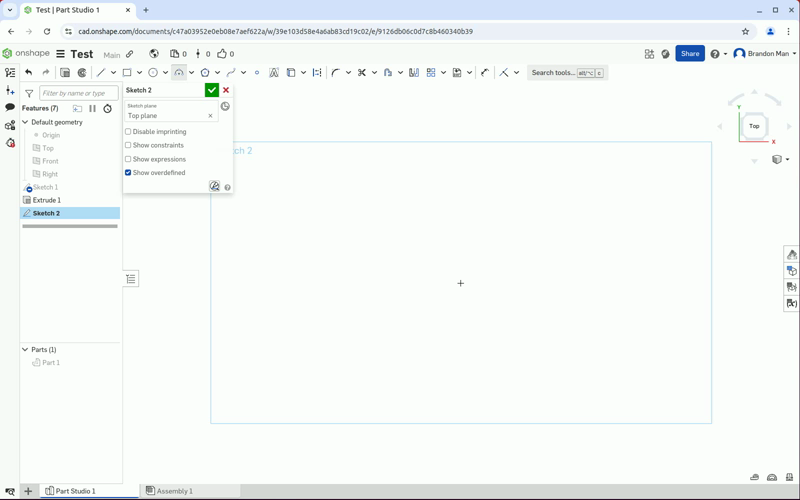
mouse_move(460, 221)
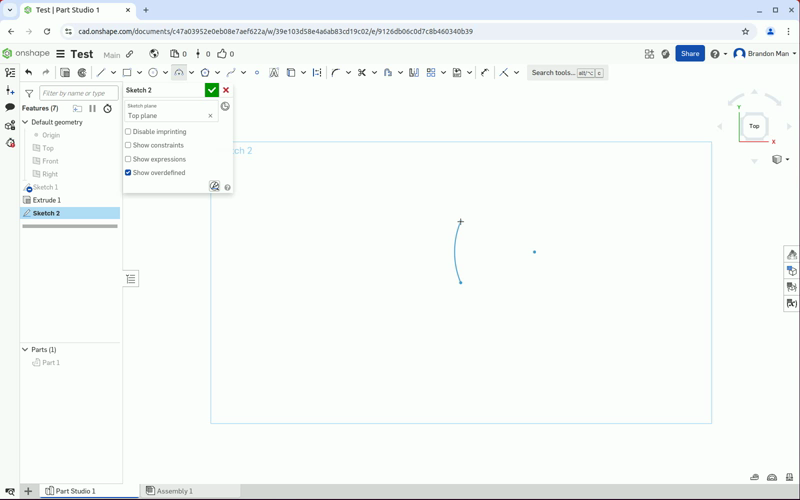
click(460, 221)
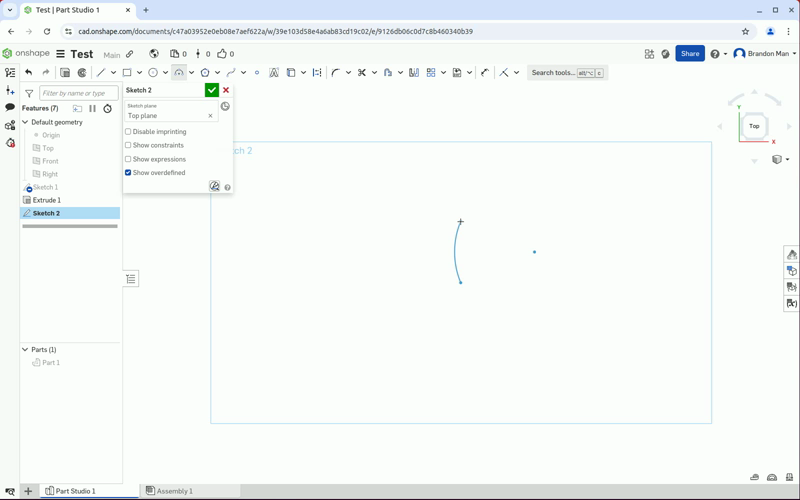
mouse_move(491, 252)
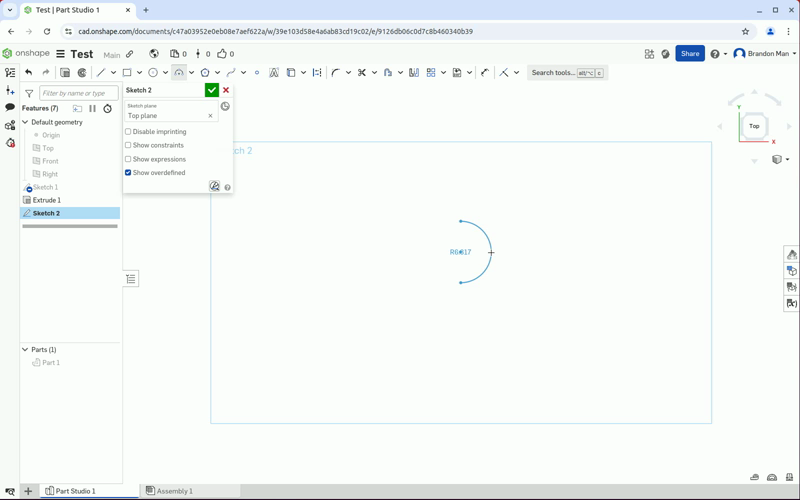
click(491, 252)
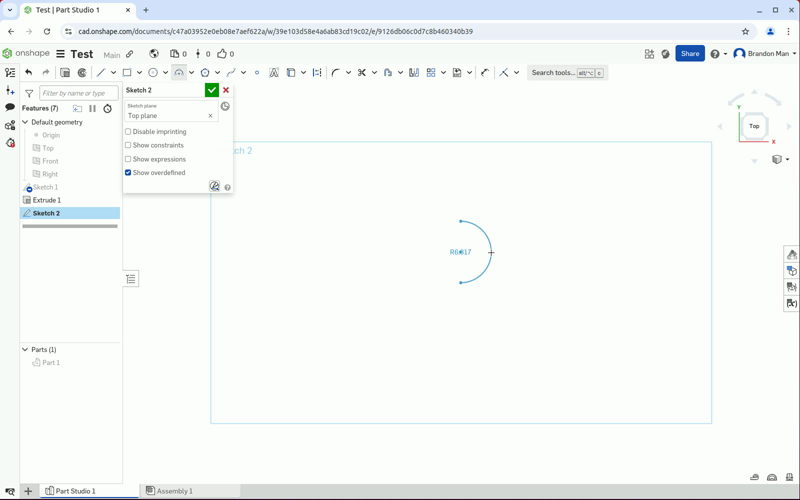
key_up(shift)
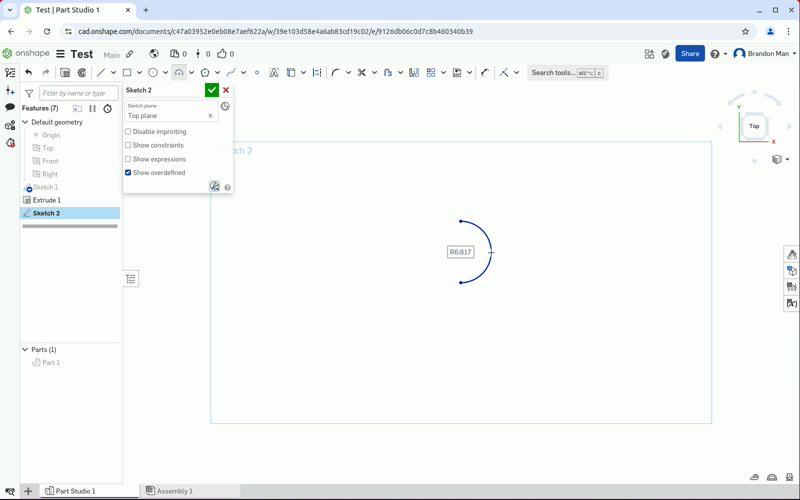
key(esc)
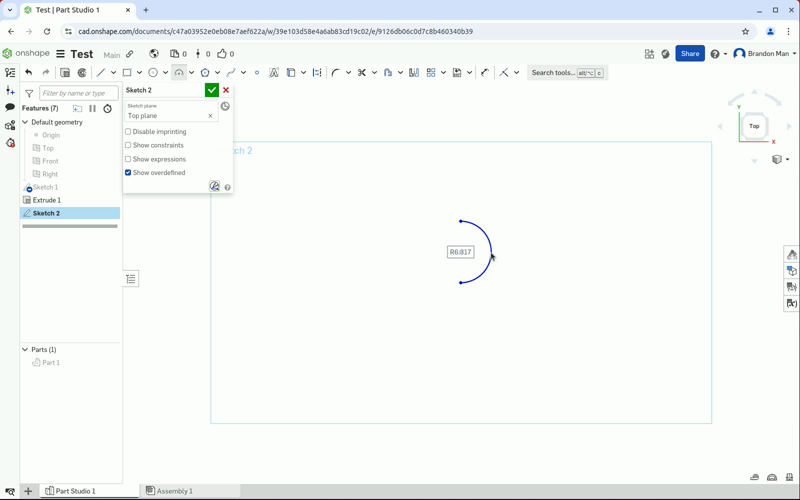
key(l)
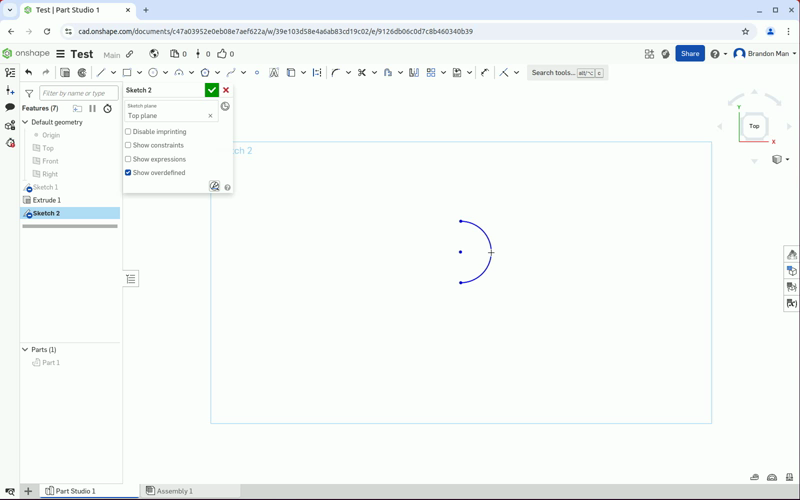
mouse_move(460, 221)
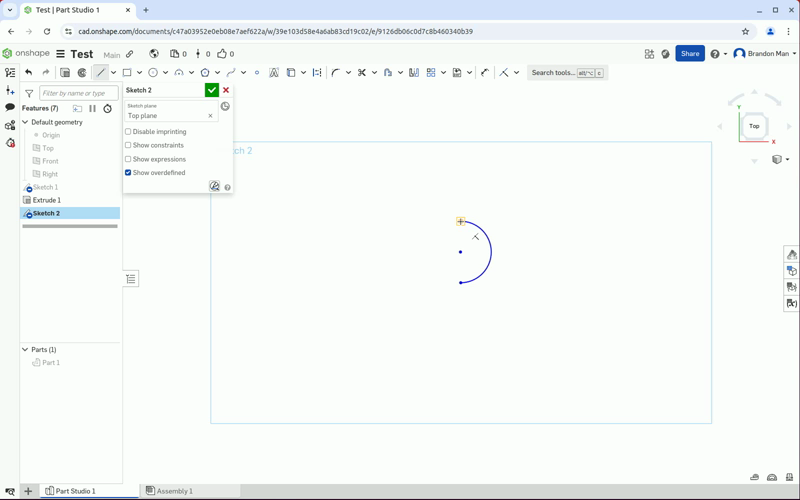
click(460, 221)
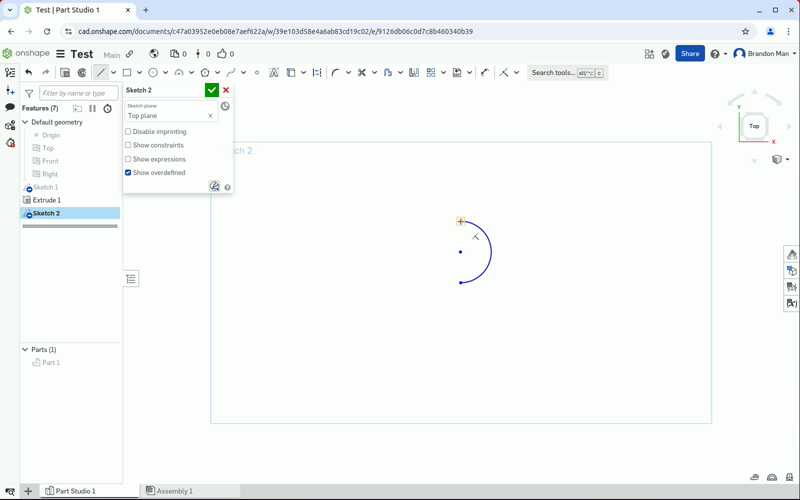
key_down(shift)
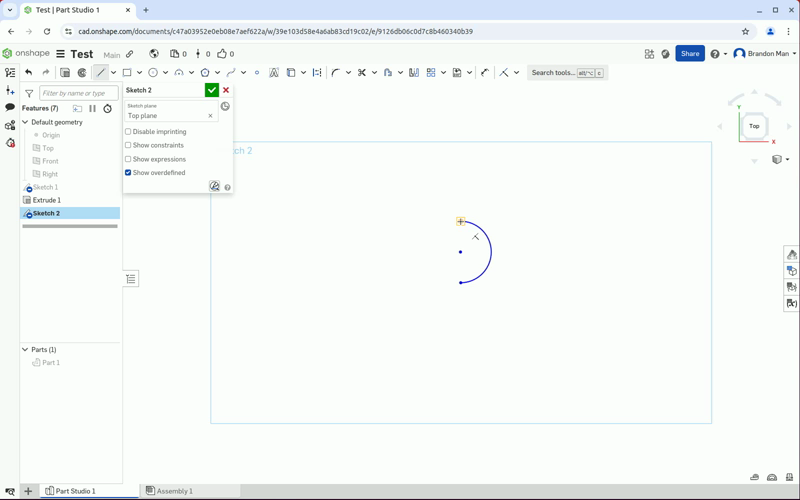
mouse_move(460, 282)
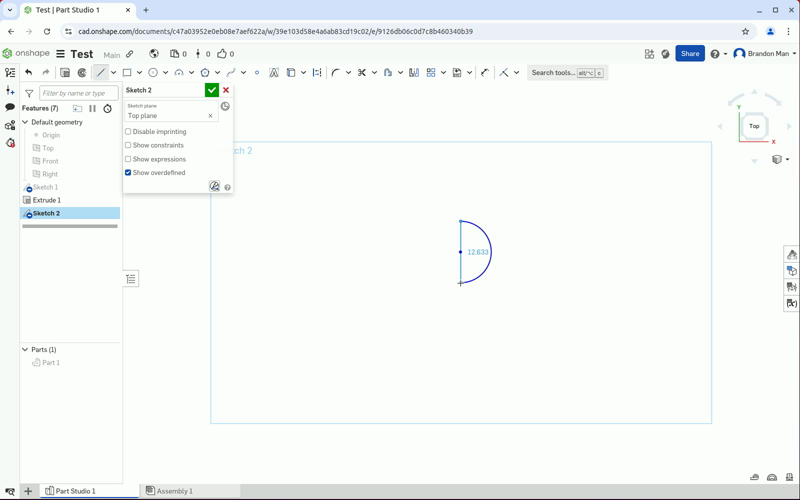
key_up(shift)
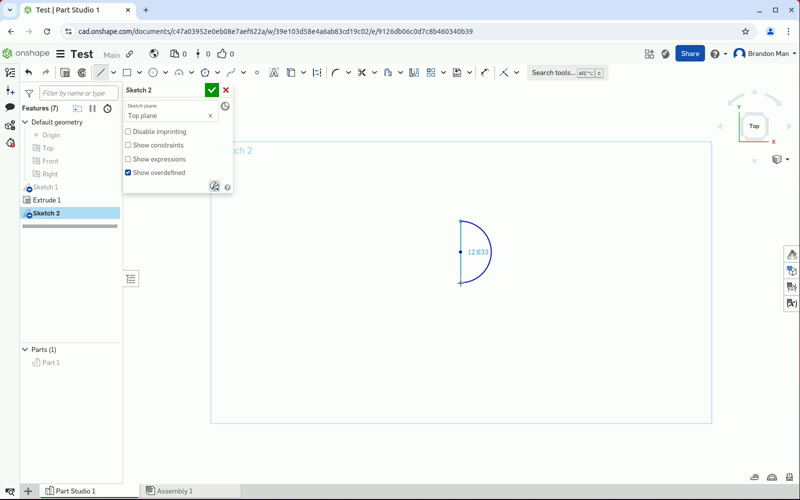
click(460, 282)
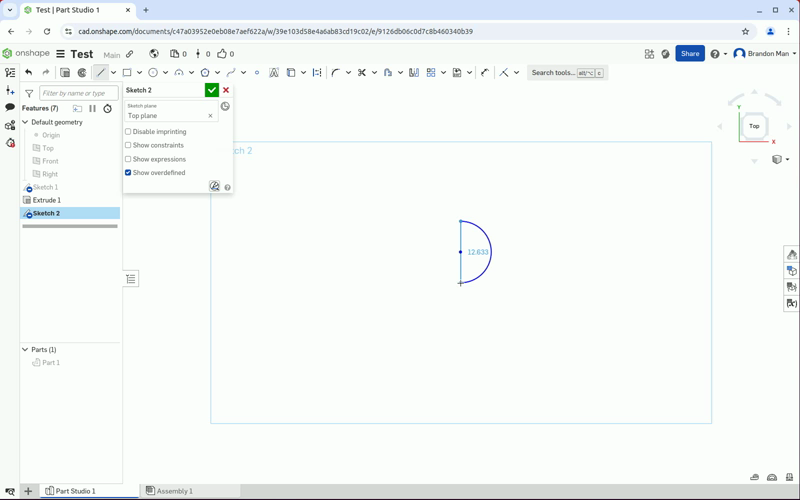
key(esc)
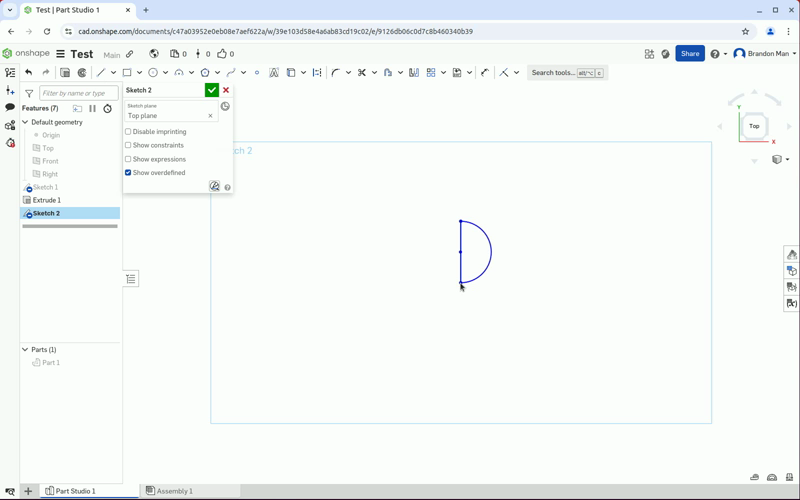
mouse_move(469, 268)
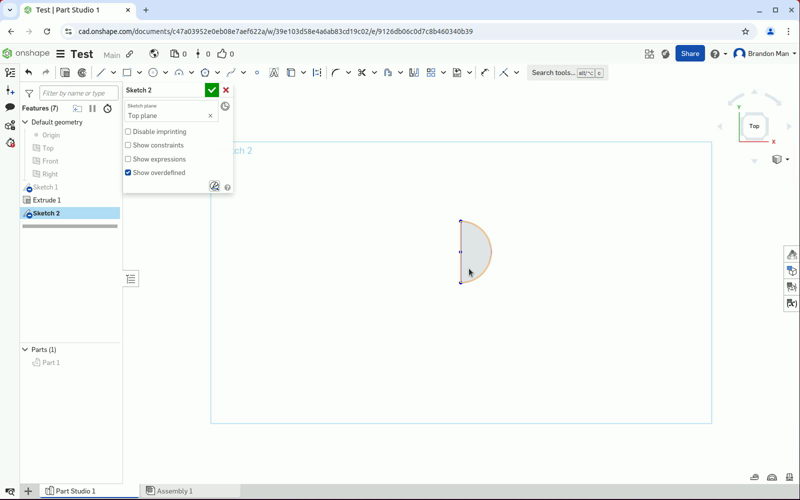
scroll(6)
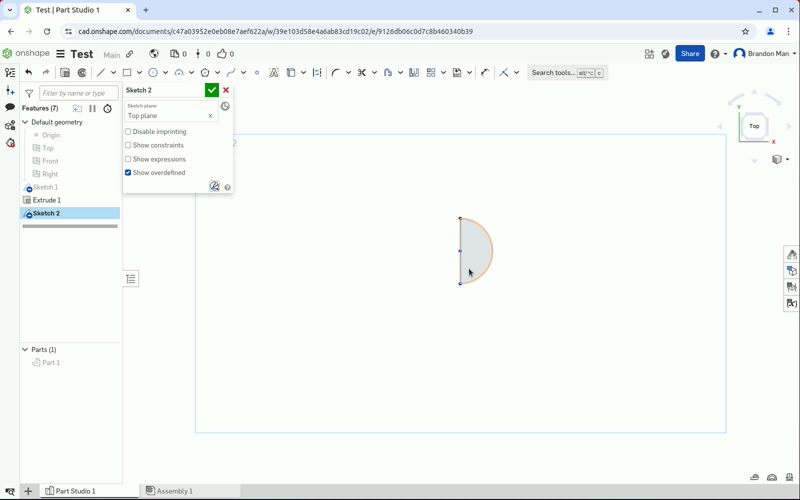
scroll(6)
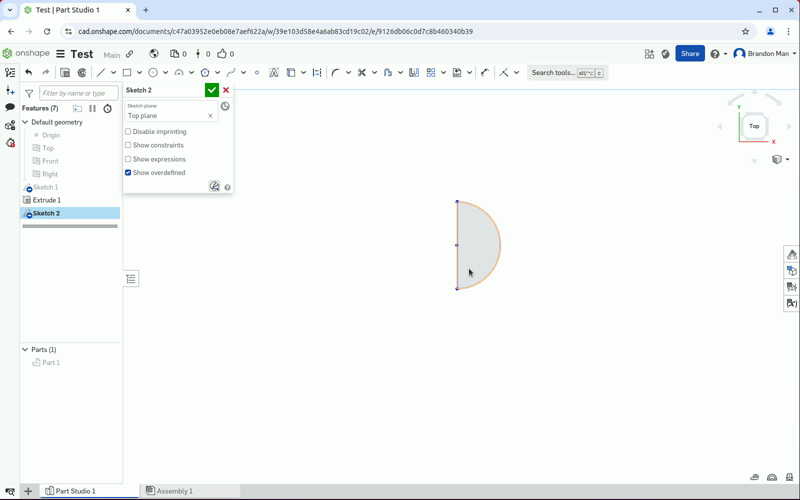
scroll(6)
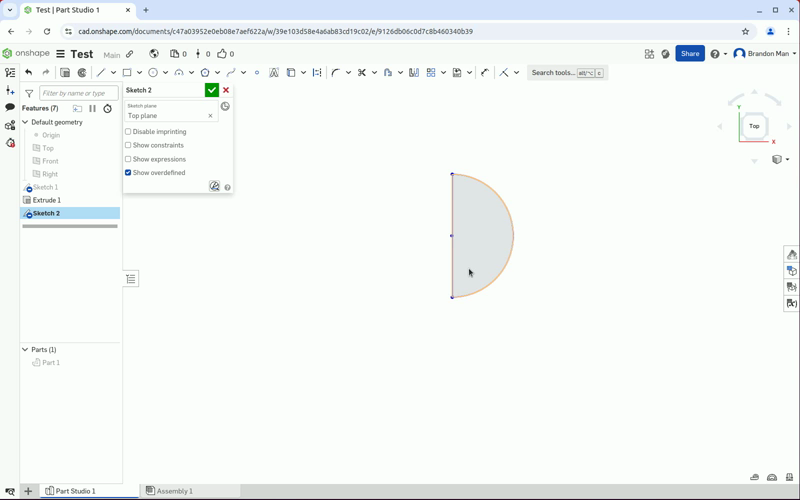
scroll(6)
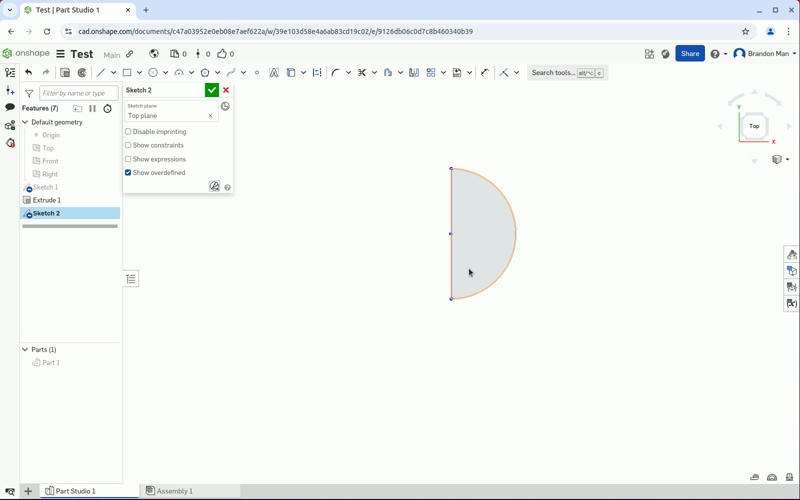
scroll(6)
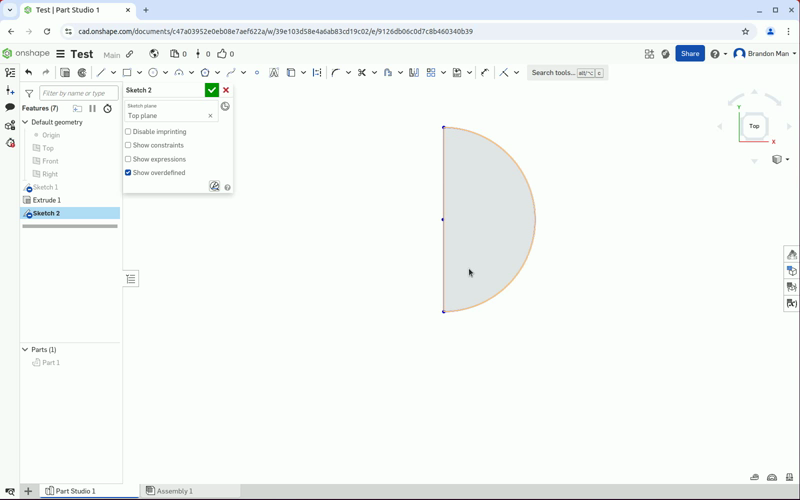
scroll(6)
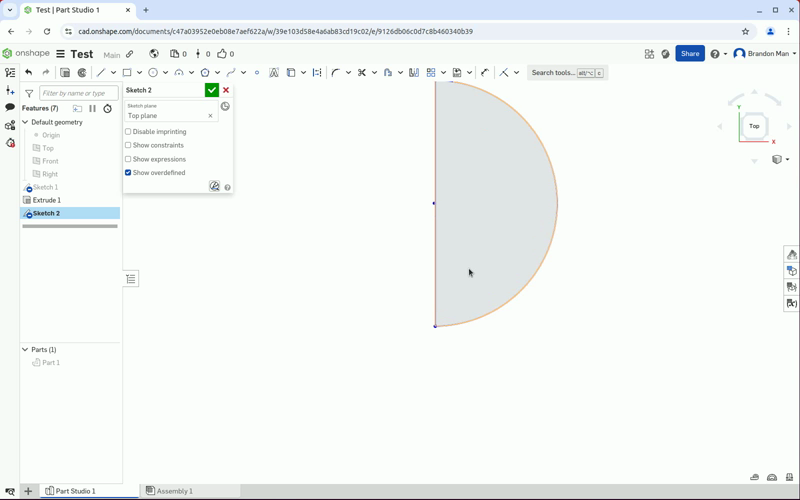
scroll(6)
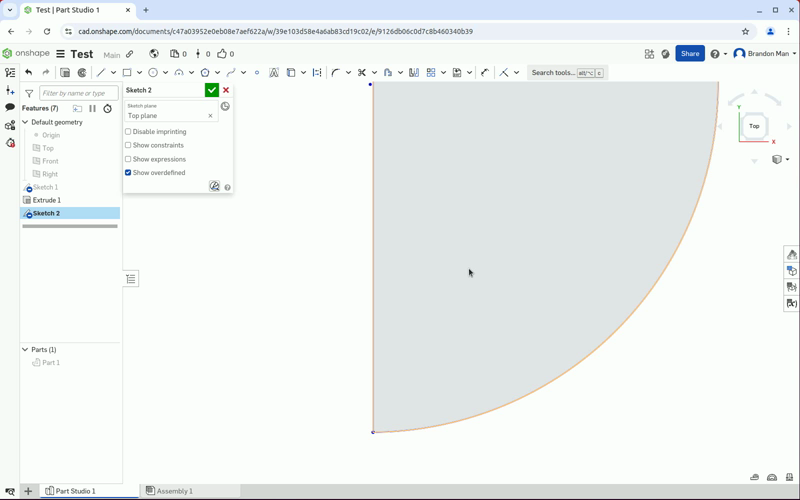
click(469, 268)
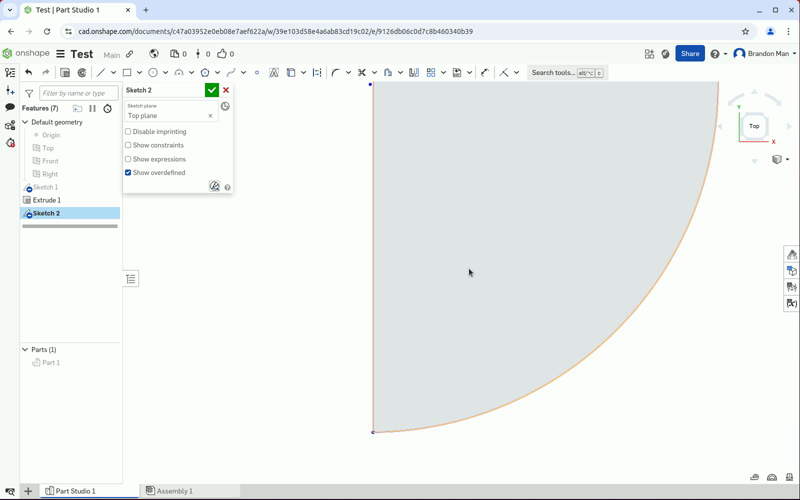
scroll(-6)
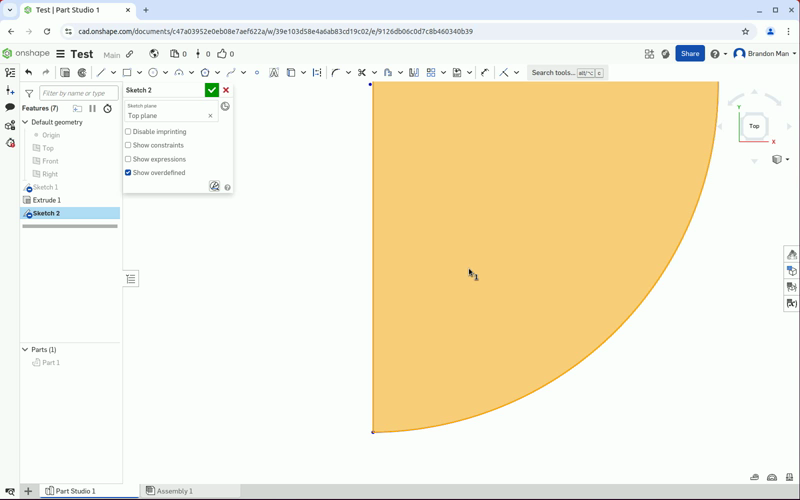
scroll(-6)
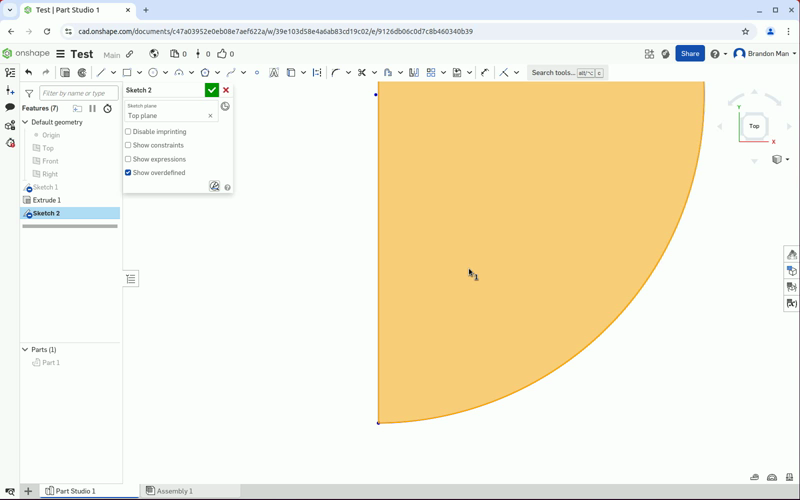
scroll(-6)
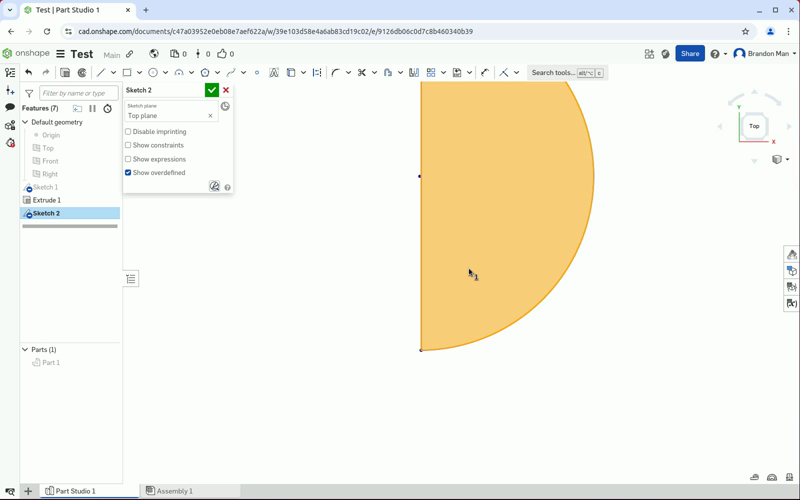
scroll(-6)
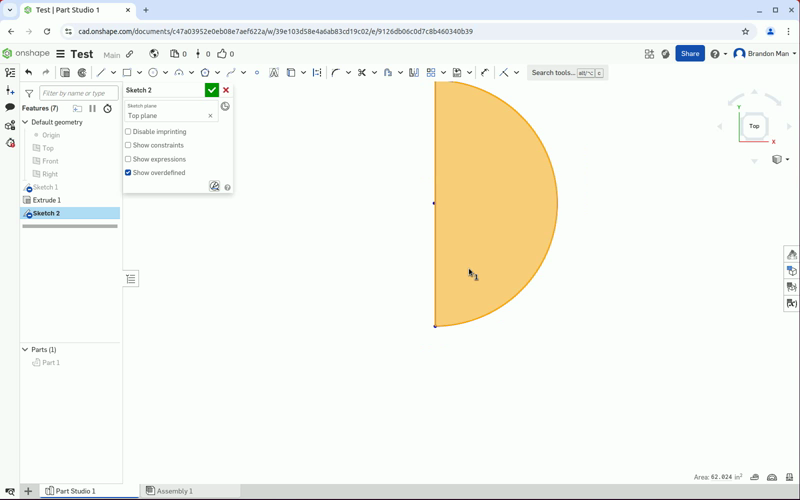
scroll(-6)
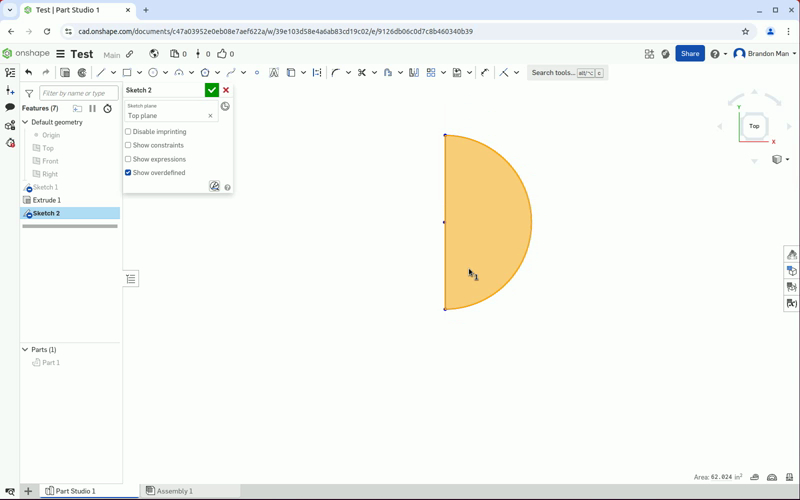
scroll(-6)
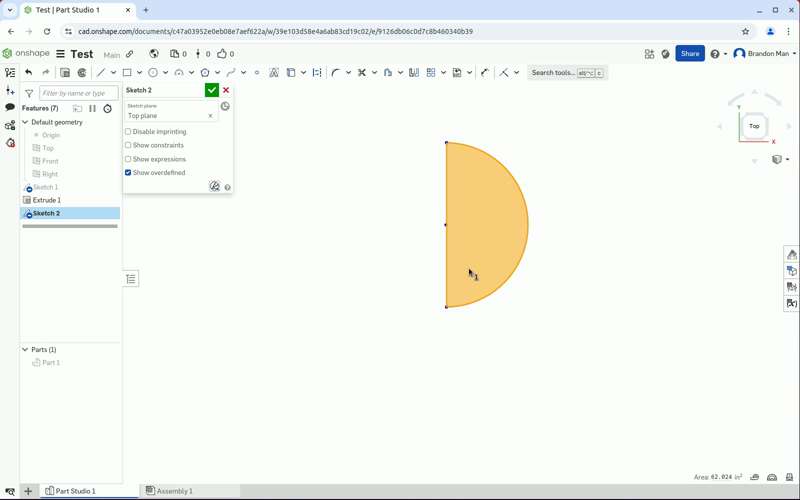
scroll(-6)
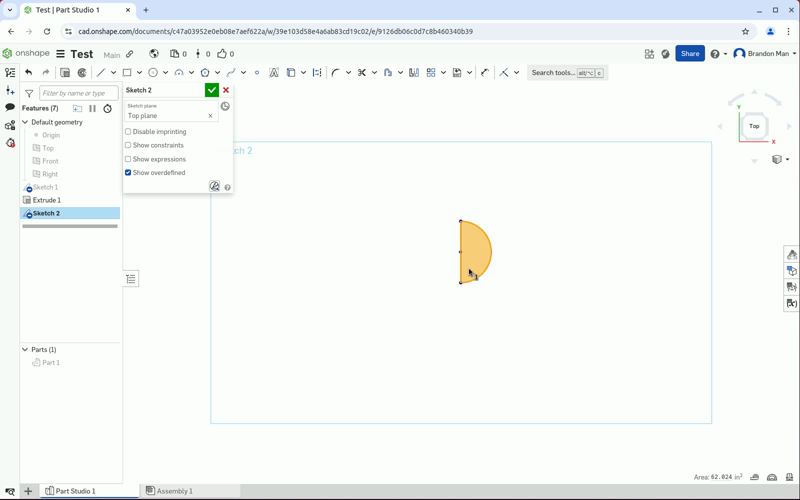
mouse_move(73, 352)
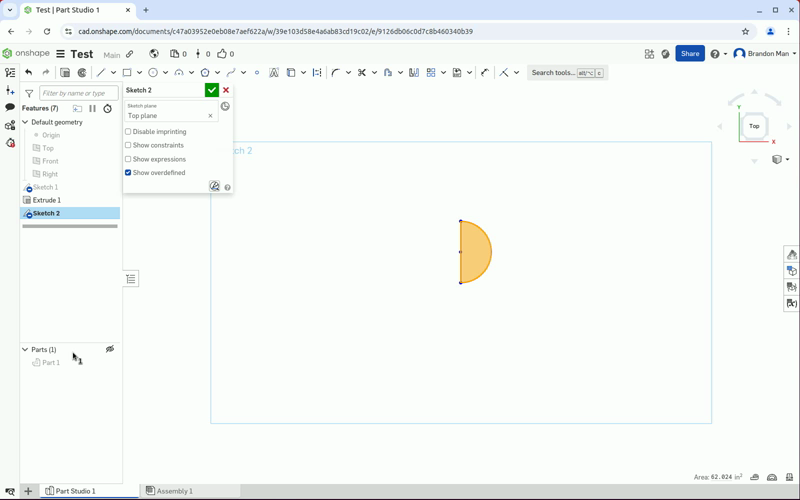
key(shift+y)
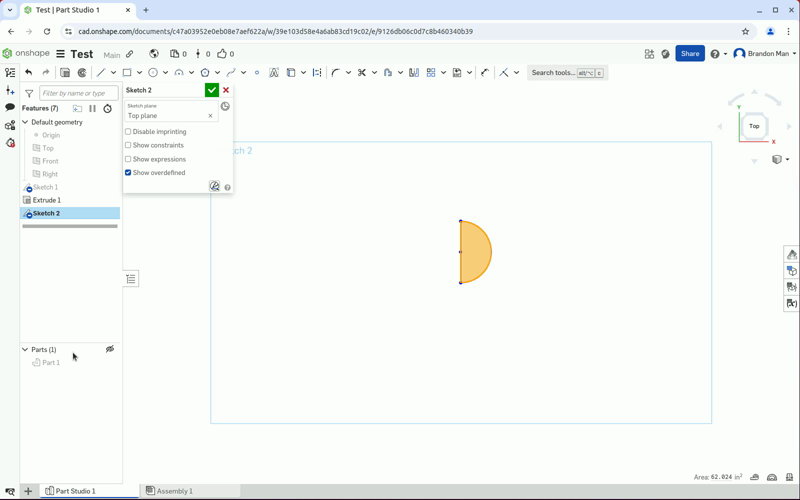
key(shift+e)
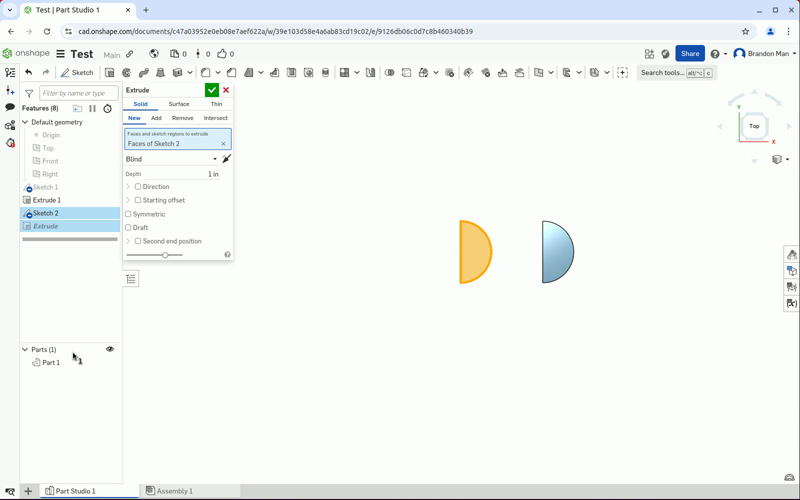
mouse_move(143, 106)
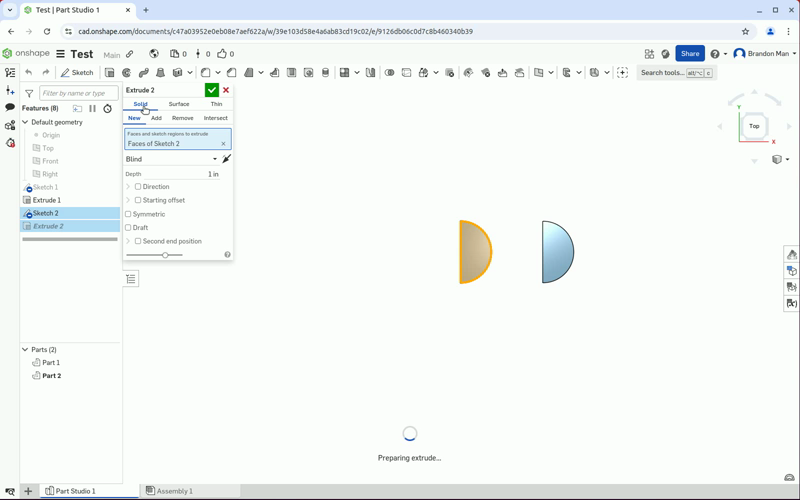
click(143, 106)
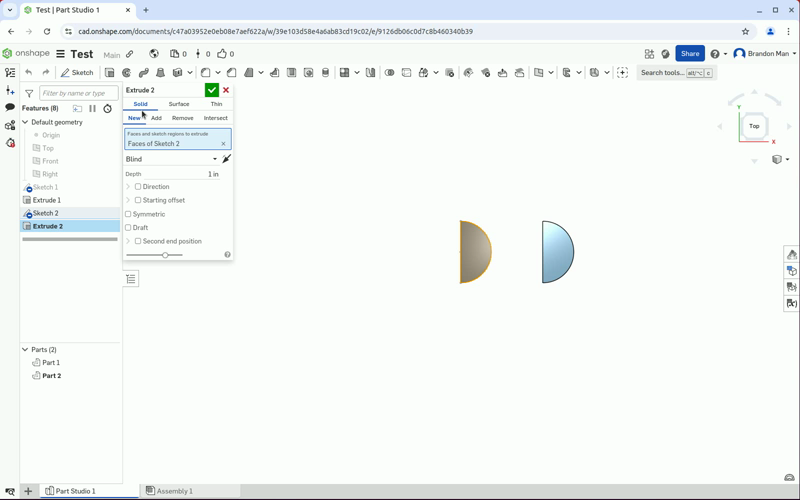
mouse_move(137, 120)
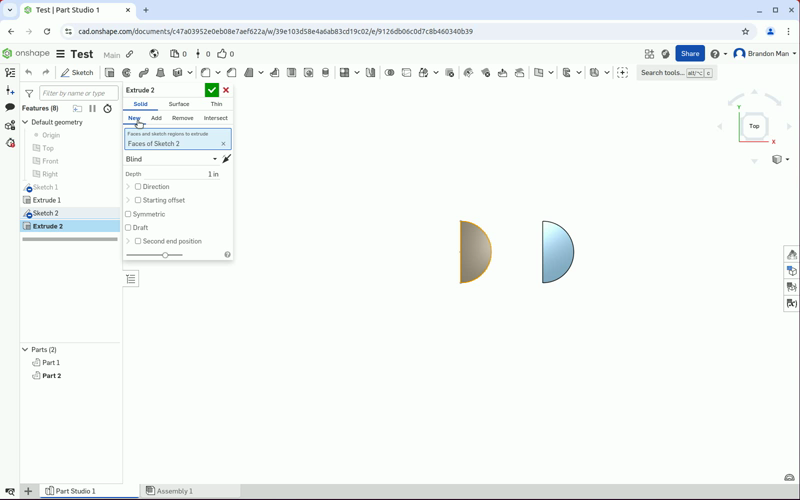
click(137, 120)
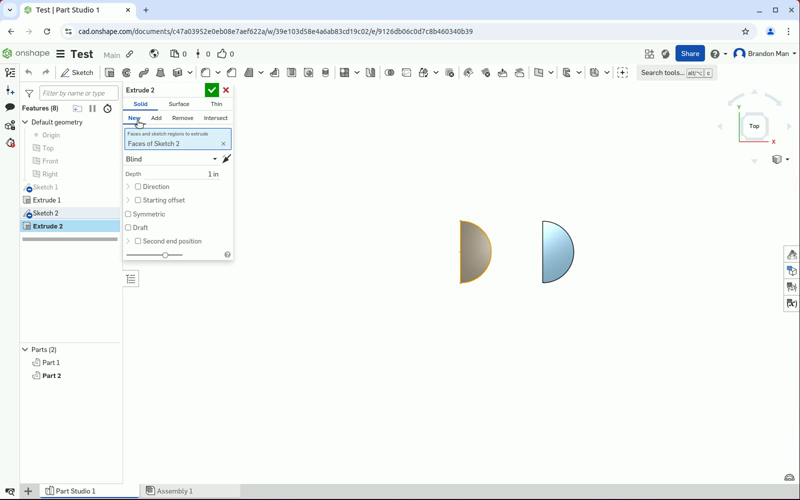
key(tab, 4)
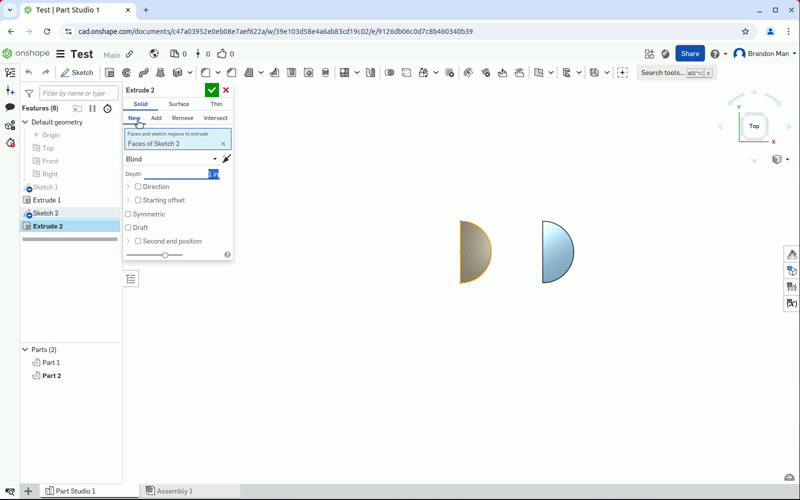
text(-2.889)
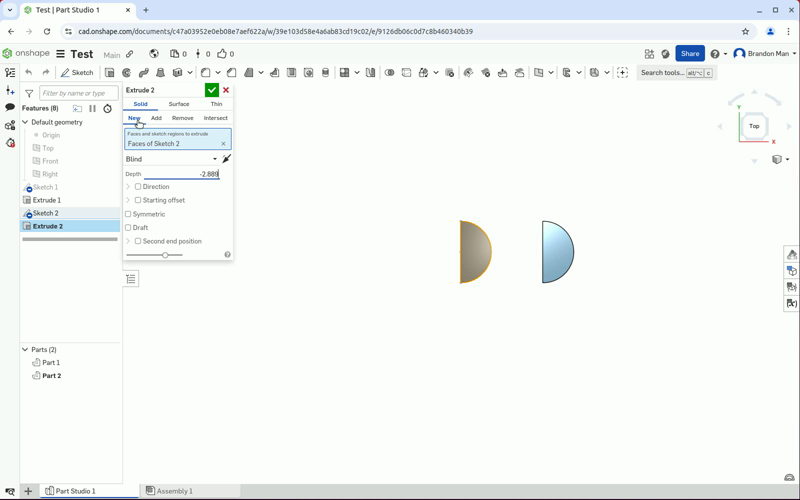
key(enter)
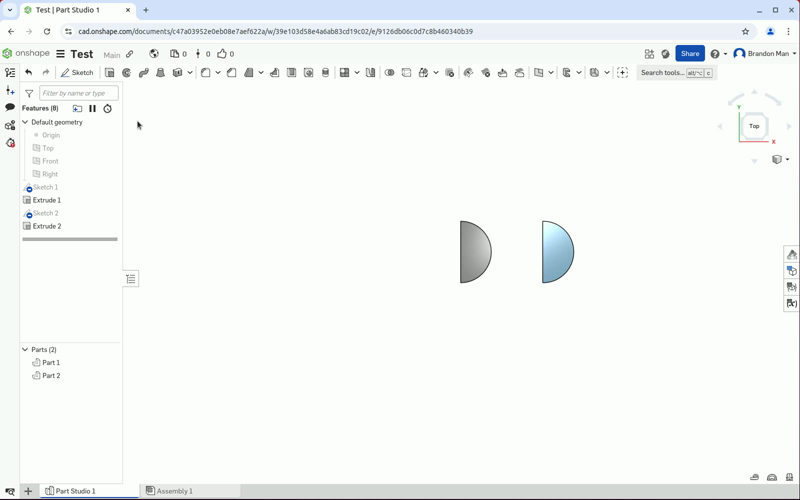
key(shift+h)
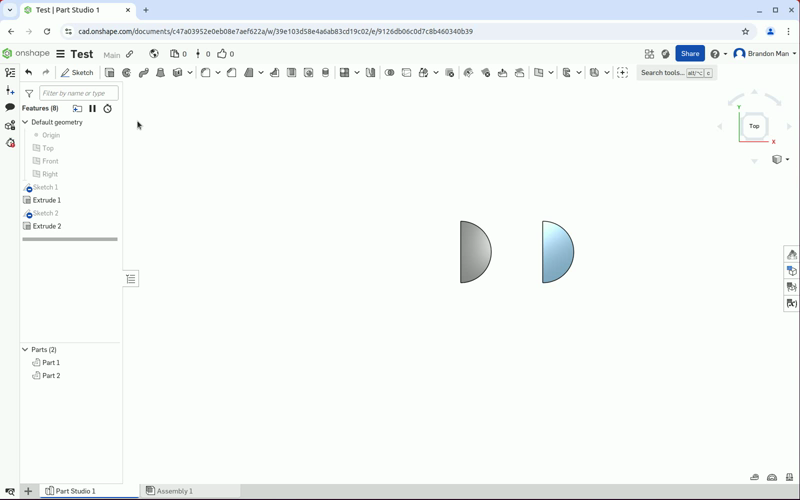
key(shift+h)
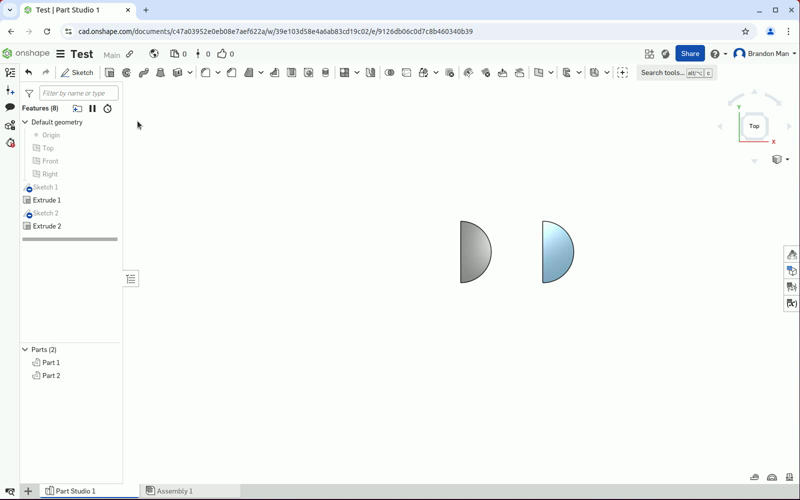
mouse_move(73, 189)
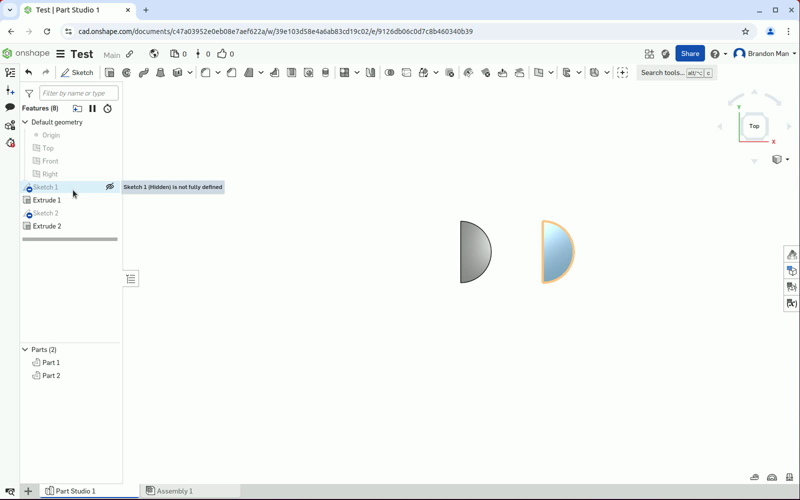
click(73, 189)
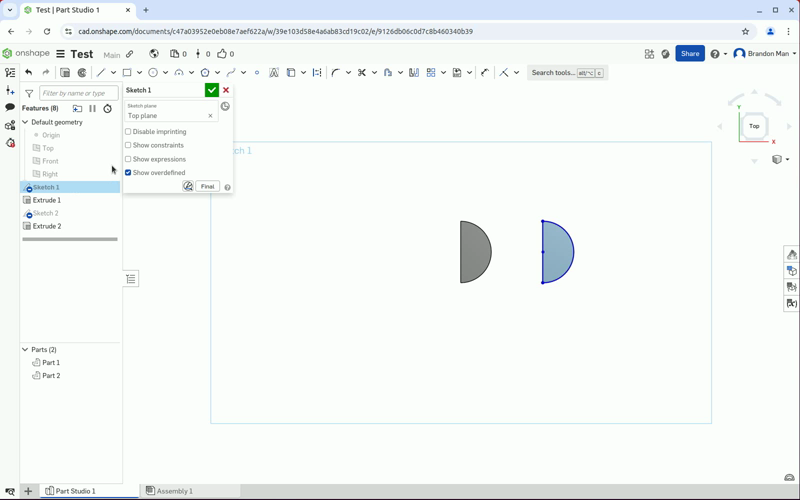
mouse_move(229, 92)
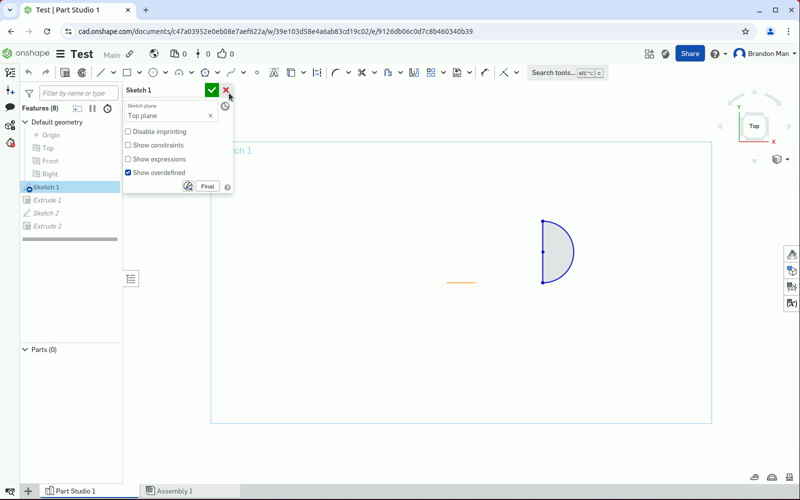
click(229, 92)
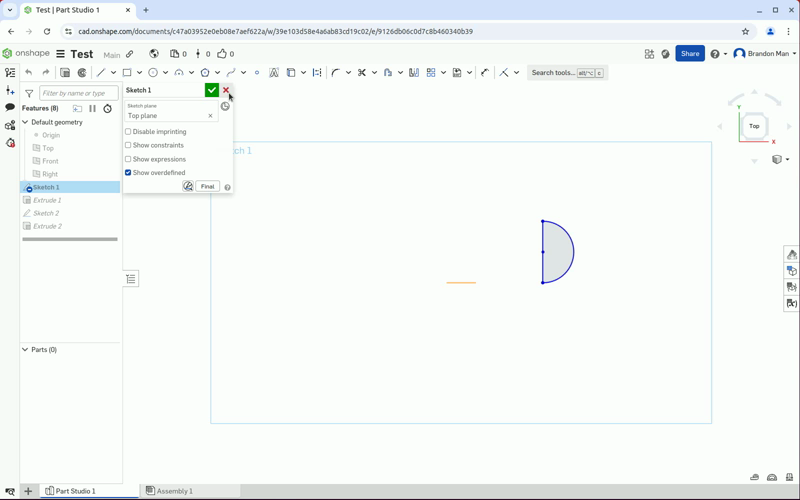
key(shift+s)
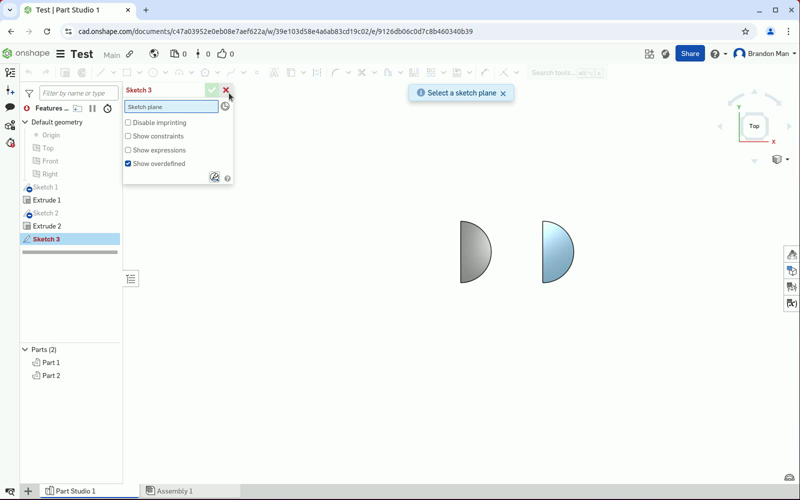
mouse_move(73, 150)
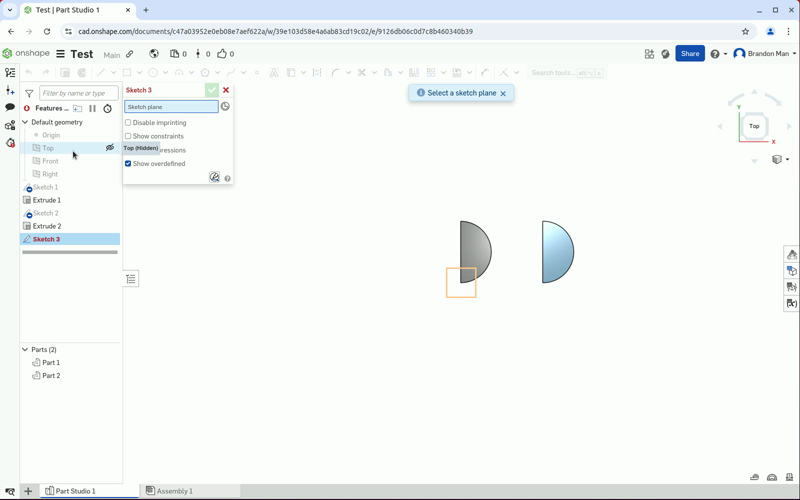
click(73, 150)
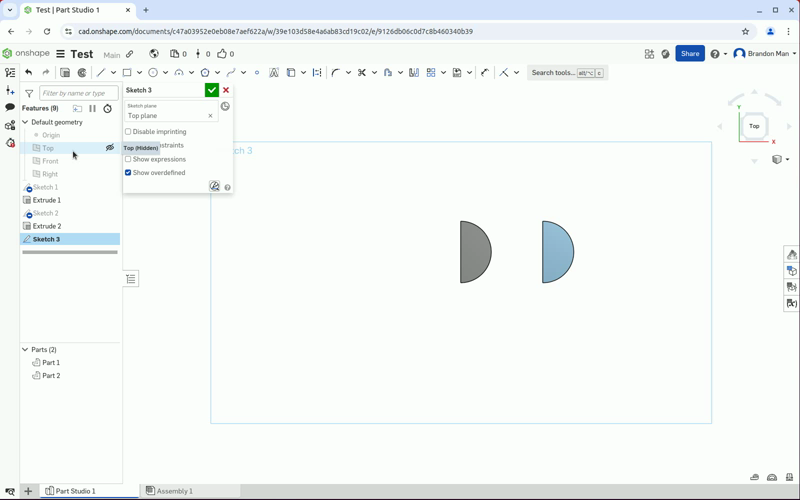
mouse_move(73, 352)
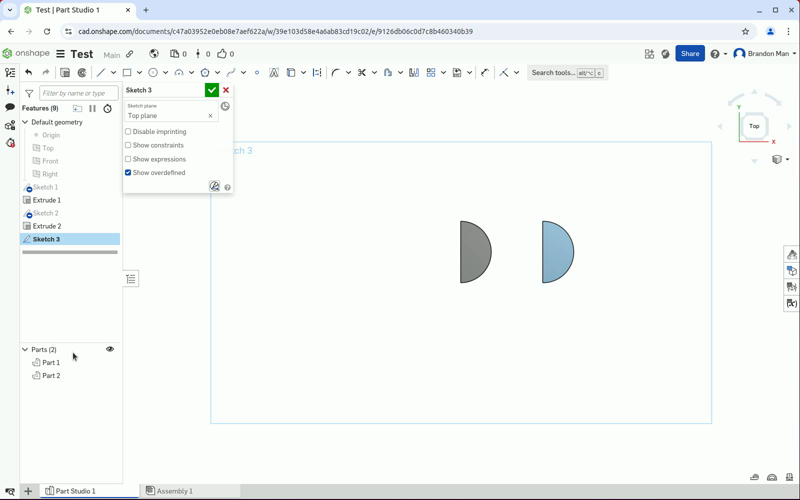
key(y)
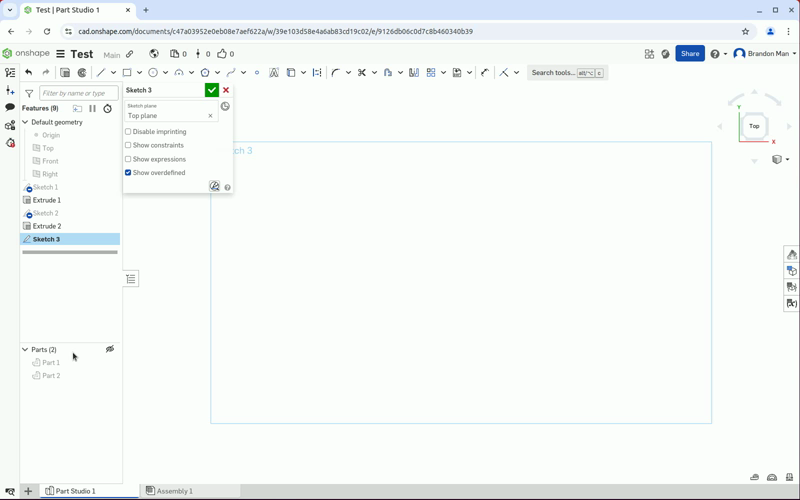
key(l)
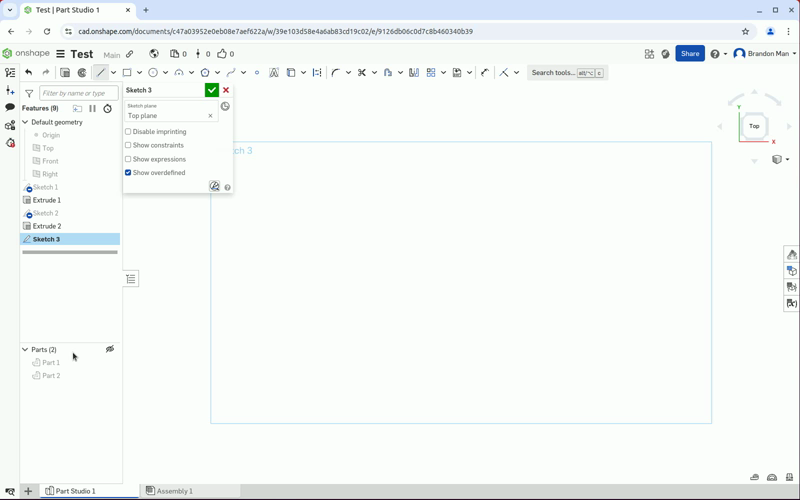
key_down(shift)
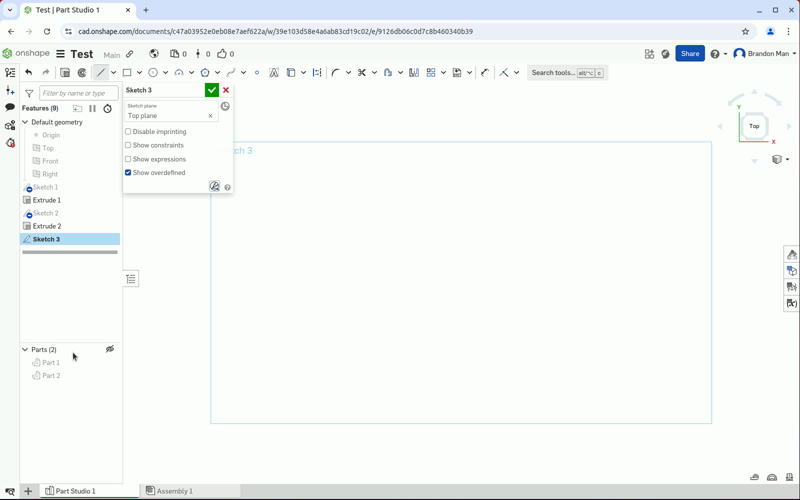
mouse_move(460, 282)
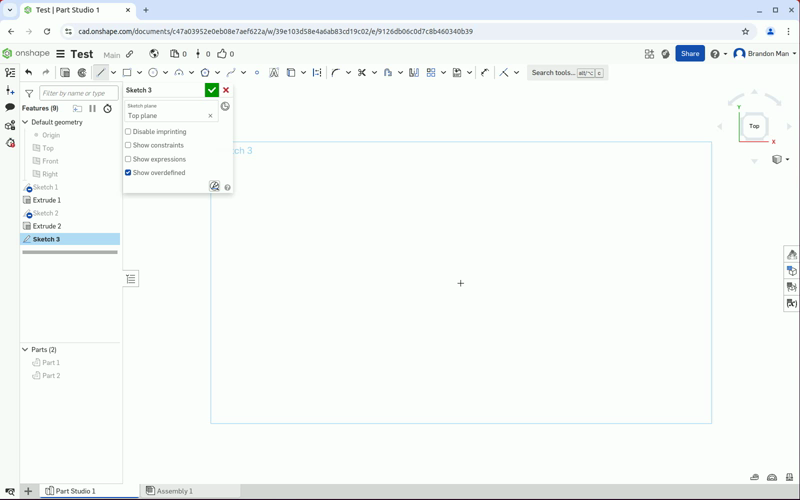
click(460, 282)
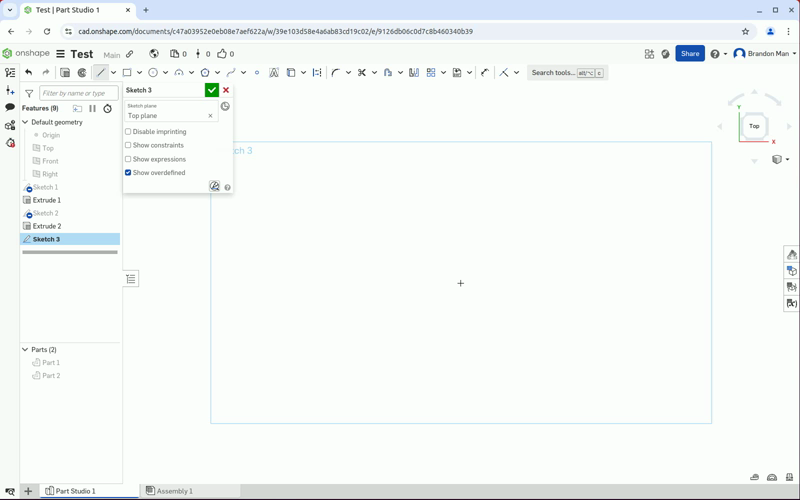
key_up(shift)
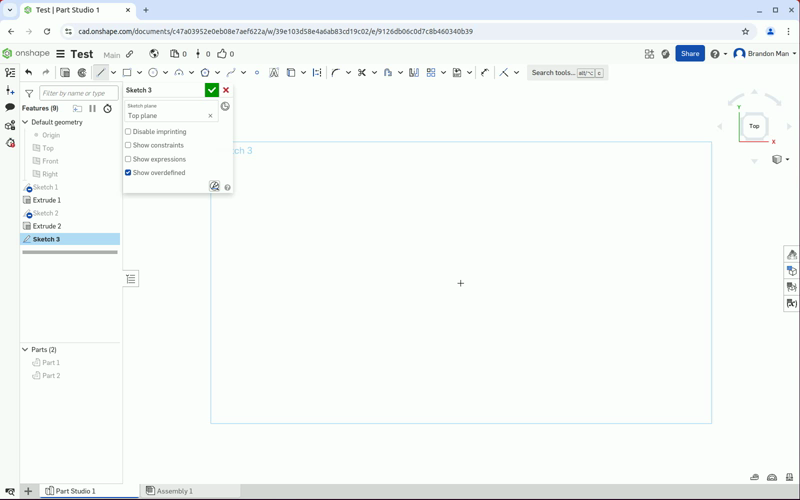
key_down(shift)
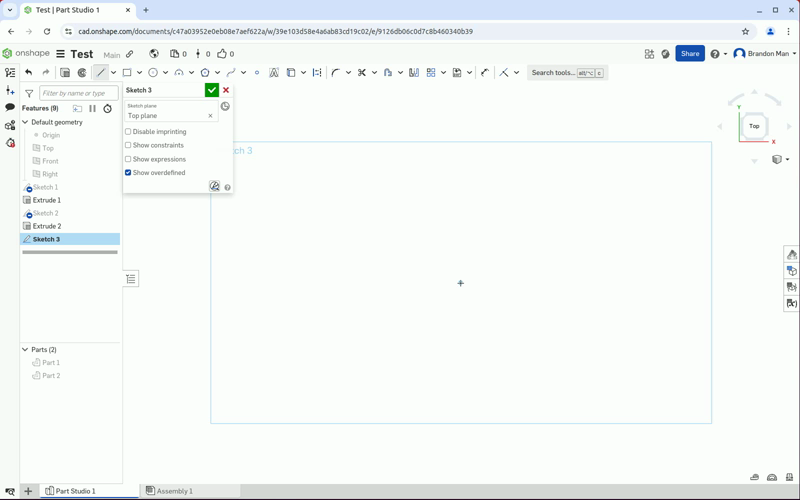
mouse_move(543, 282)
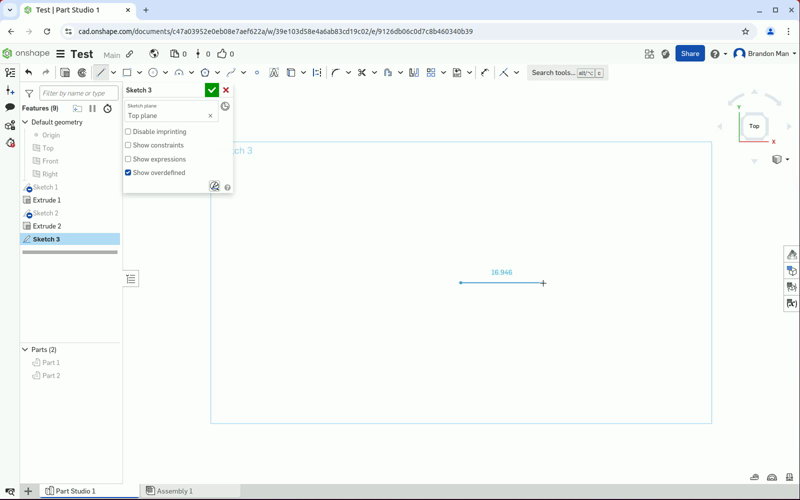
click(543, 282)
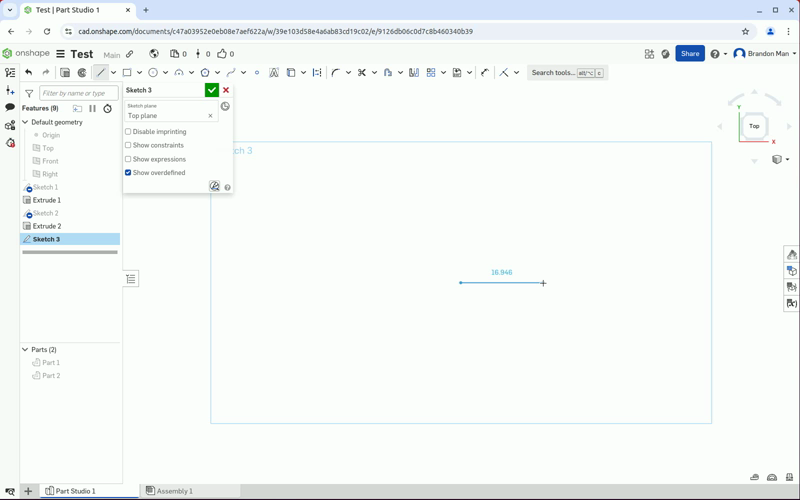
key_up(shift)
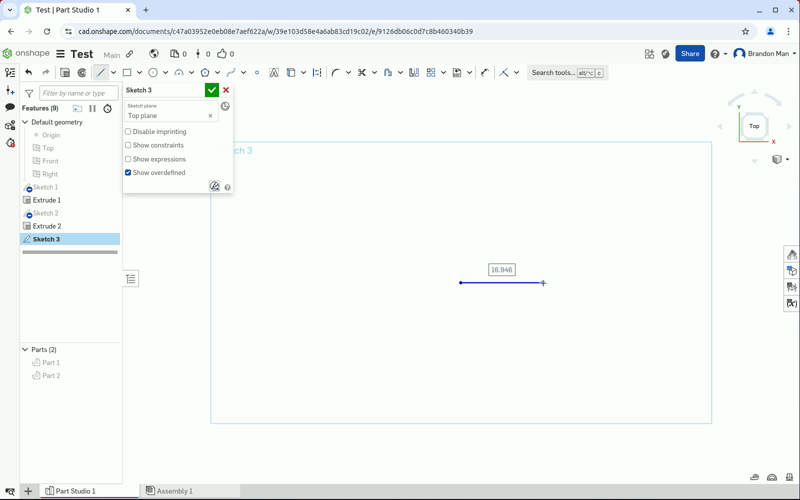
key_down(shift)
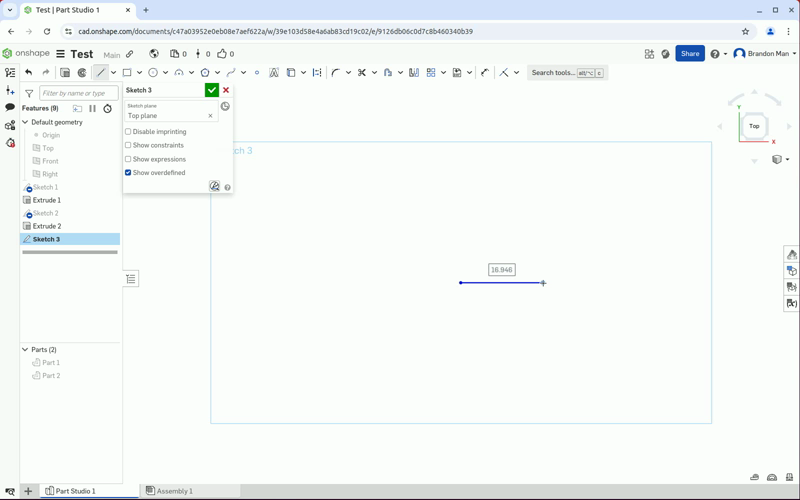
mouse_move(543, 221)
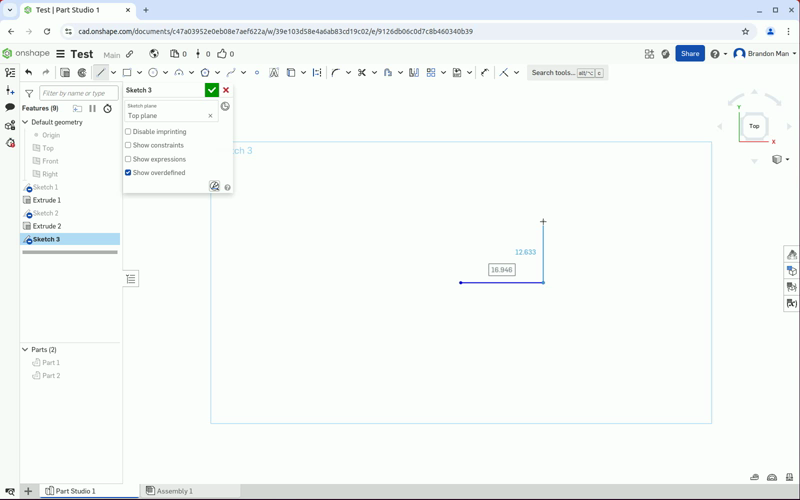
click(543, 221)
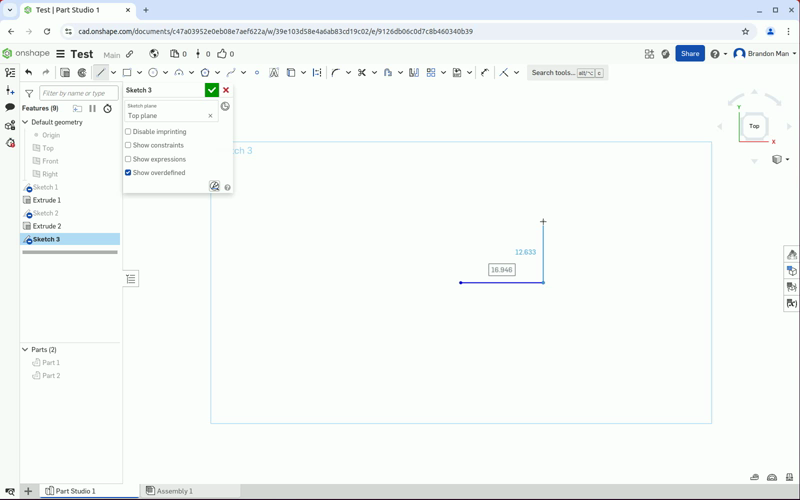
key_up(shift)
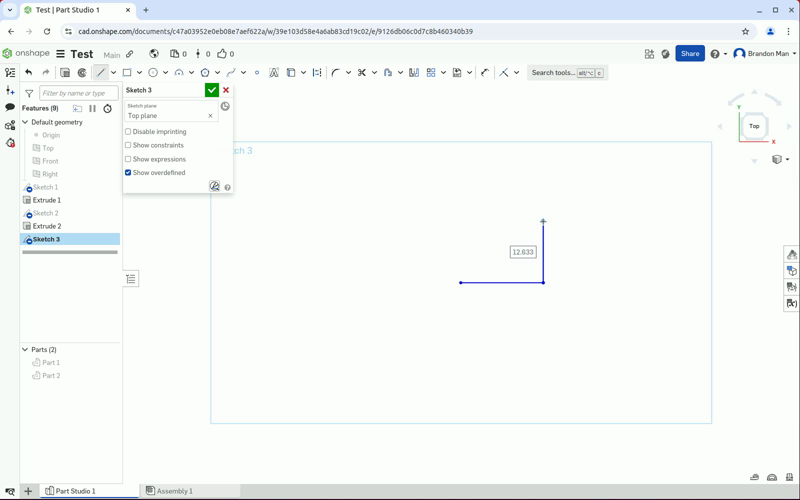
key_down(shift)
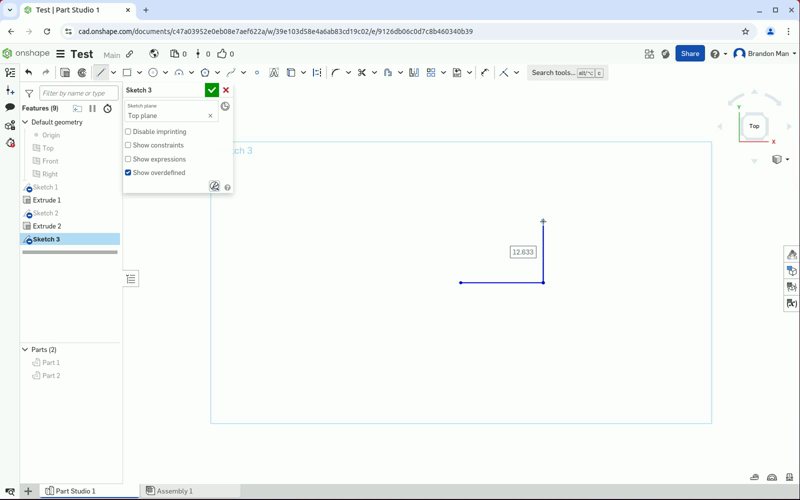
mouse_move(460, 221)
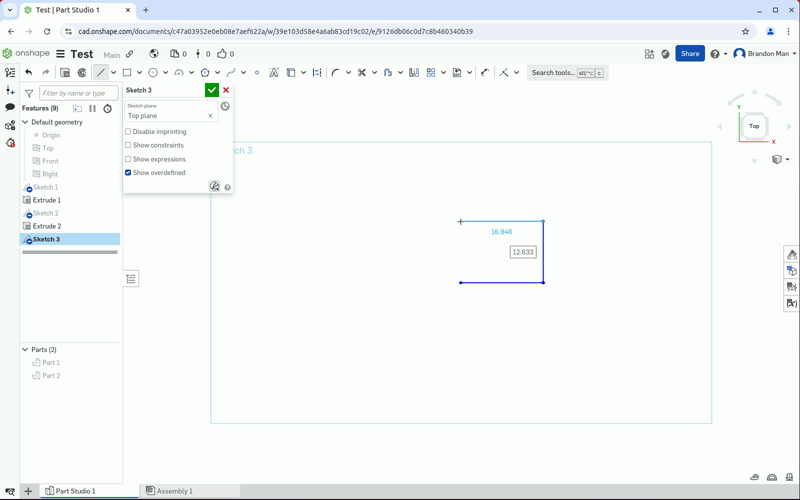
click(460, 221)
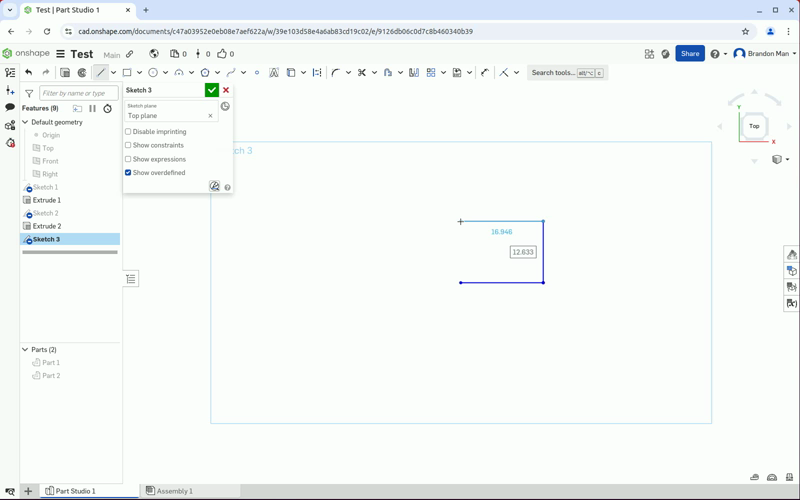
key_up(shift)
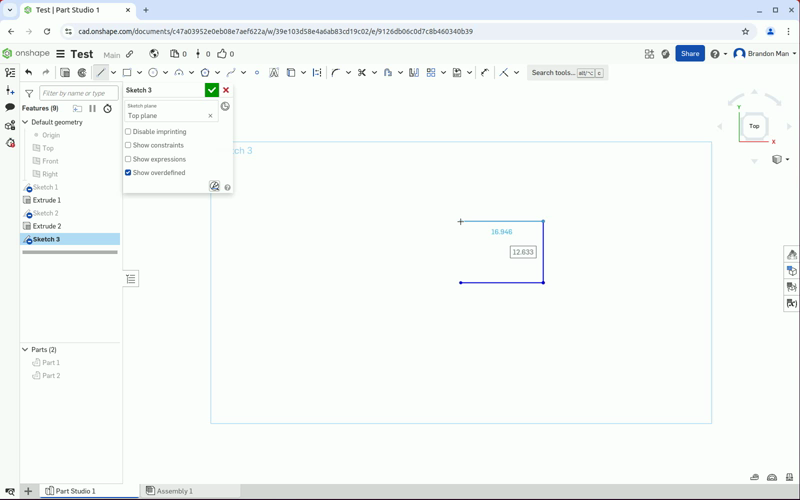
key_down(shift)
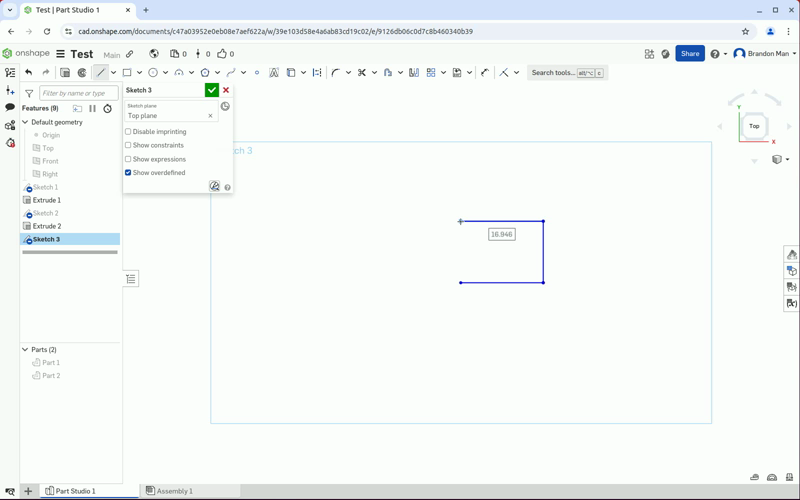
mouse_move(460, 282)
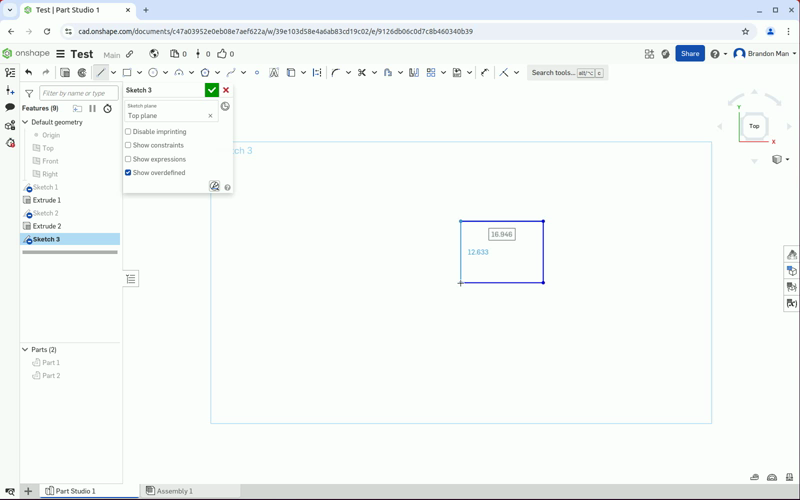
key_up(shift)
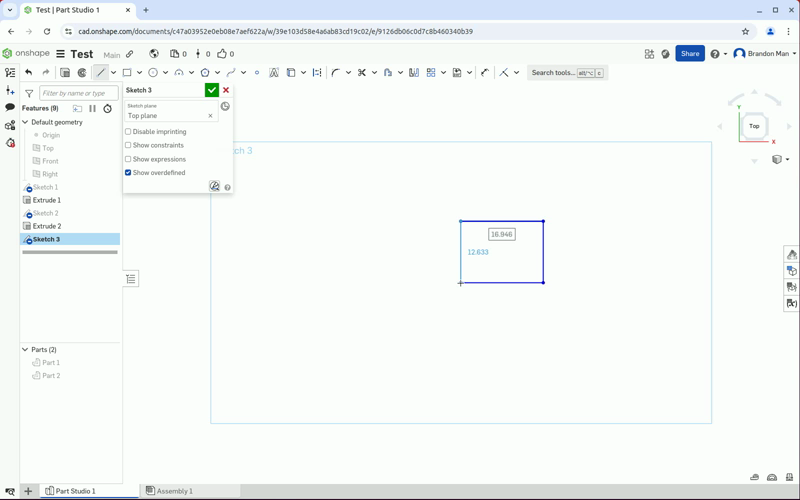
click(460, 282)
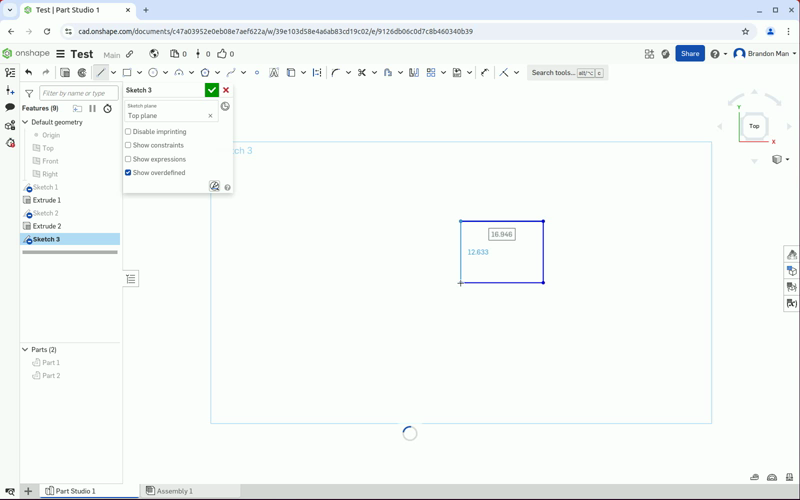
key(esc)
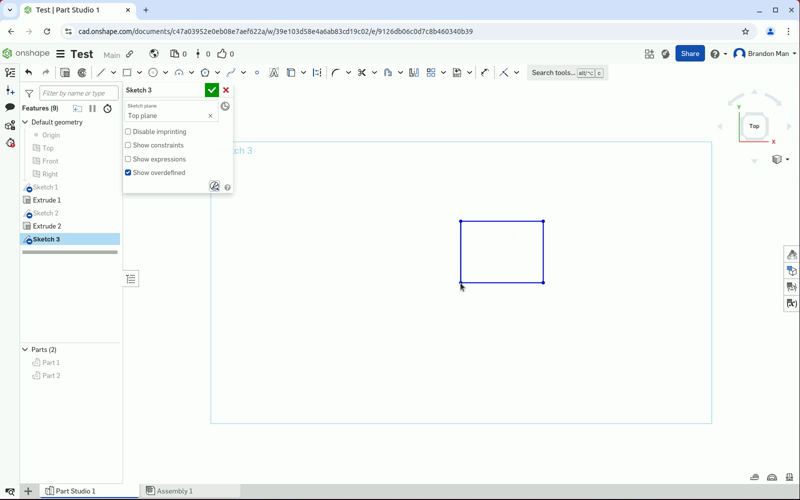
mouse_move(523, 249)
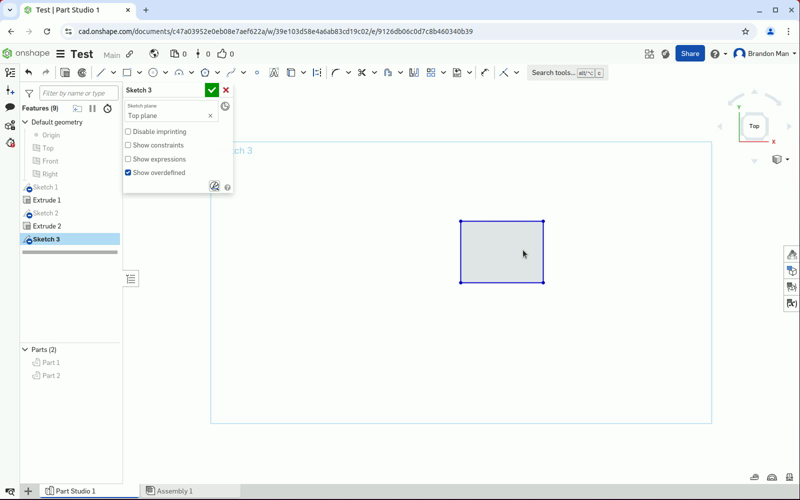
click(523, 249)
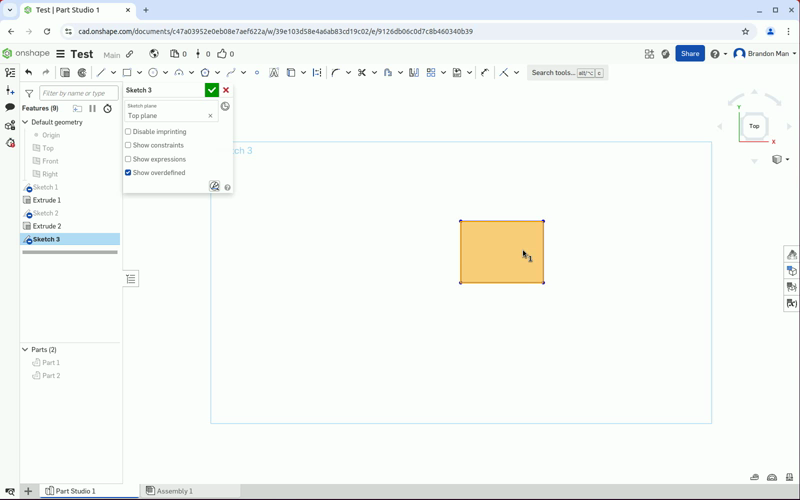
mouse_move(73, 352)
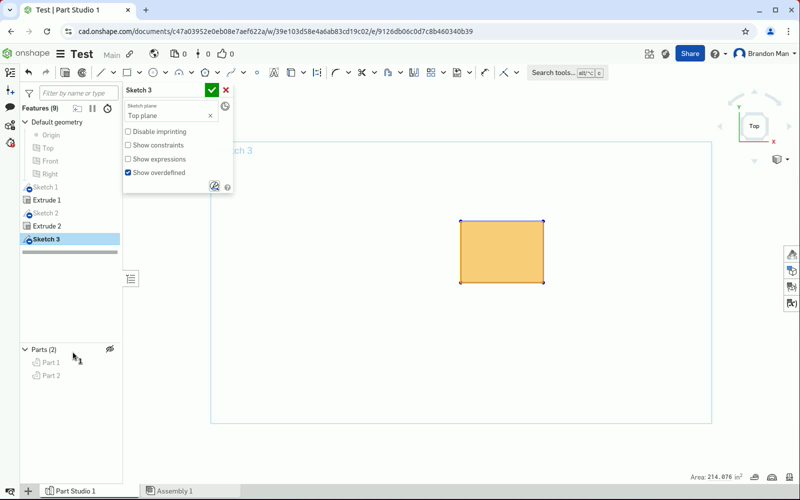
key(shift+y)
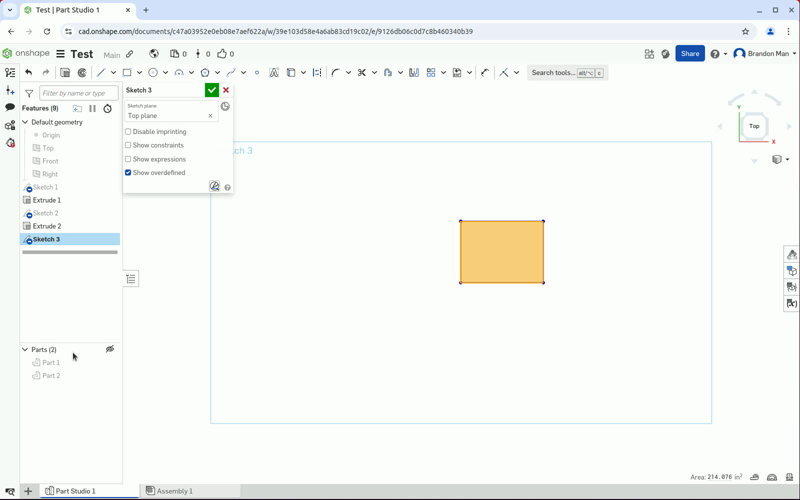
key(shift+e)
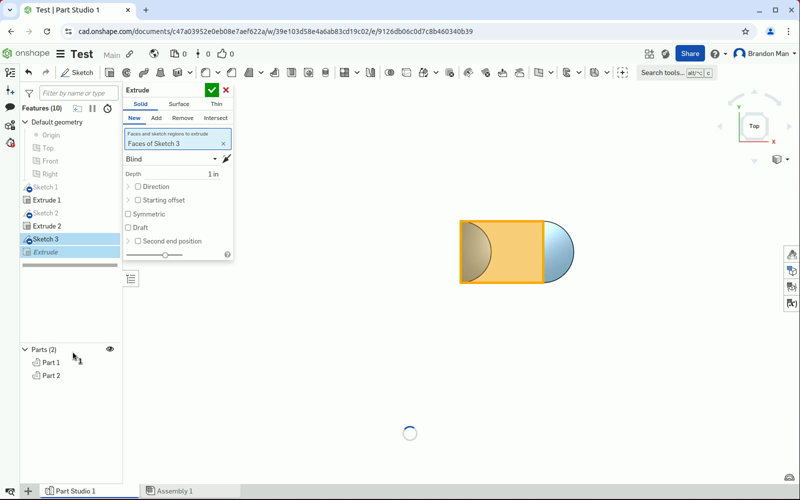
mouse_move(143, 106)
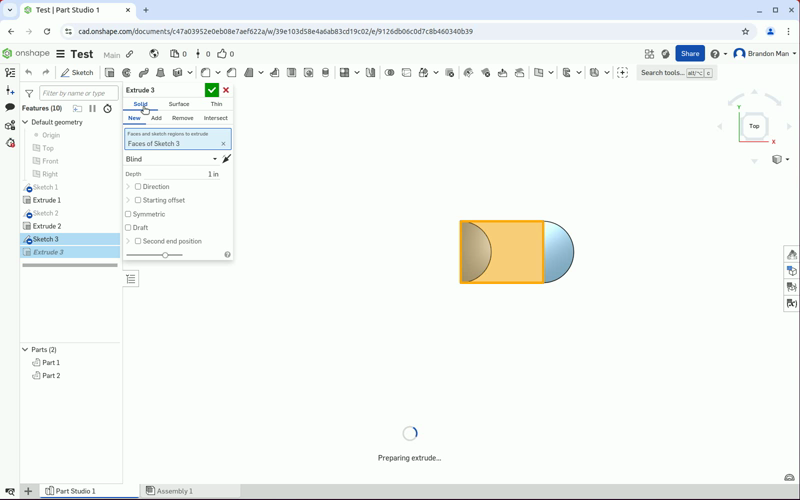
click(143, 106)
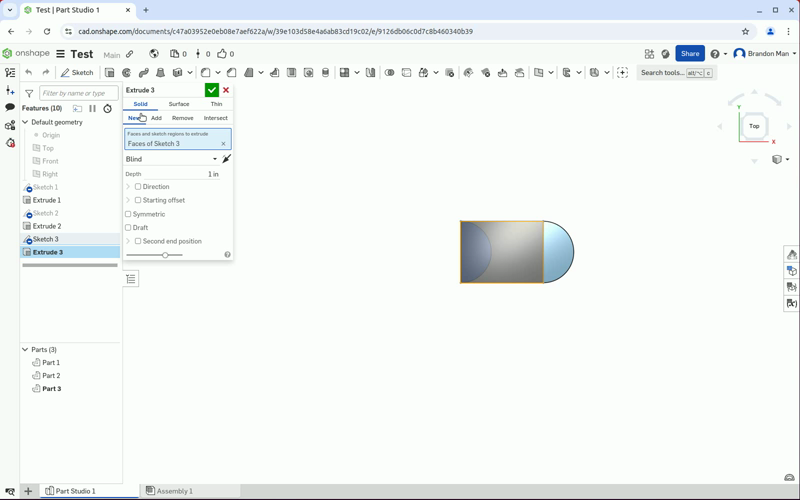
mouse_move(137, 120)
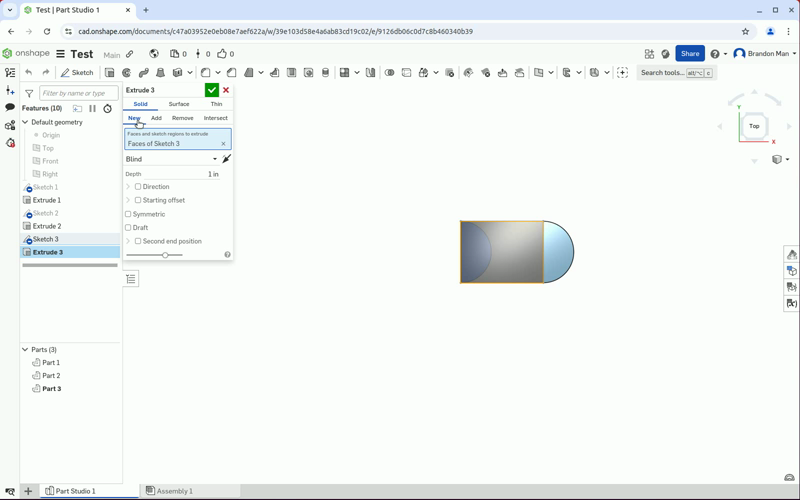
click(137, 120)
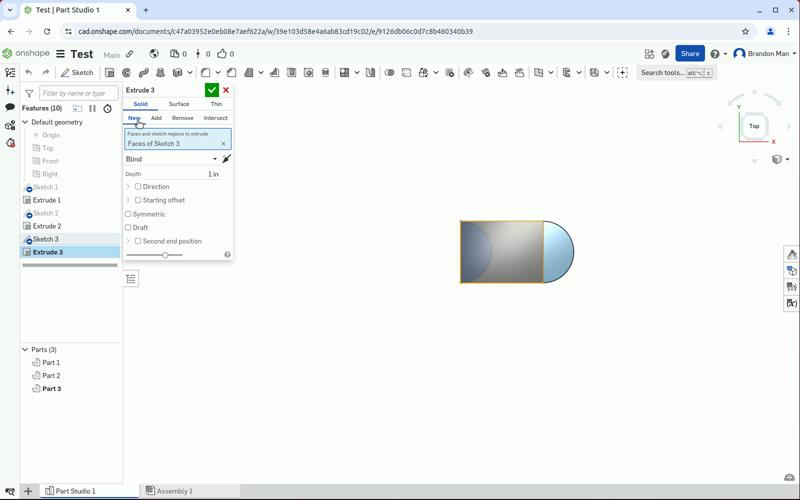
key(tab, 4)
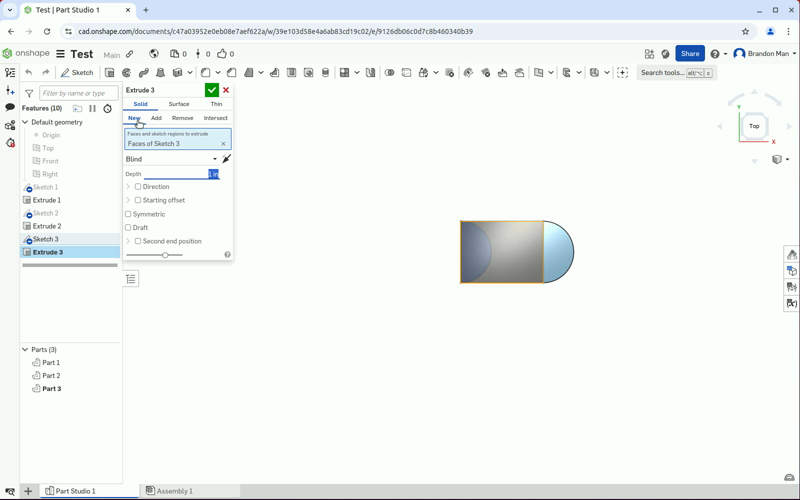
text(-2.889)
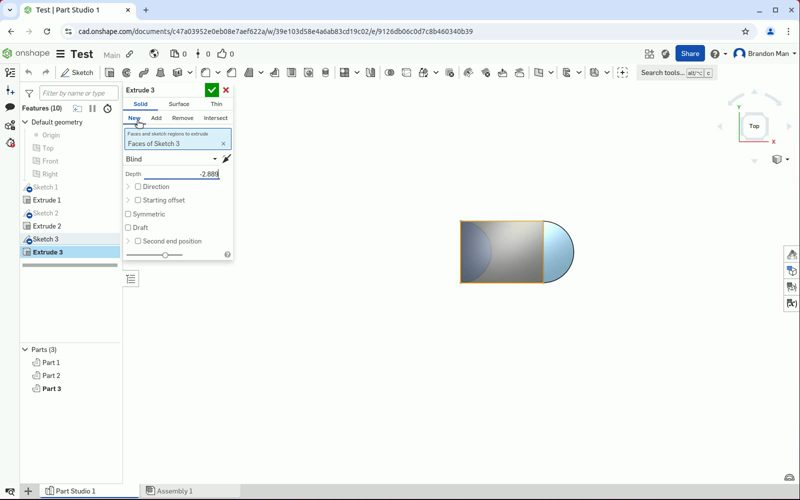
key(enter)
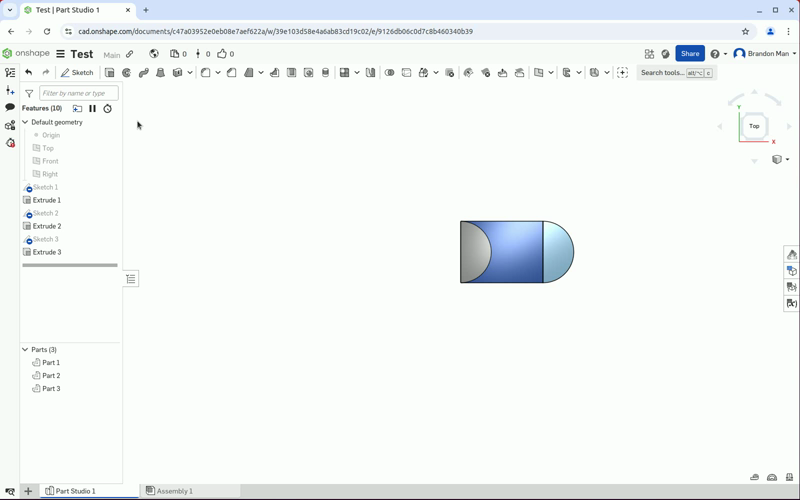
key(shift+h)
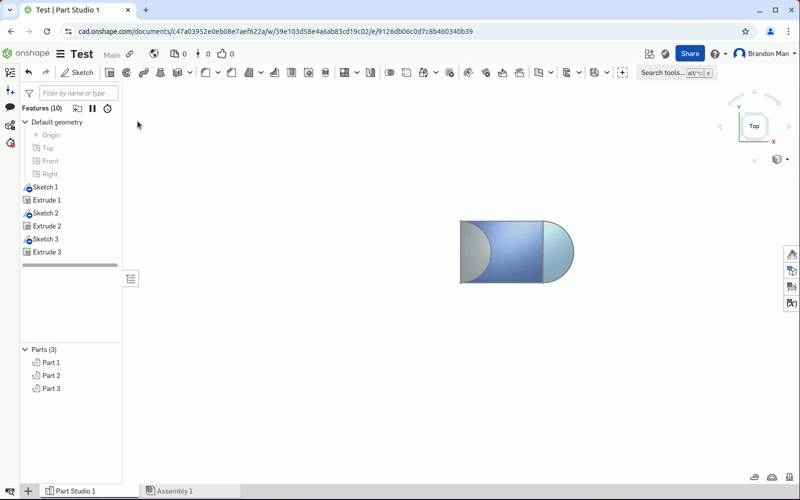
key(shift+h)
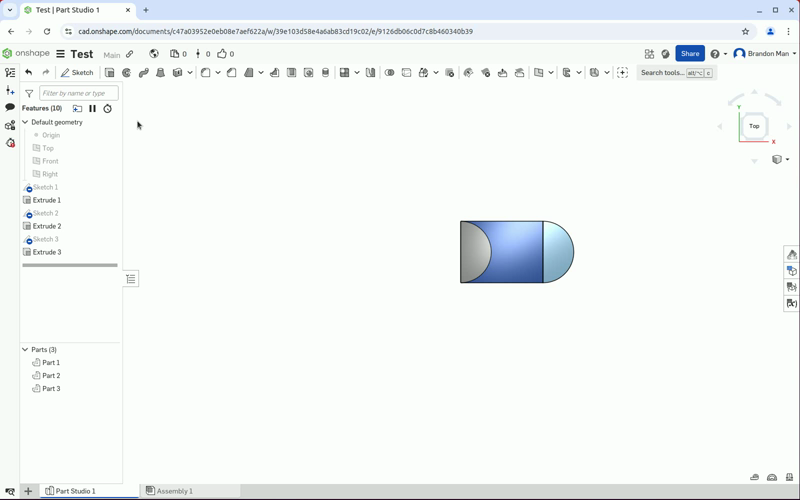
mouse_move(73, 189)
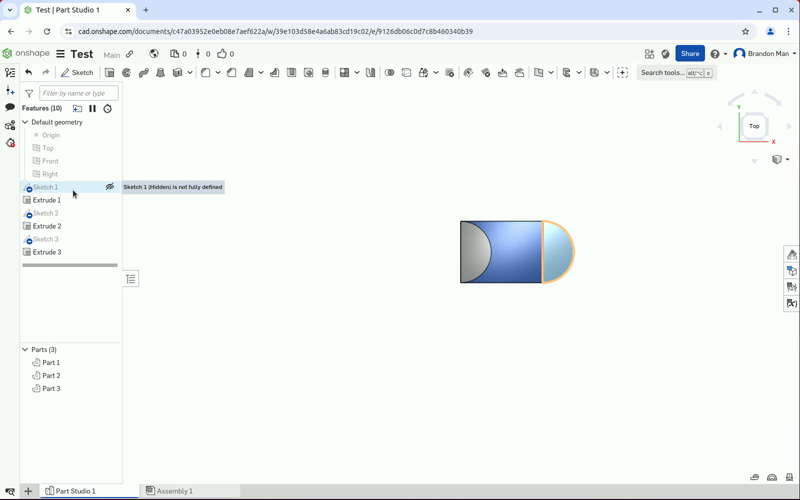
click(73, 189)
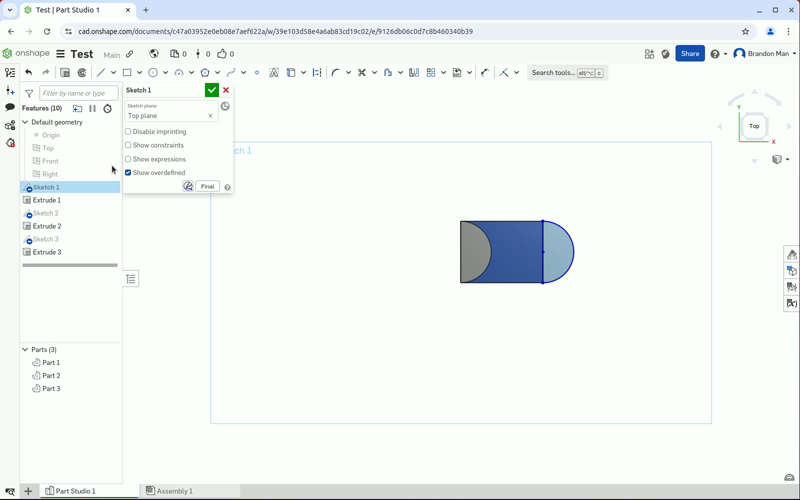
mouse_move(229, 92)
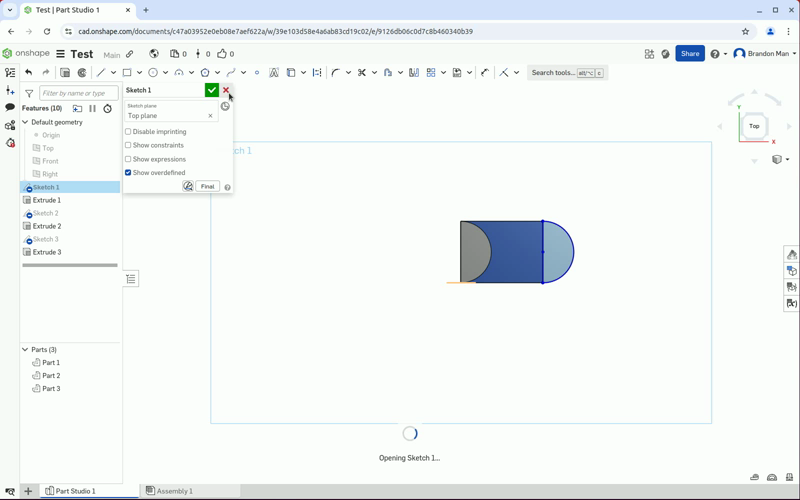
click(229, 92)
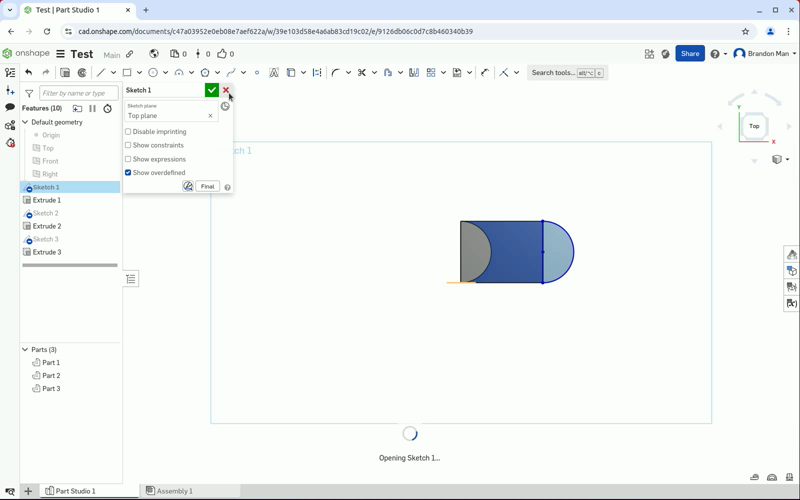
key(shift+s)
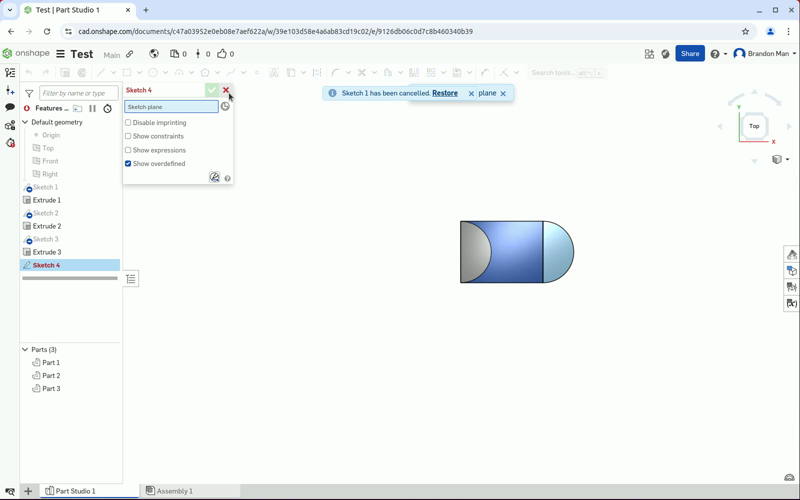
mouse_move(73, 150)
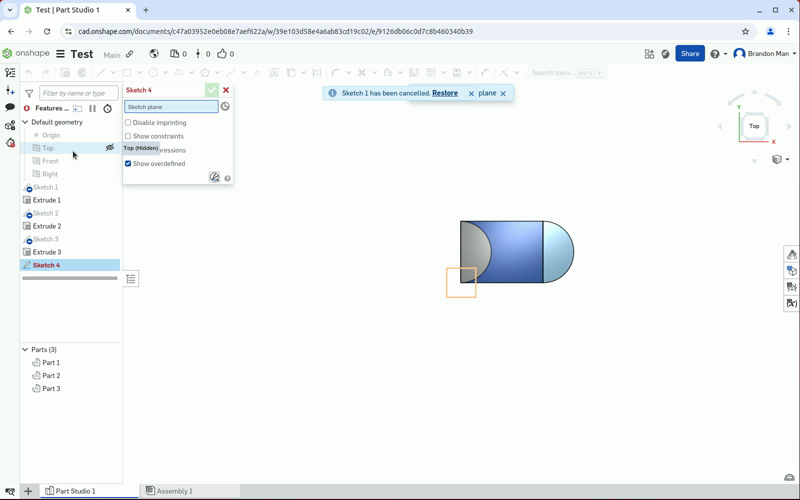
click(73, 150)
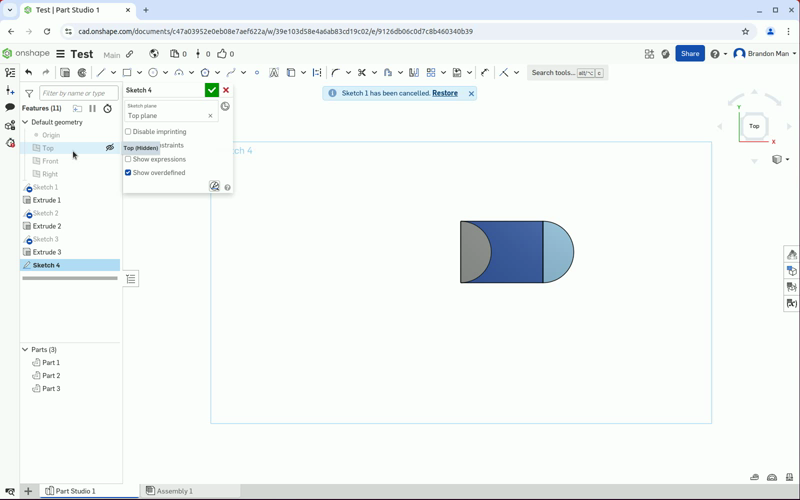
mouse_move(73, 352)
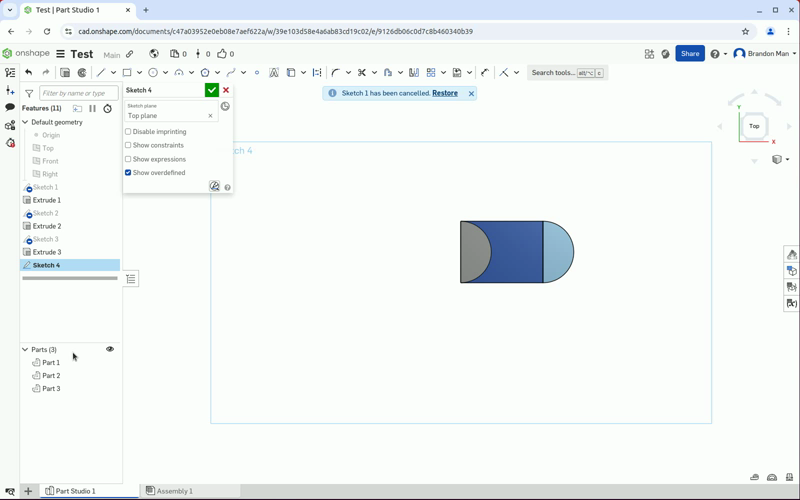
key(y)
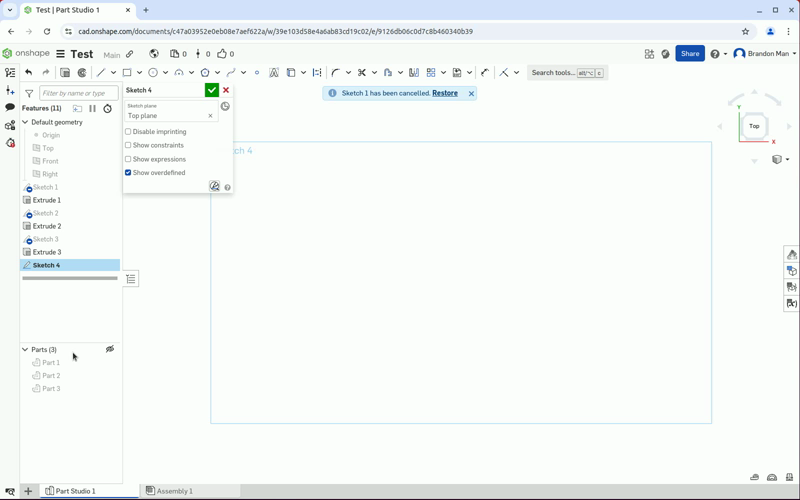
key(l)
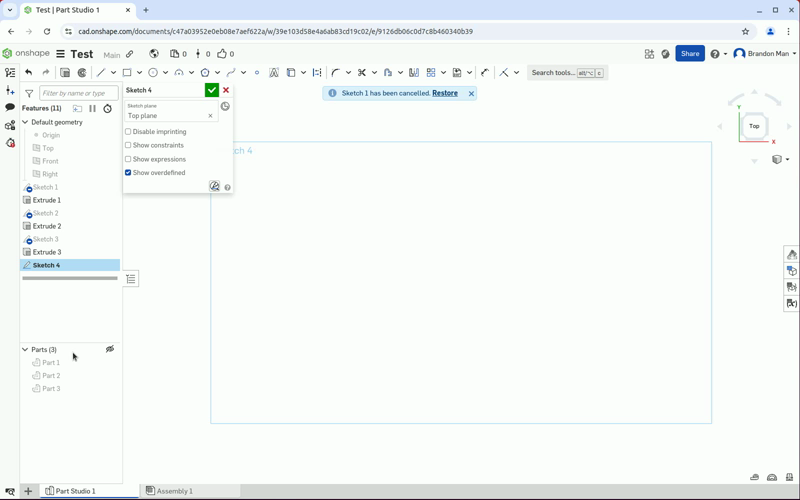
key_down(shift)
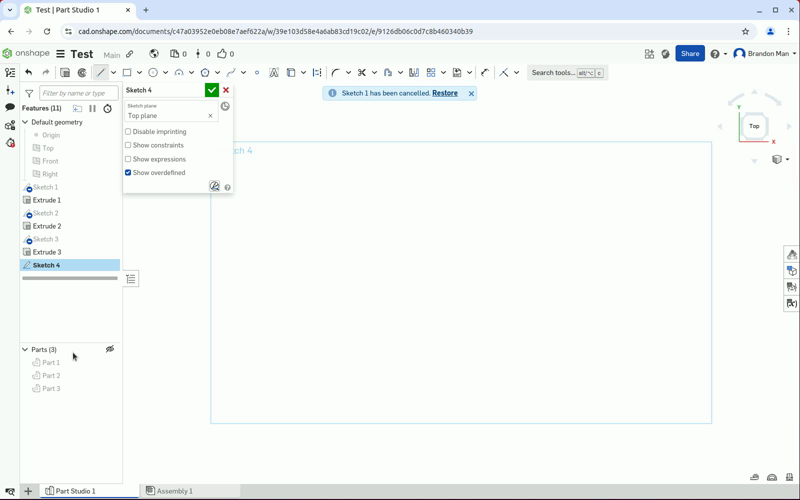
mouse_move(491, 282)
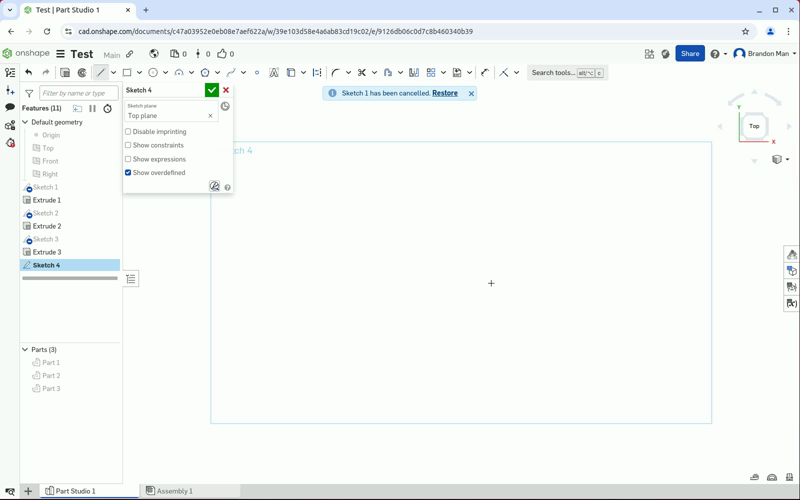
click(491, 282)
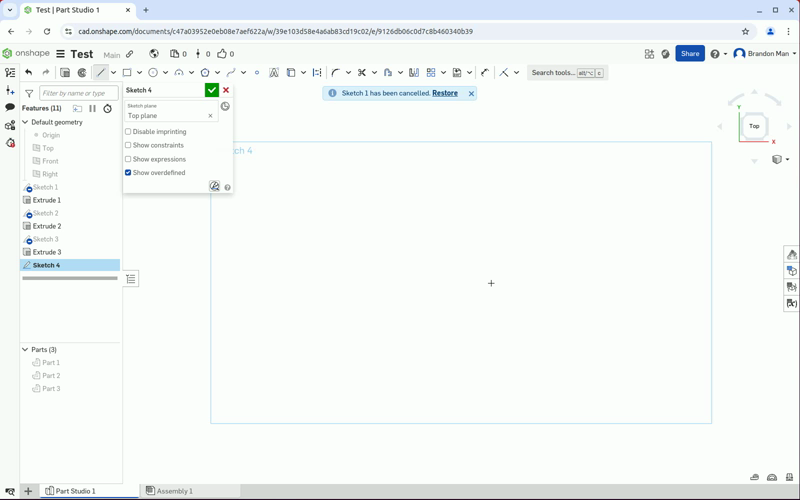
key_up(shift)
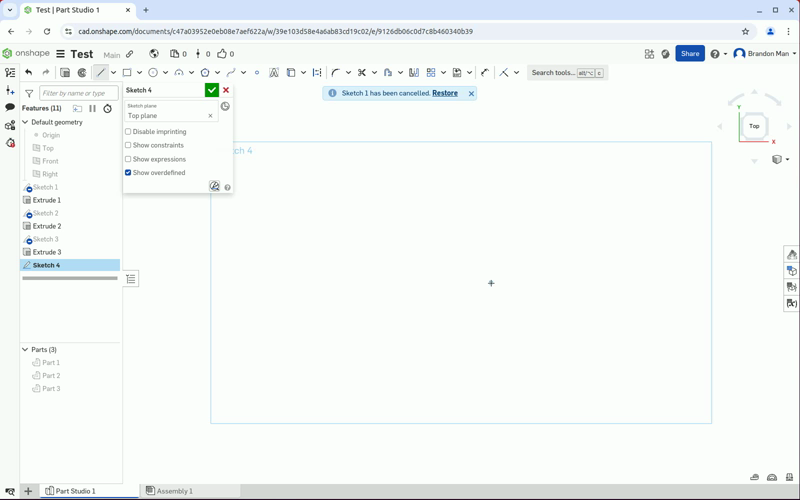
key_down(shift)
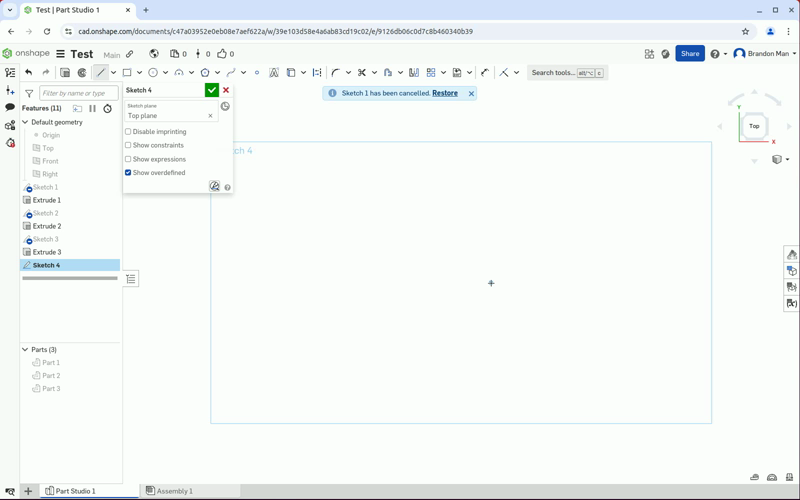
mouse_move(521, 282)
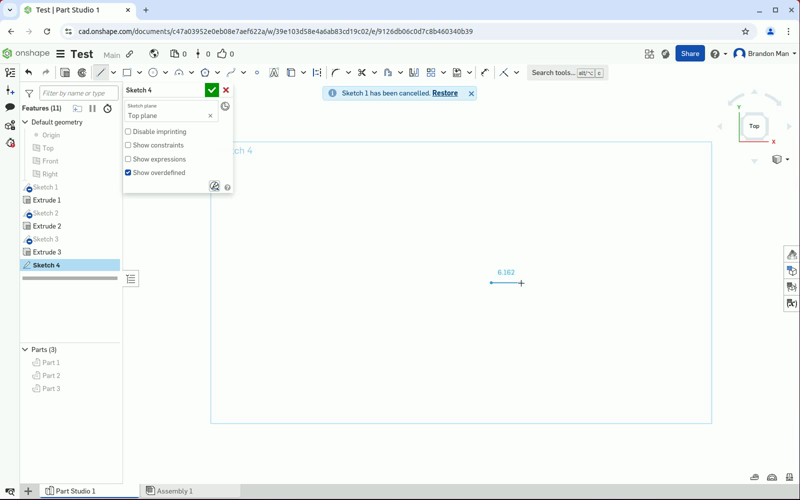
mouse_move(512, 282)
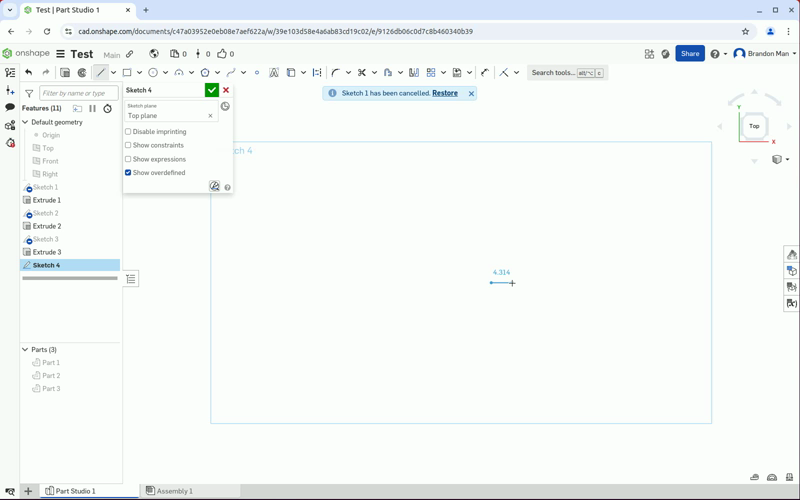
click(512, 282)
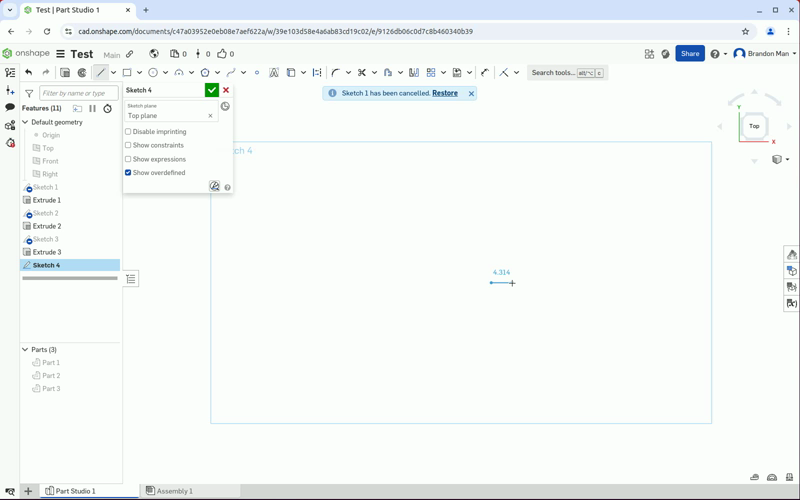
key_up(shift)
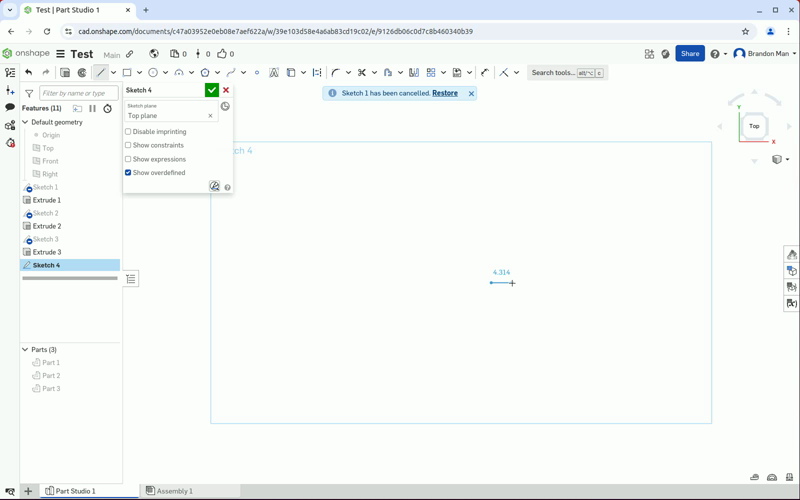
key_down(shift)
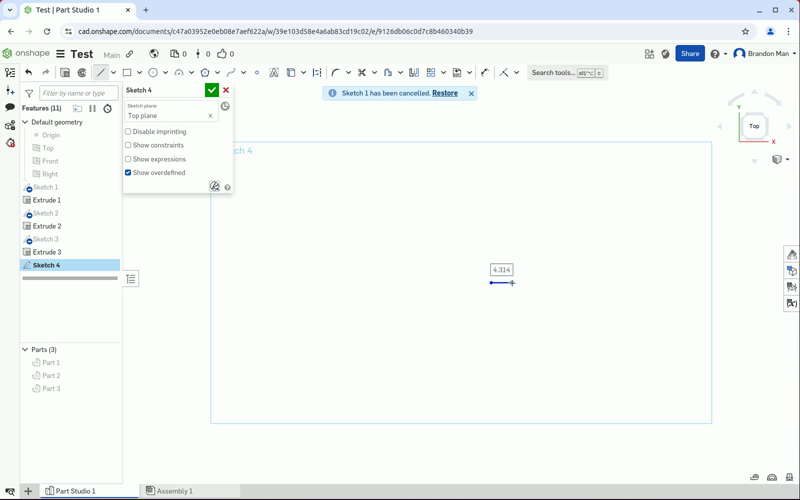
mouse_move(512, 221)
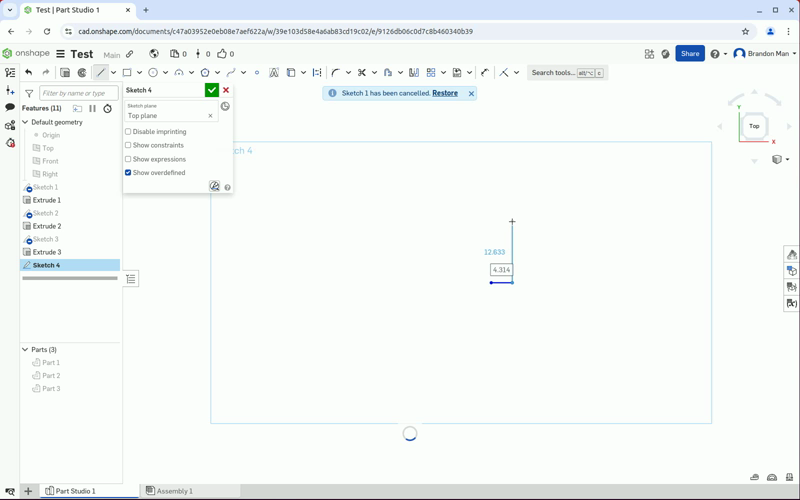
click(512, 221)
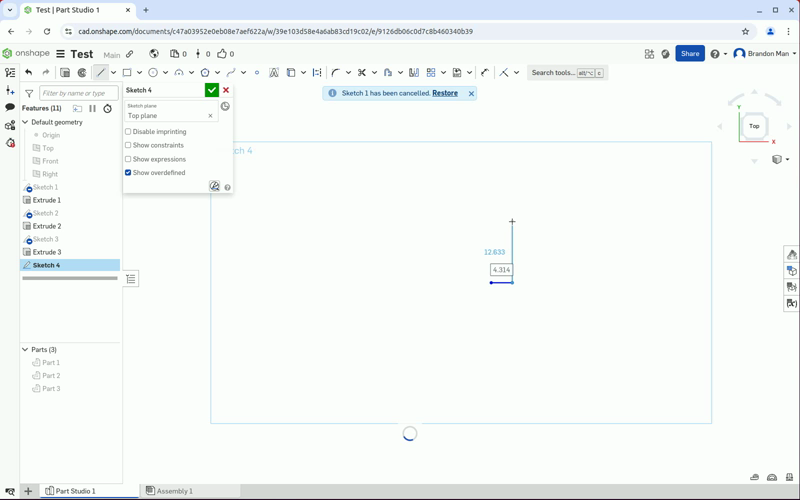
key_up(shift)
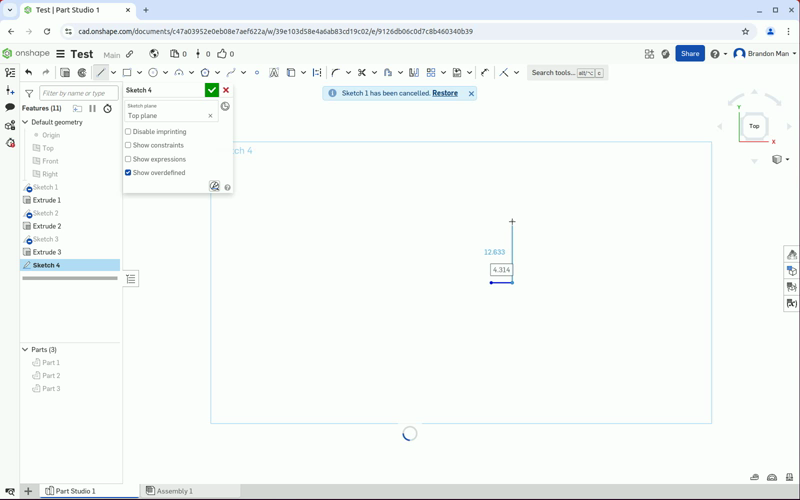
key_down(shift)
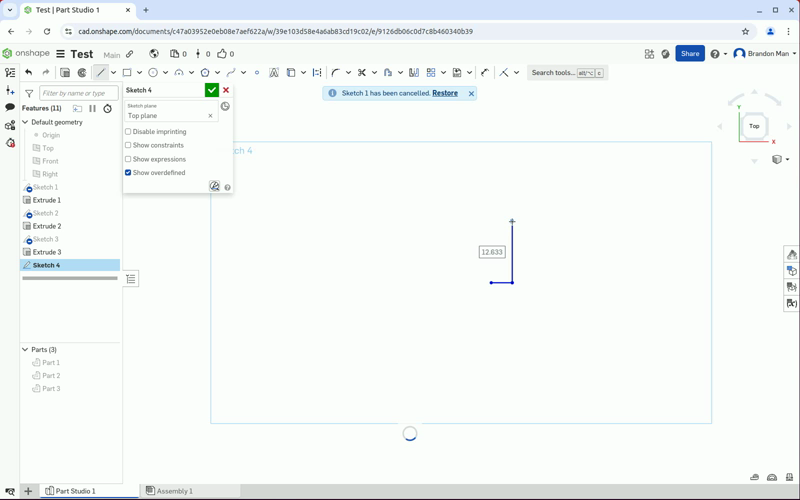
mouse_move(542, 221)
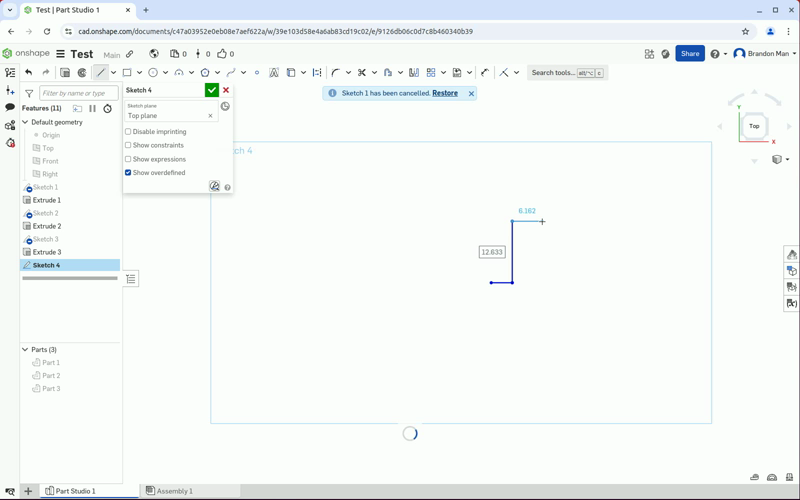
mouse_move(491, 221)
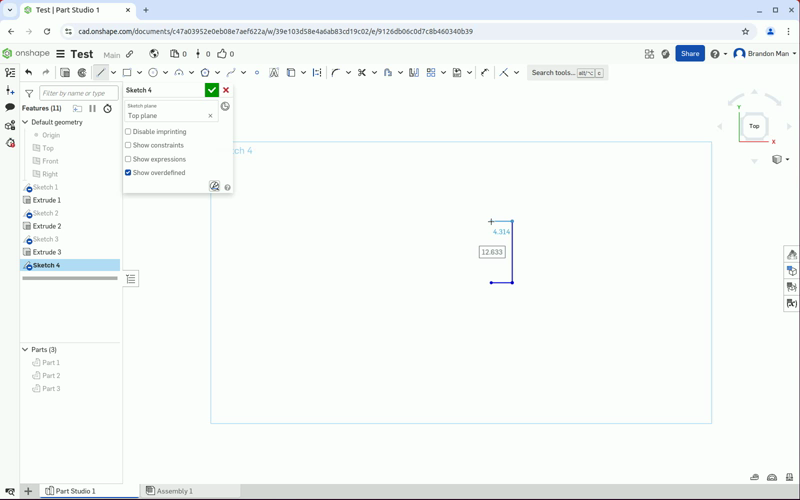
click(491, 221)
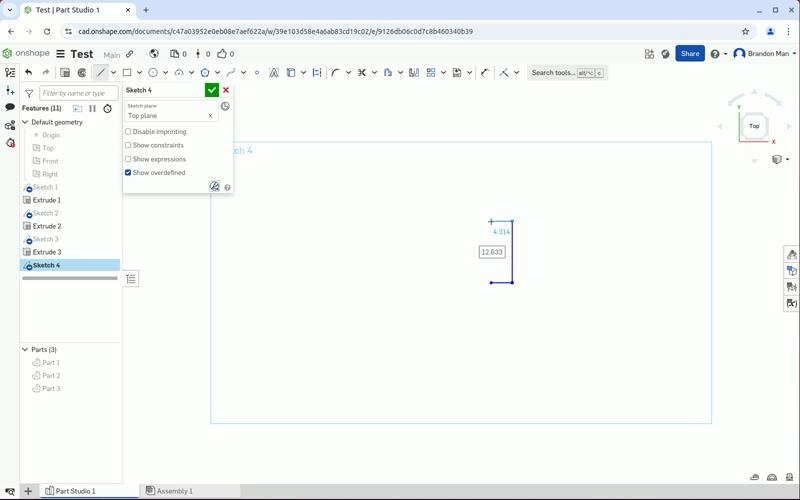
key_up(shift)
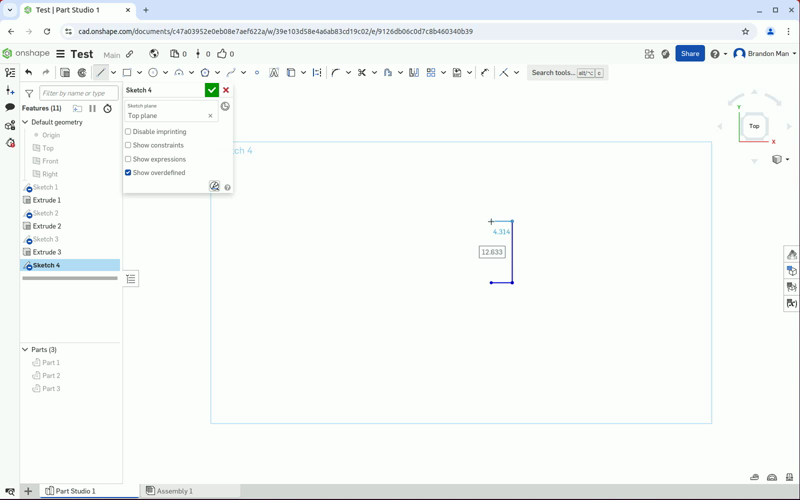
key_down(shift)
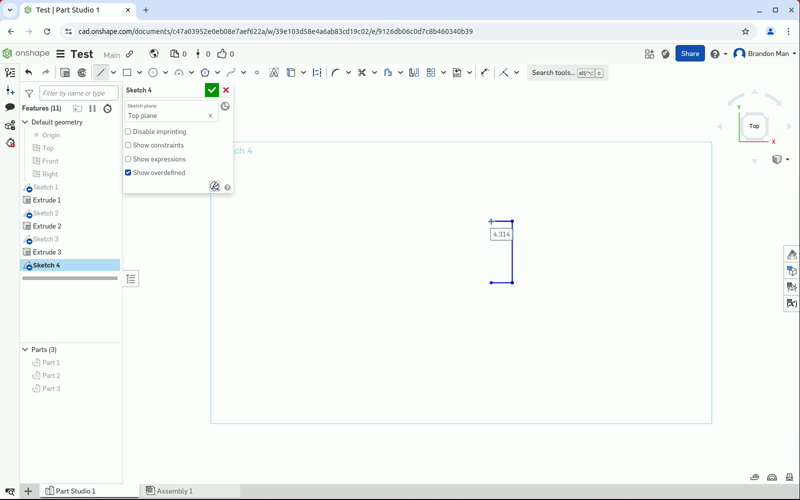
mouse_move(491, 282)
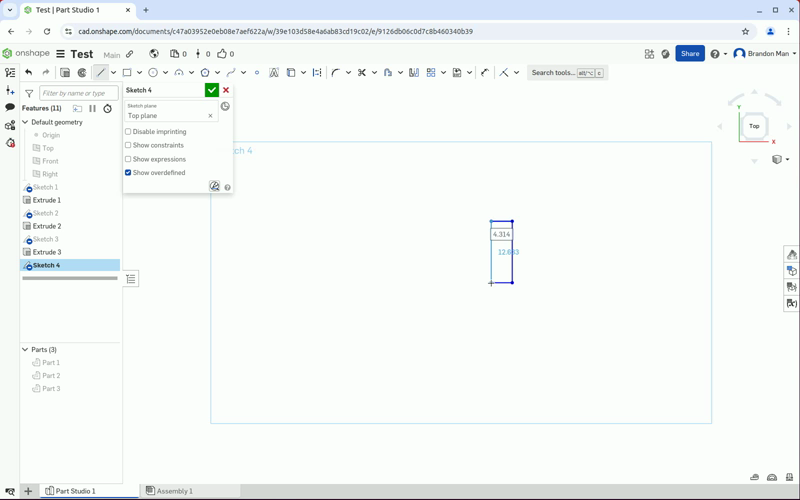
key_up(shift)
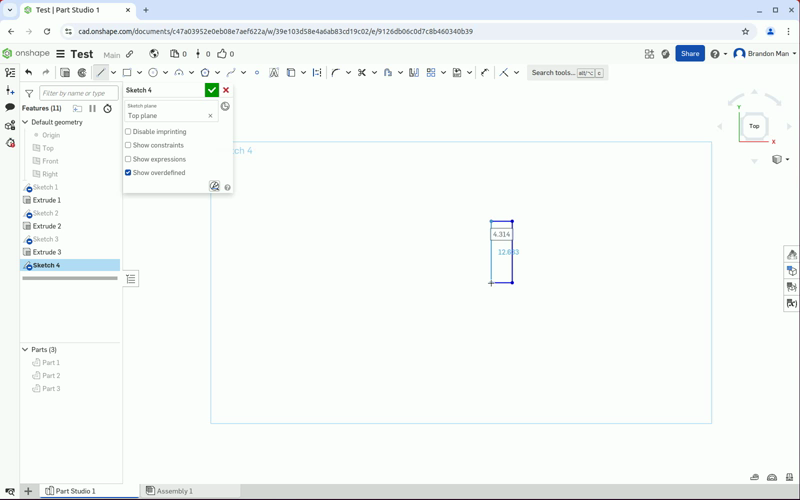
click(491, 282)
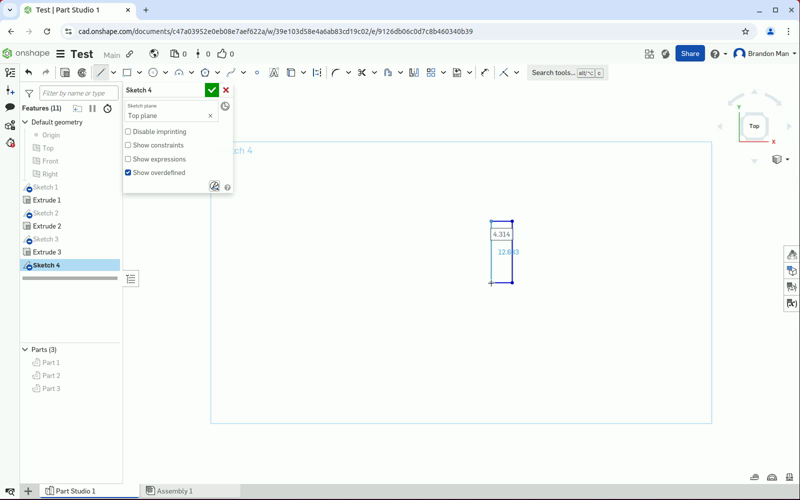
key(esc)
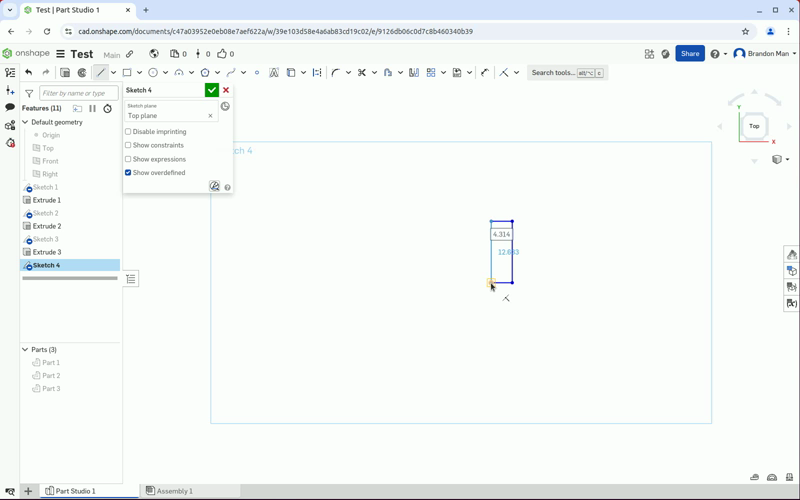
mouse_move(498, 228)
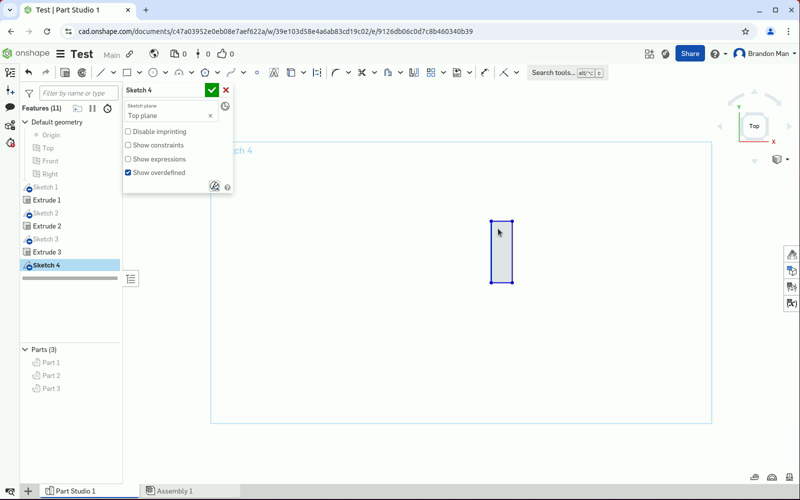
scroll(6)
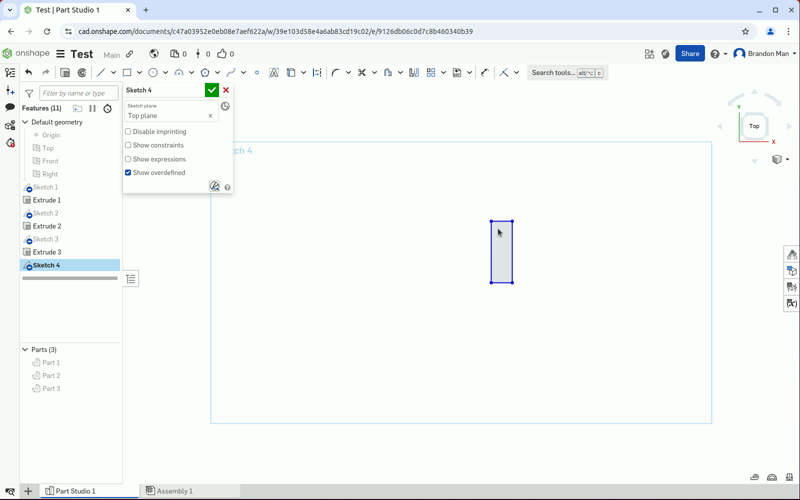
scroll(6)
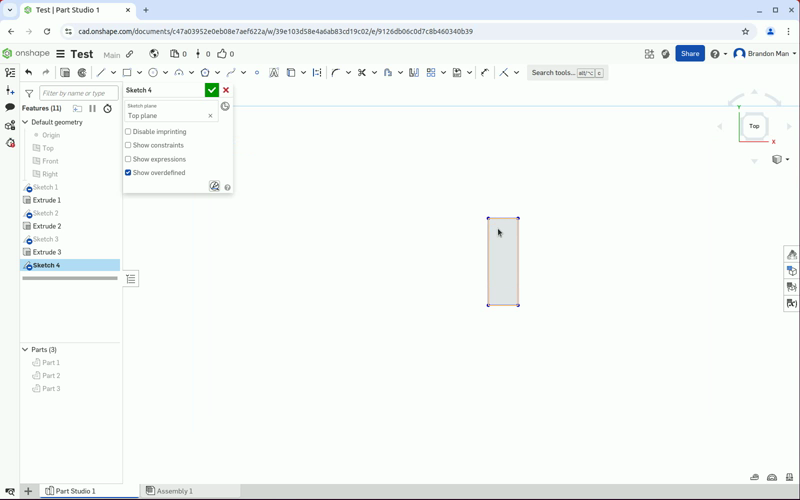
scroll(6)
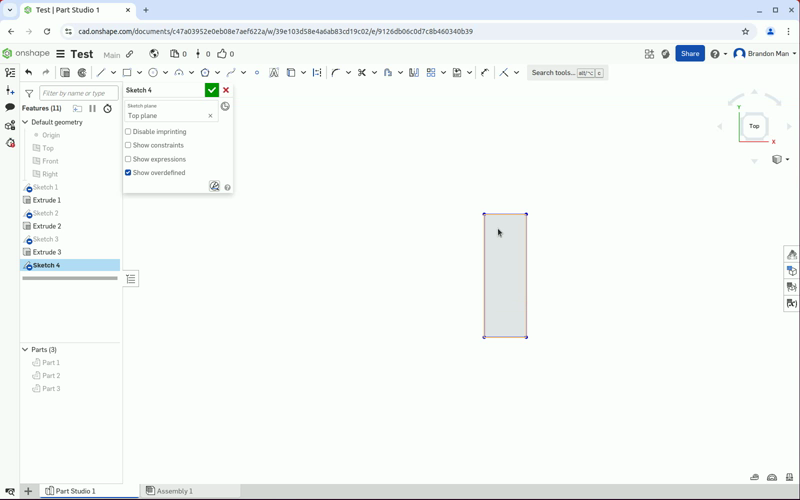
scroll(6)
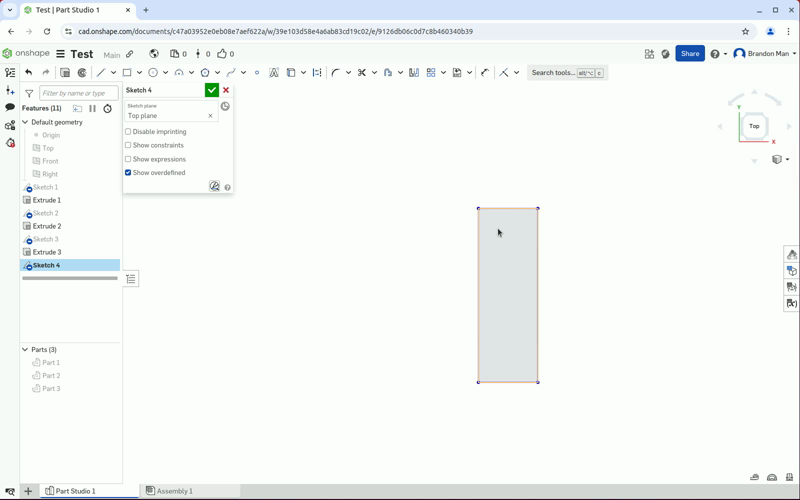
scroll(6)
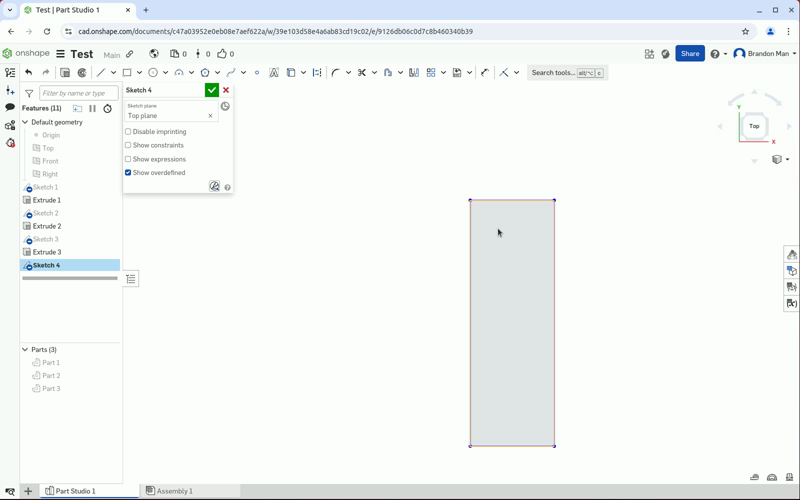
scroll(6)
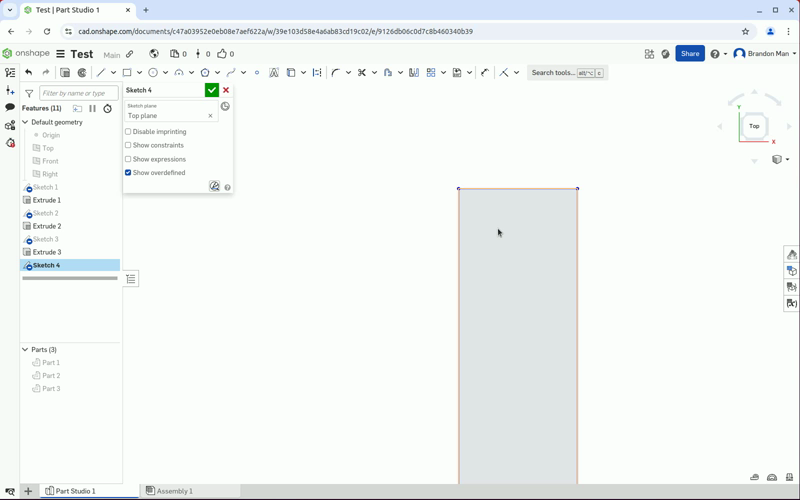
scroll(6)
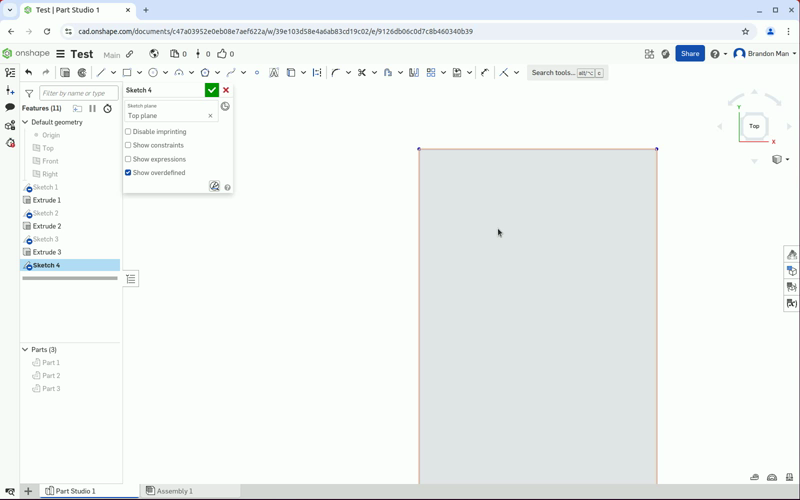
click(498, 228)
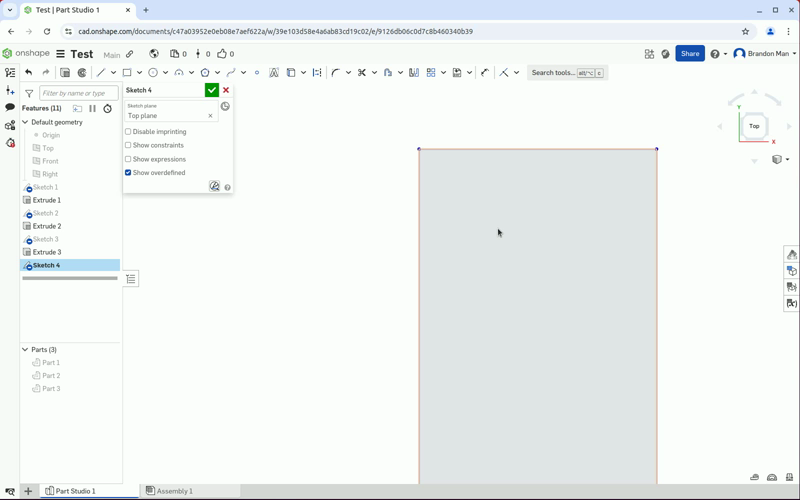
scroll(-6)
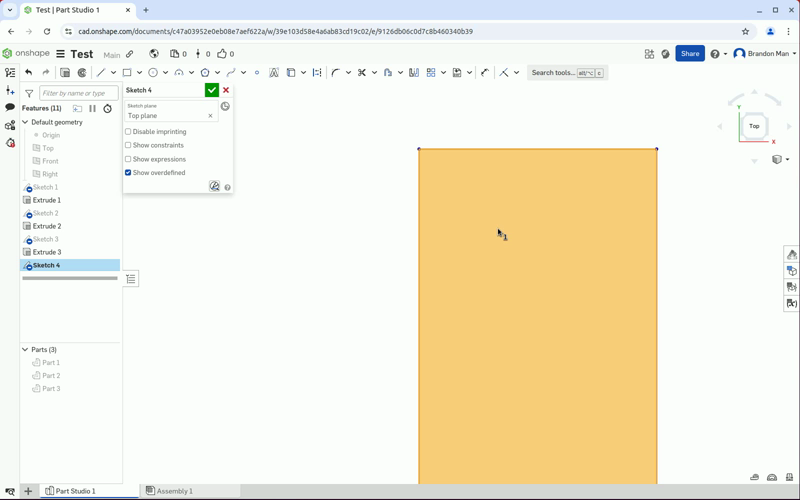
scroll(-6)
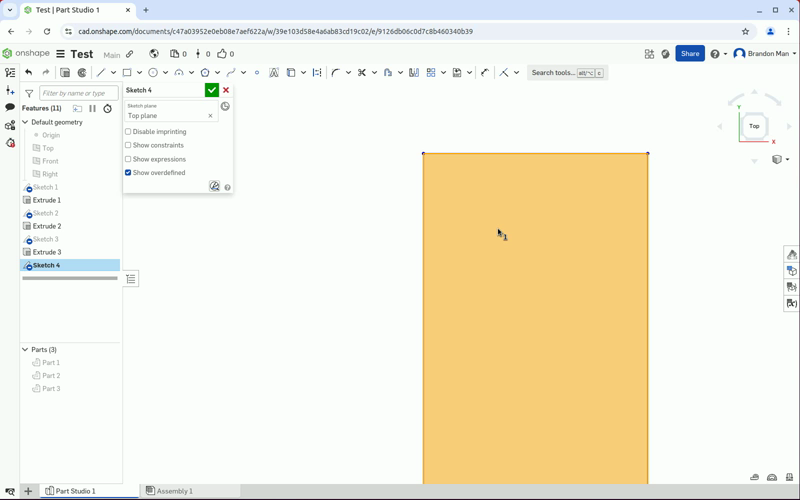
scroll(-6)
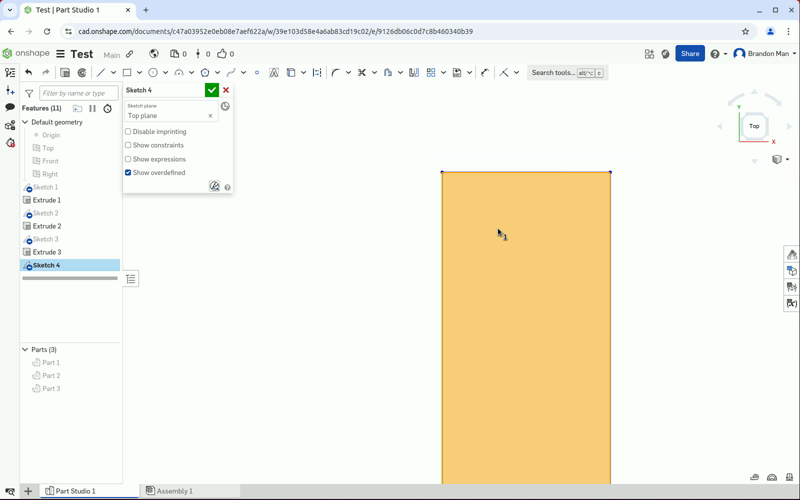
scroll(-6)
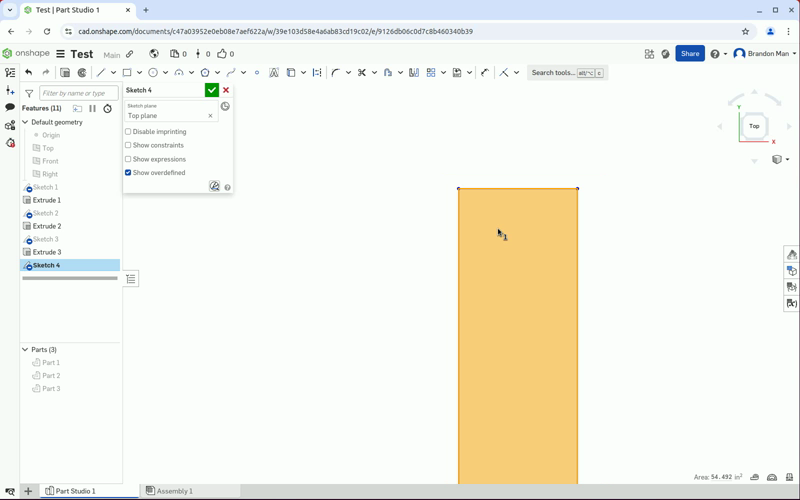
scroll(-6)
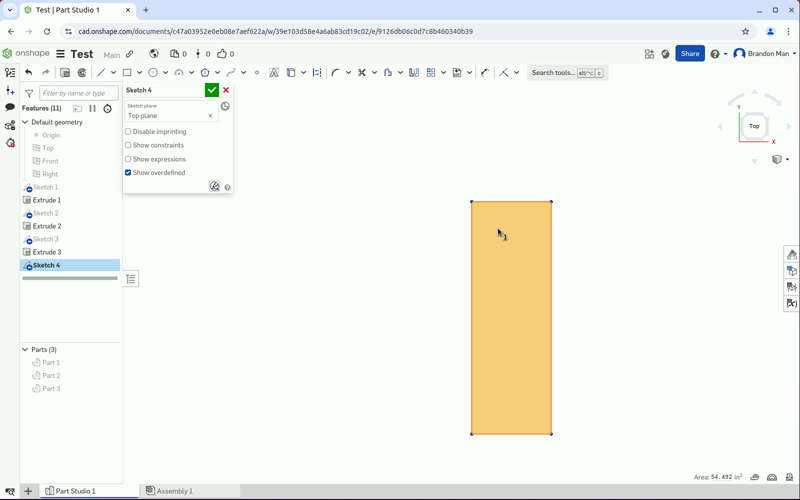
scroll(-6)
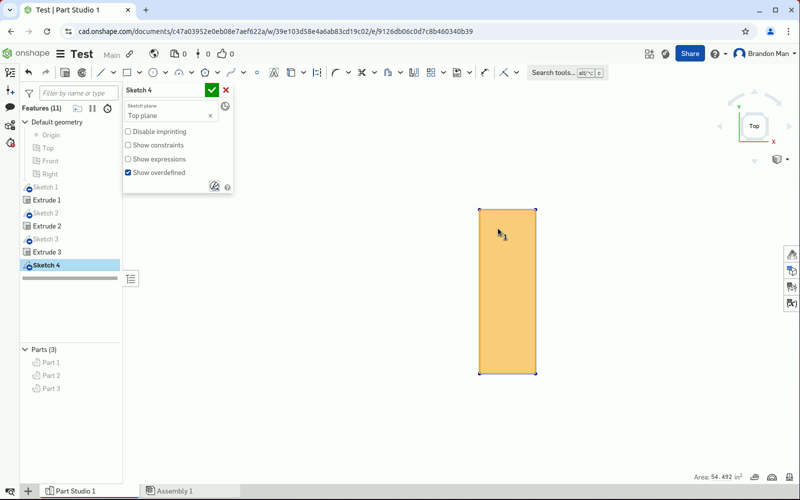
scroll(-6)
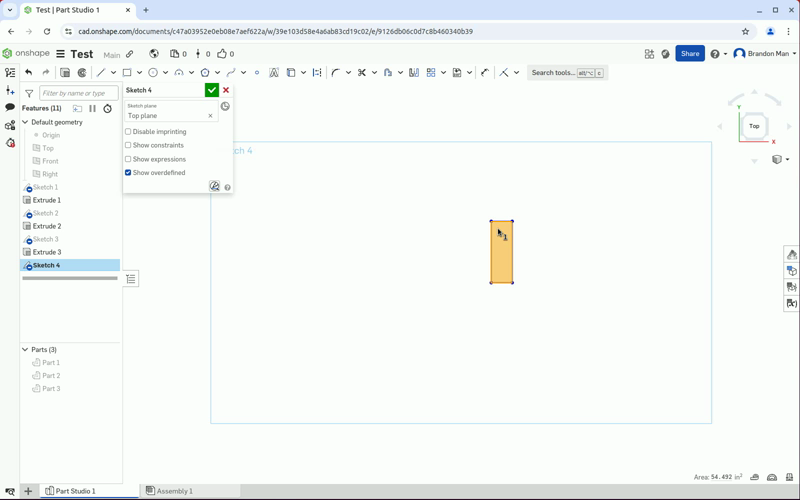
mouse_move(73, 352)
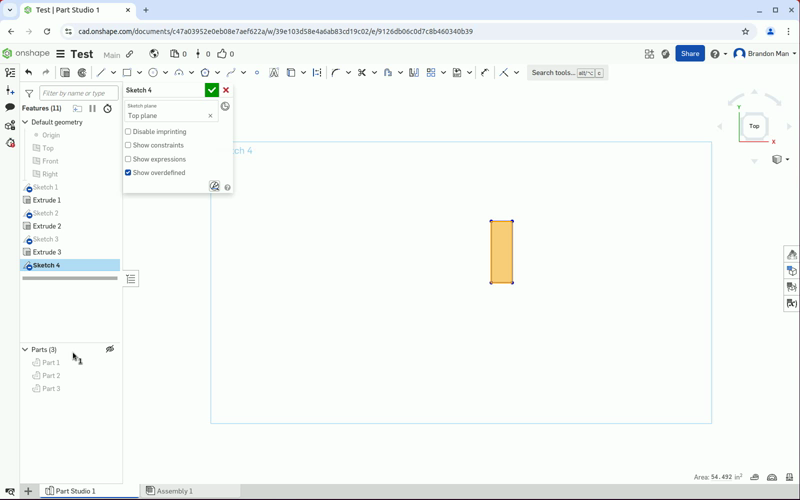
key(shift+y)
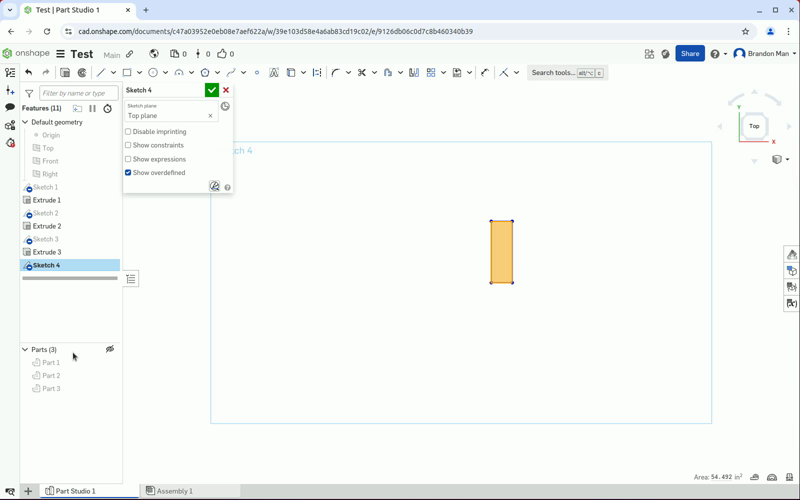
key(shift+e)
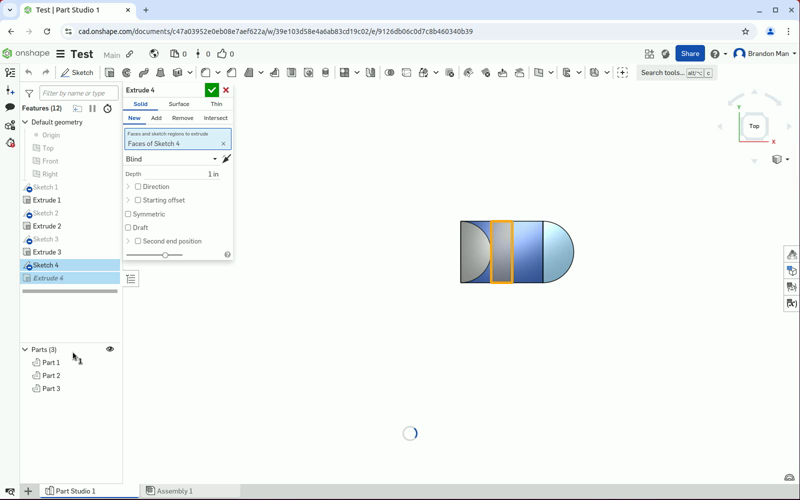
mouse_move(143, 106)
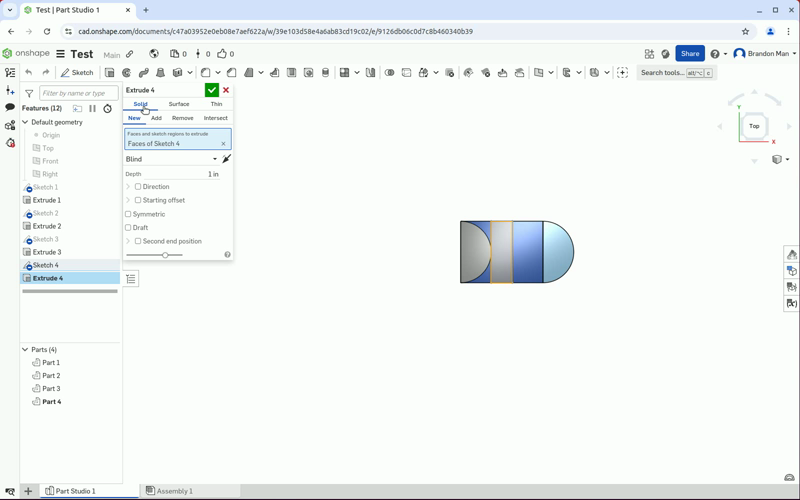
click(143, 106)
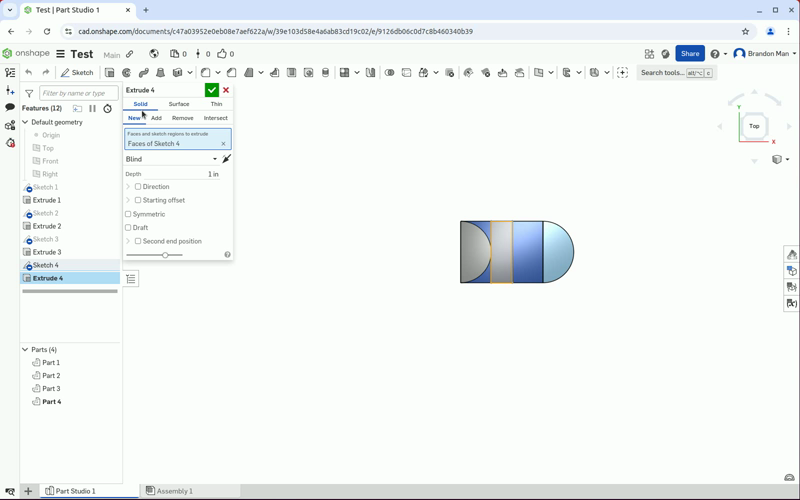
mouse_move(137, 120)
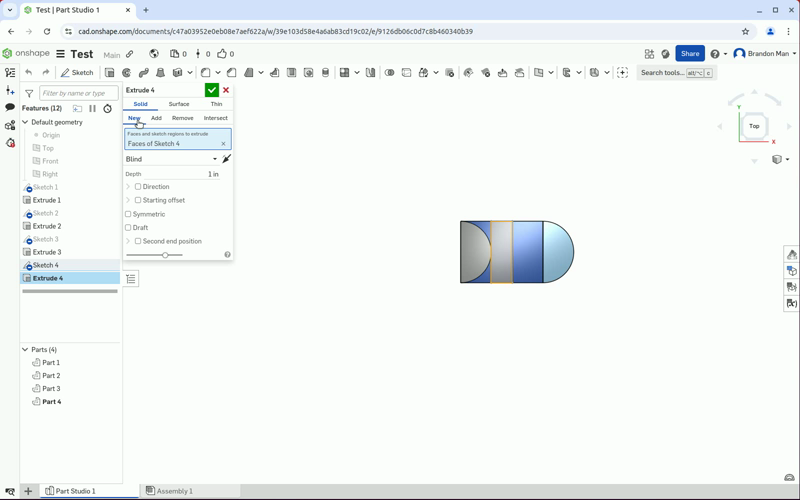
click(137, 120)
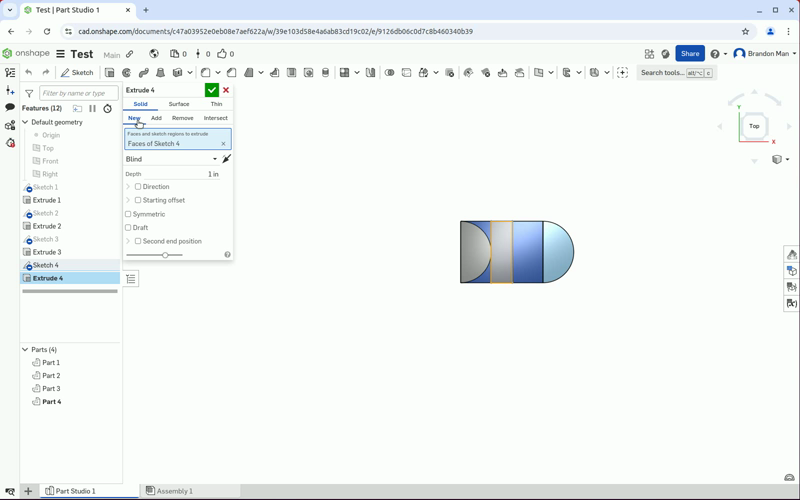
key(tab, 4)
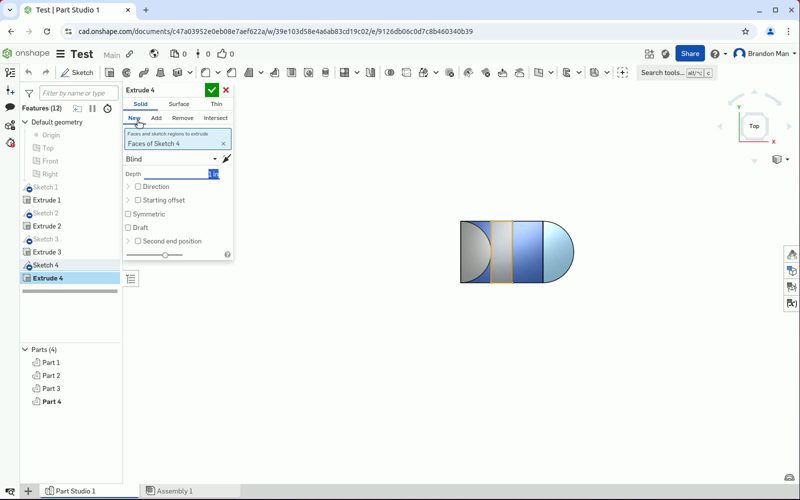
text(4.574)
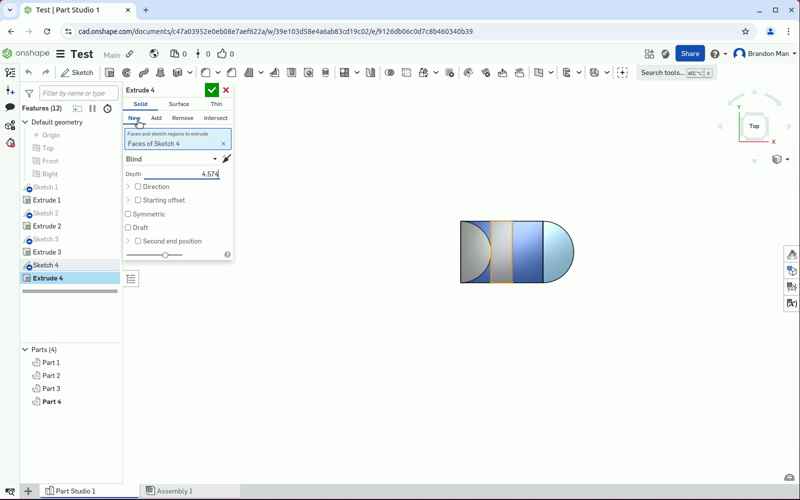
key(enter)
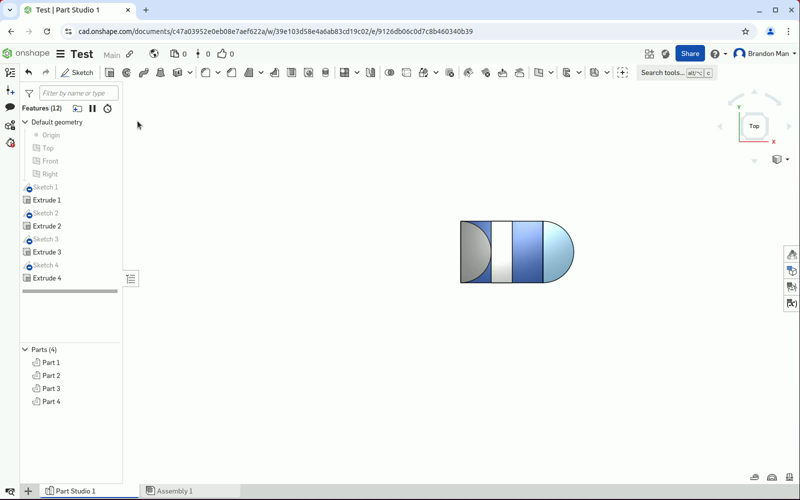
key(shift+h)
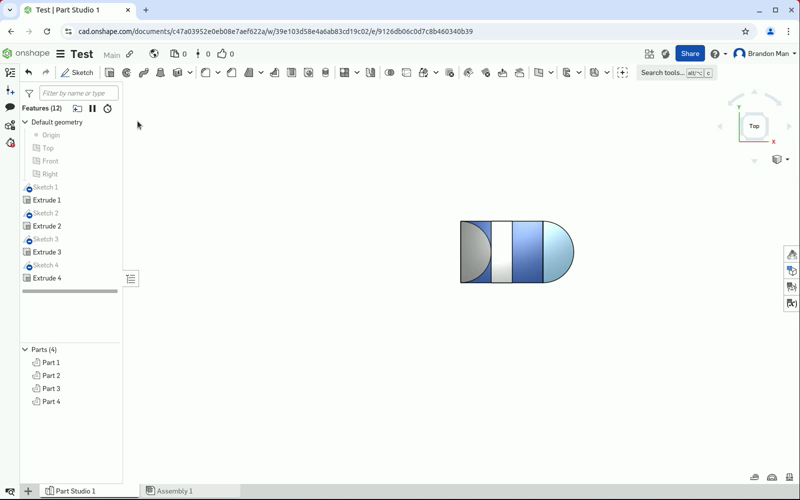
key(shift+h)
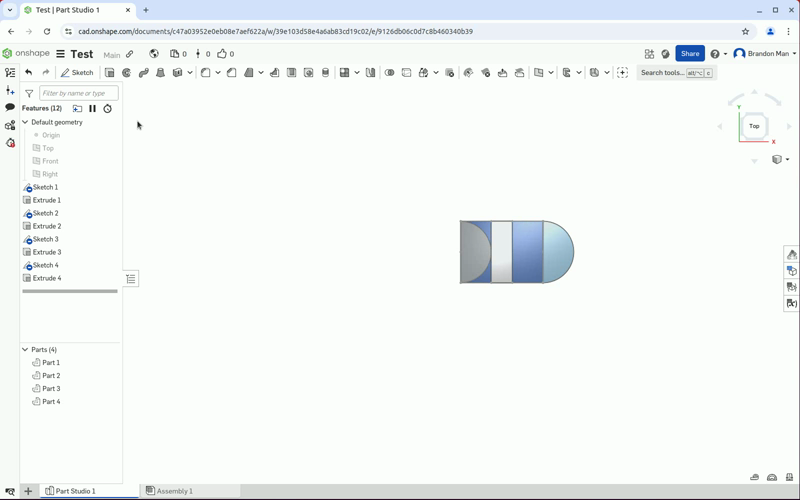
key(shift+7)
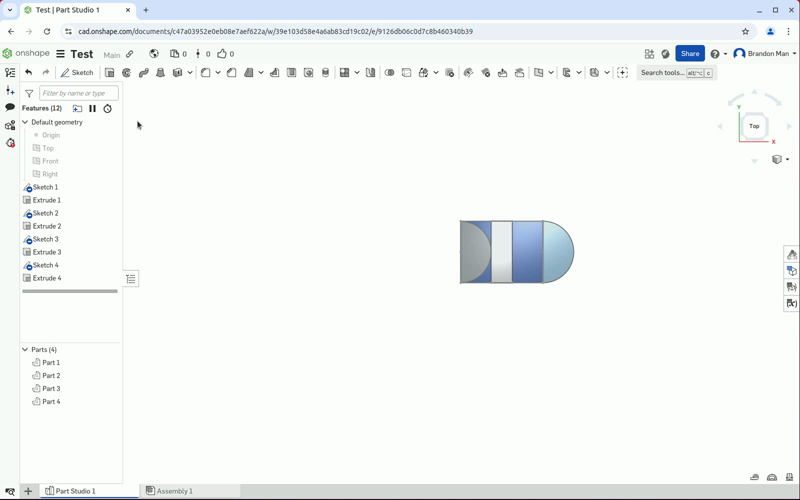
key(up, 3)
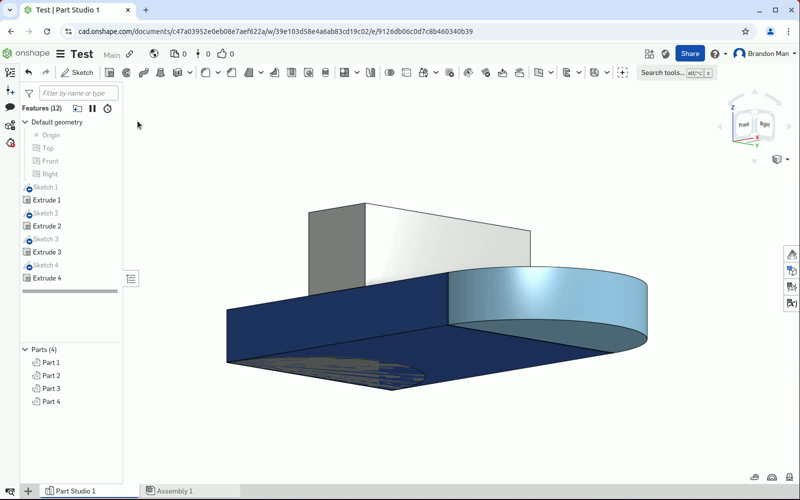
key(left, 3)
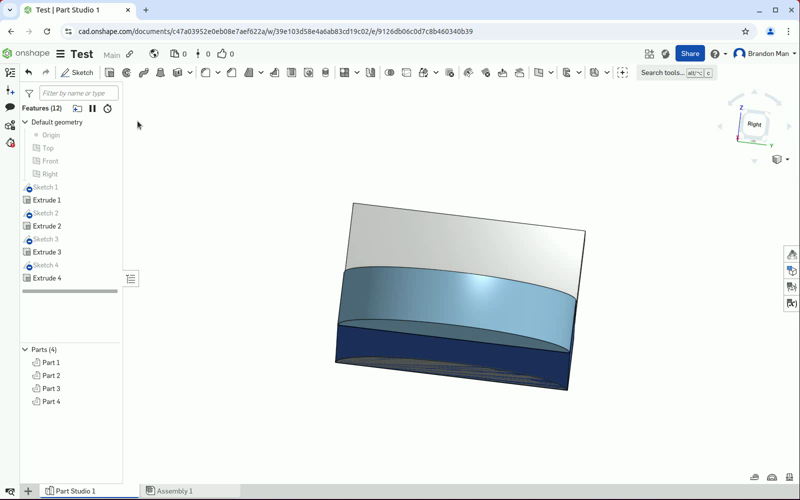
key(right, 3)
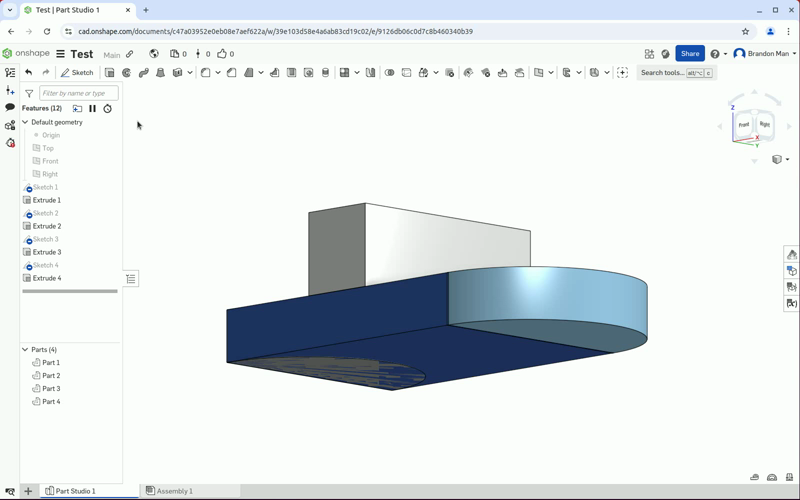
key(down, 3)
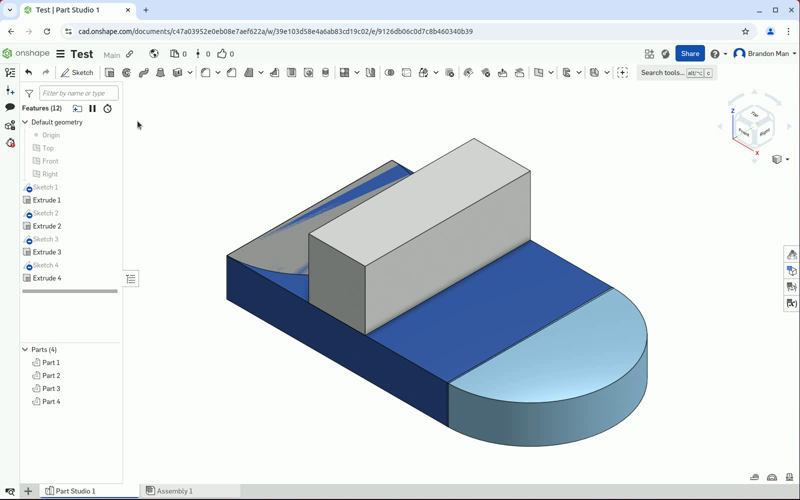
mouse_move(73, 189)
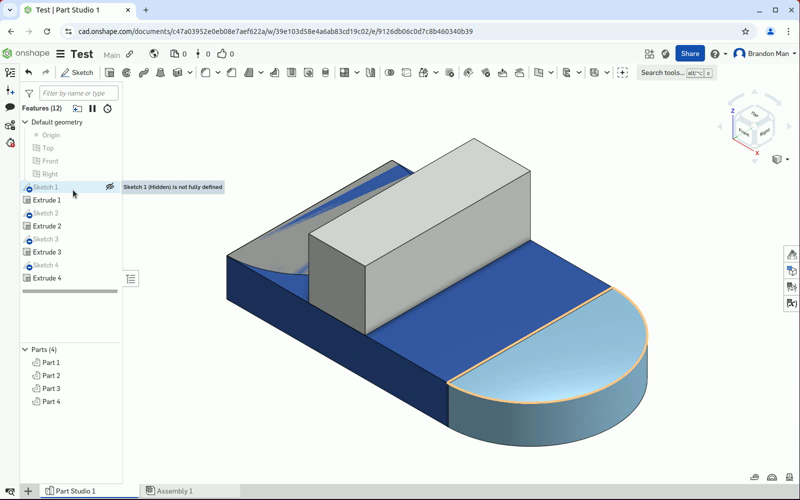
click(73, 189)